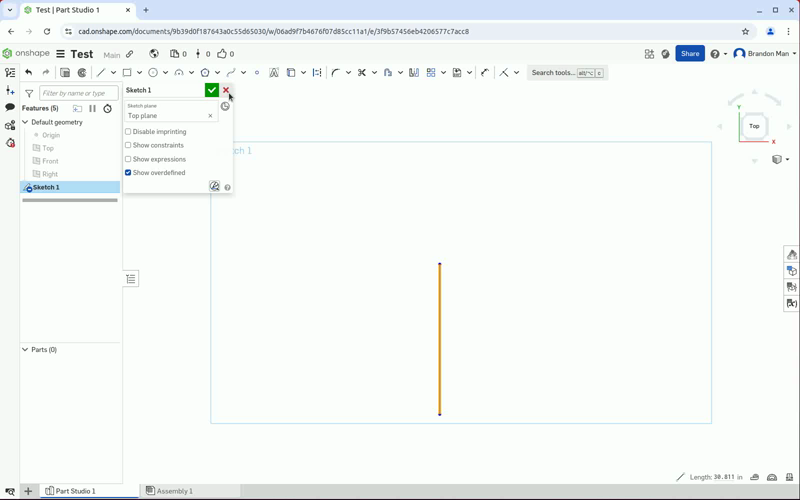
key(shift+h)
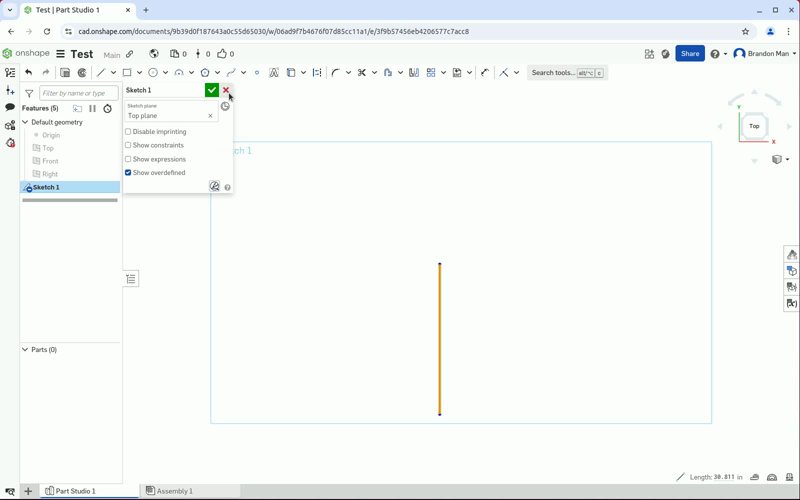
key(shift+s)
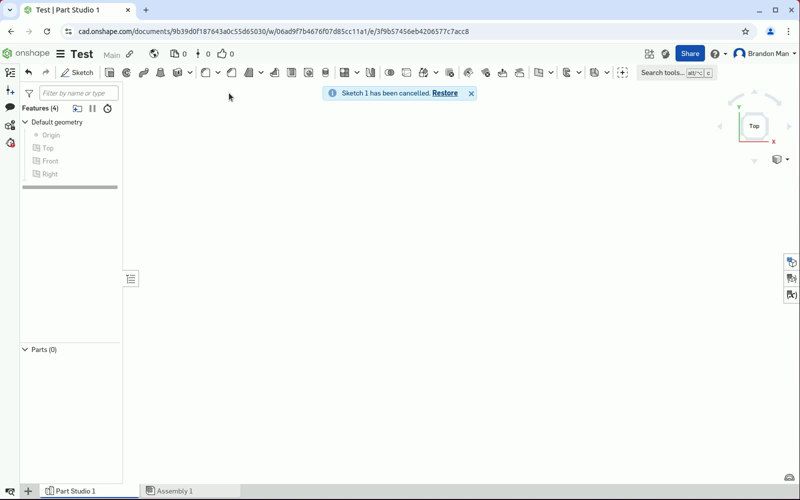
mouse_move(73, 150)
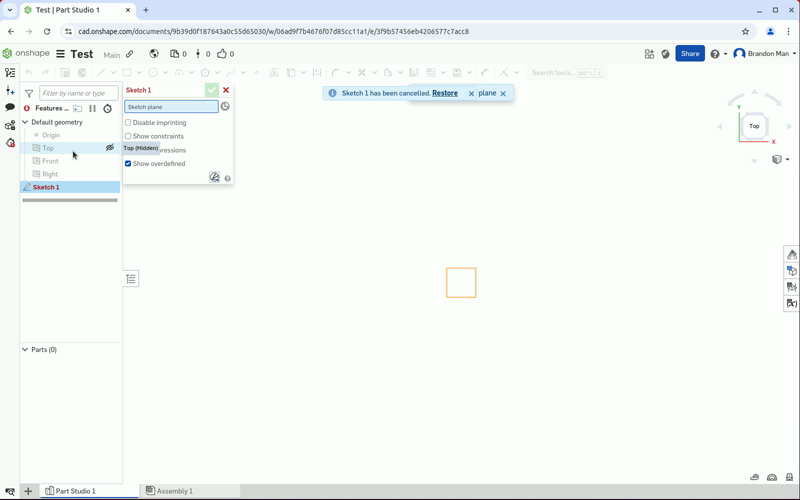
click(73, 150)
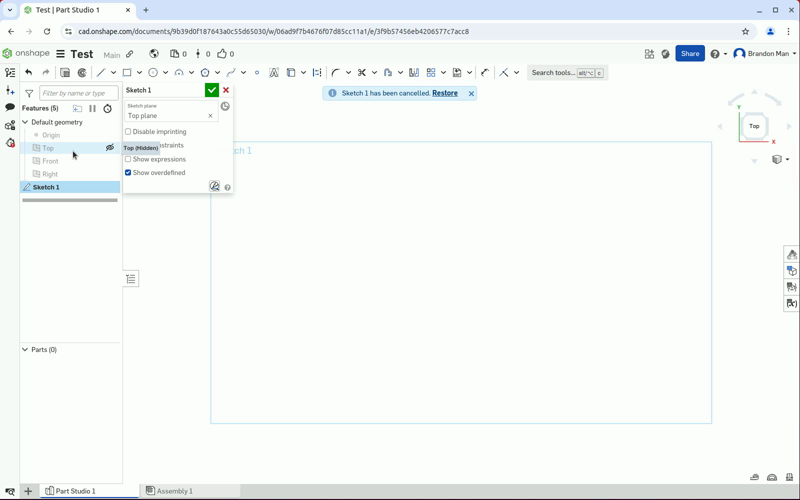
mouse_move(73, 352)
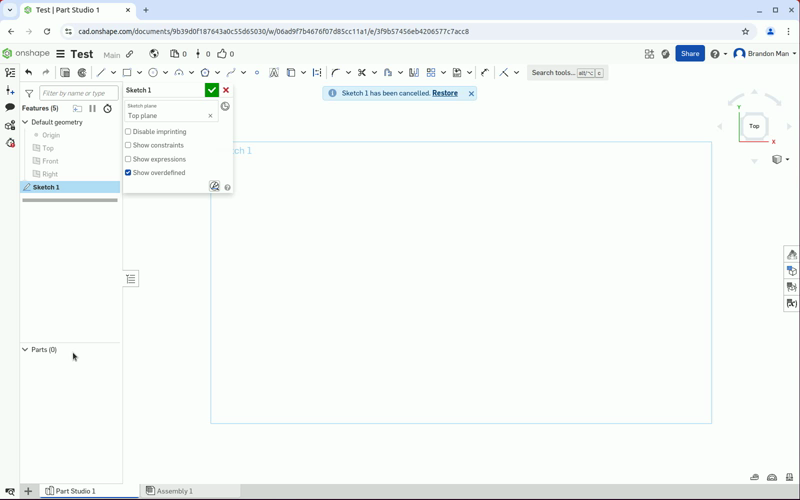
key(y)
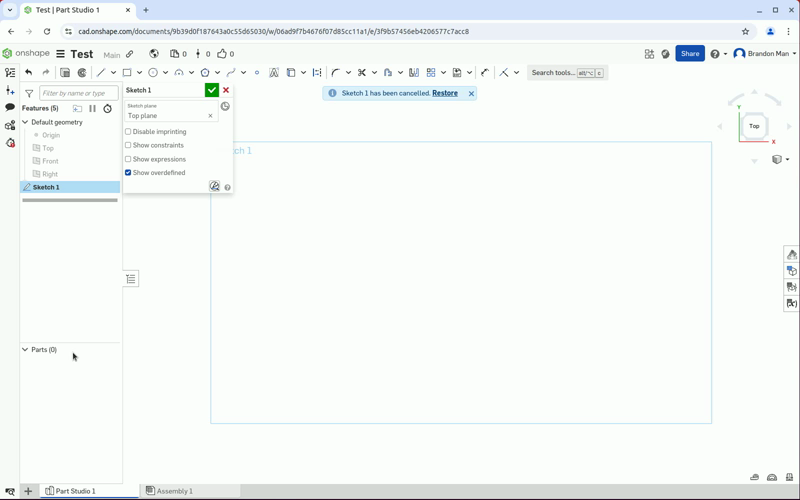
key(l)
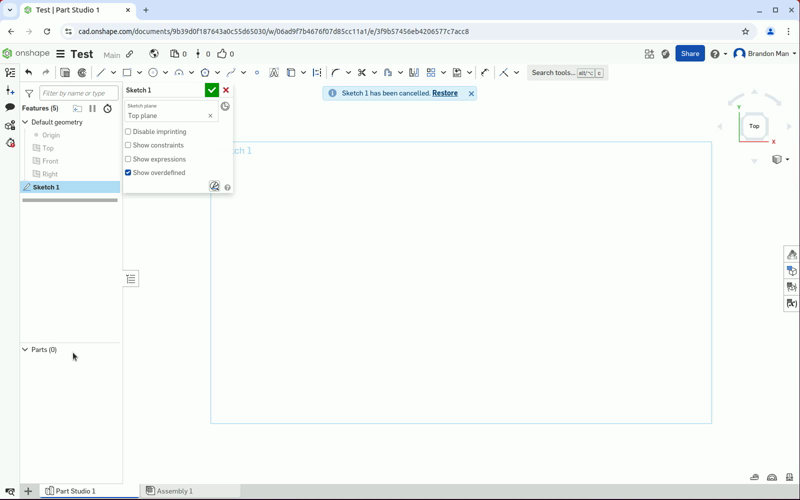
key_down(shift)
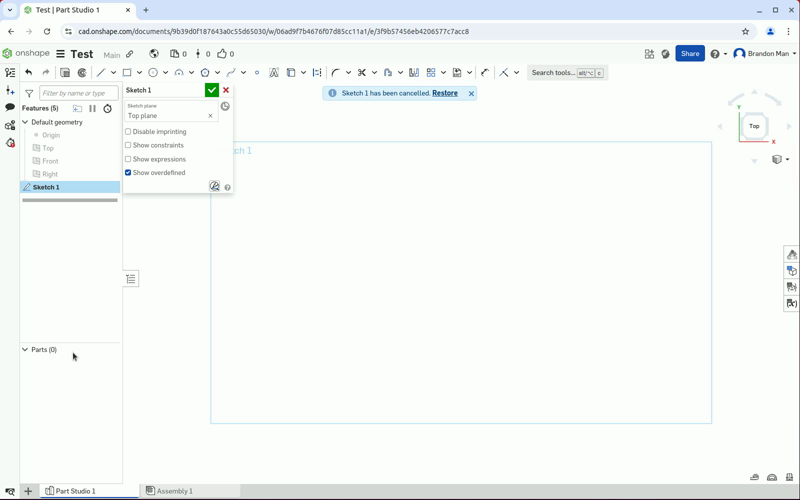
mouse_move(348, 299)
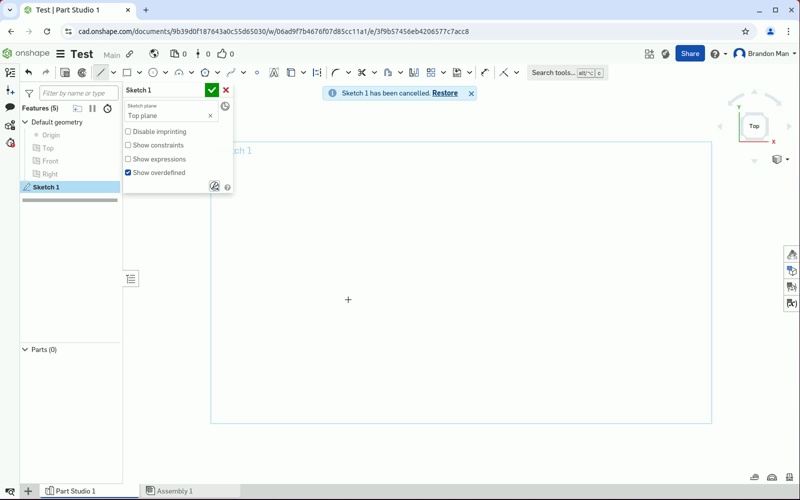
click(348, 299)
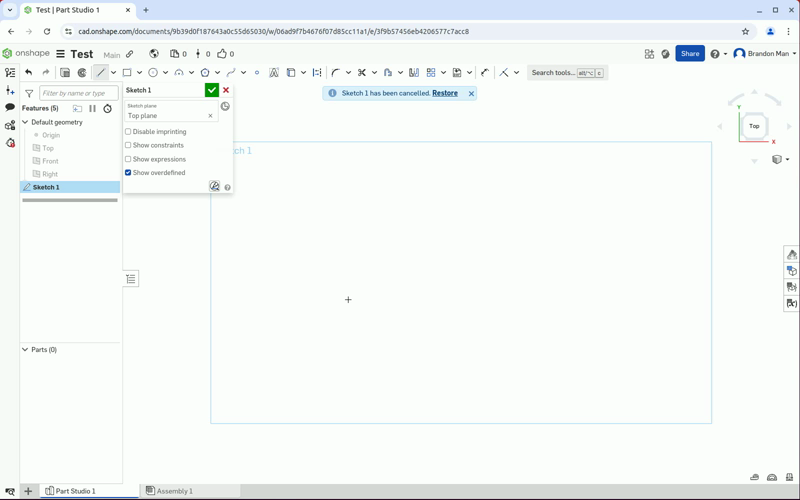
key_up(shift)
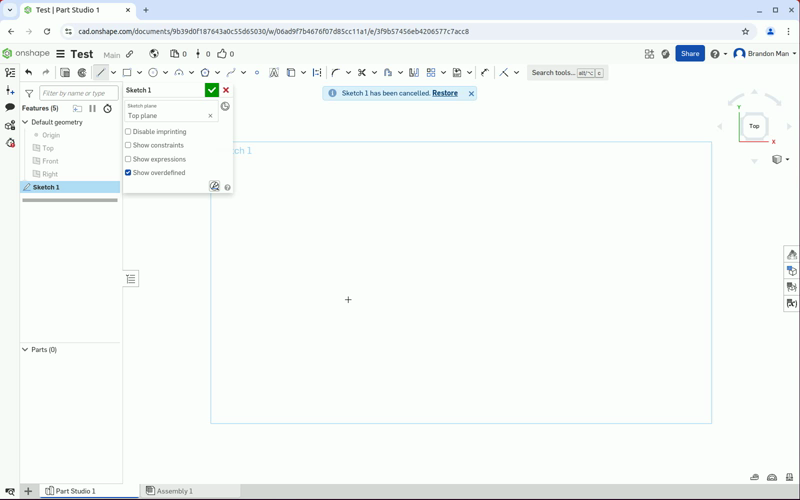
key_down(shift)
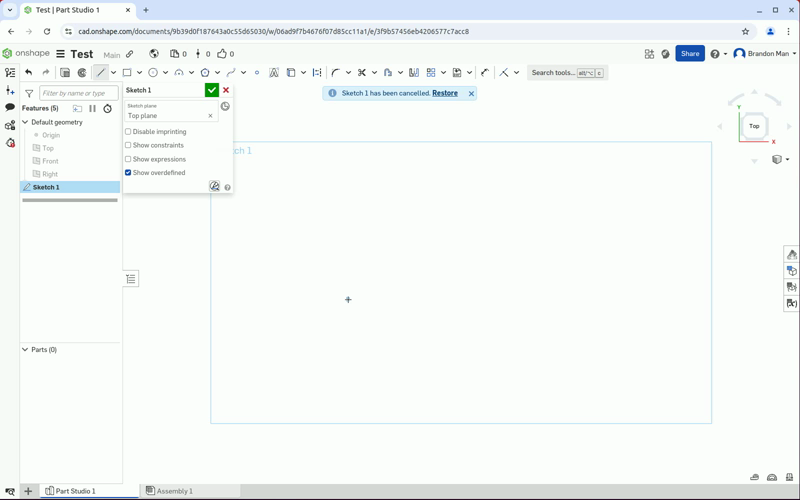
mouse_move(572, 299)
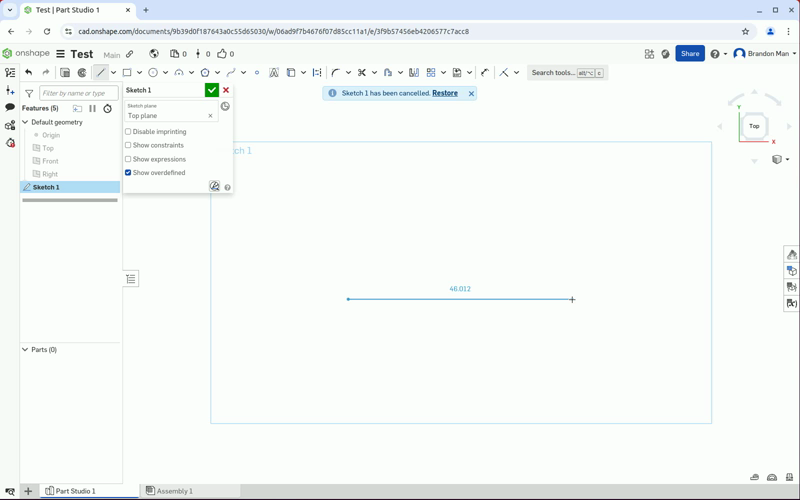
click(572, 299)
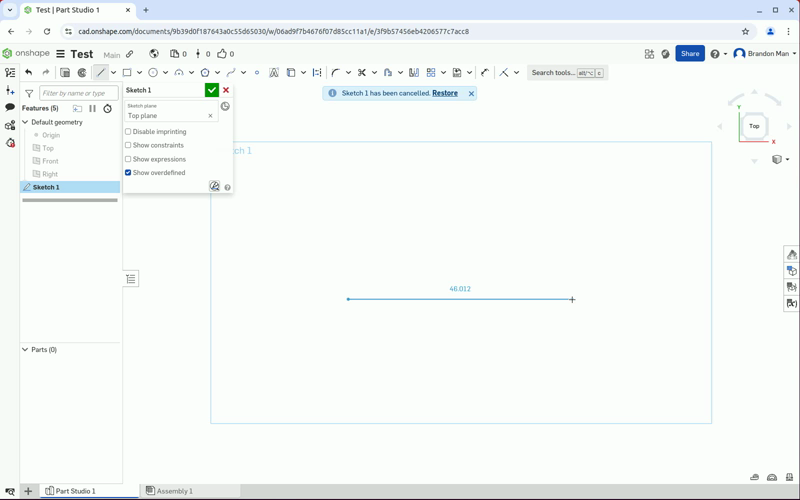
key_up(shift)
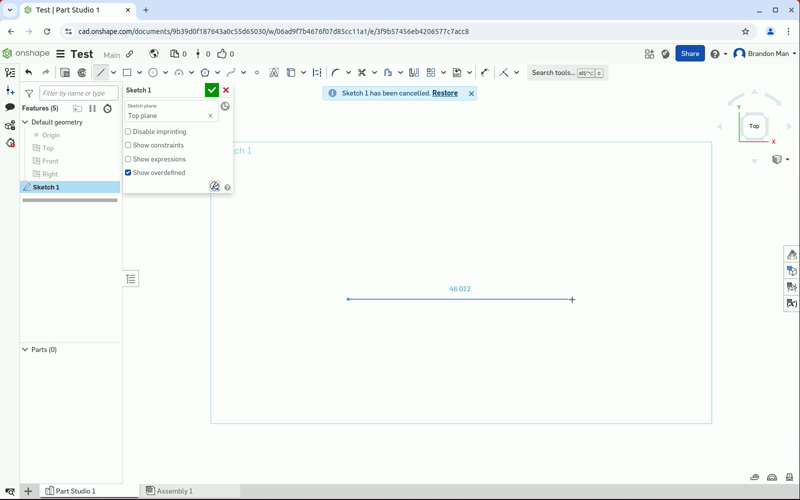
key_down(shift)
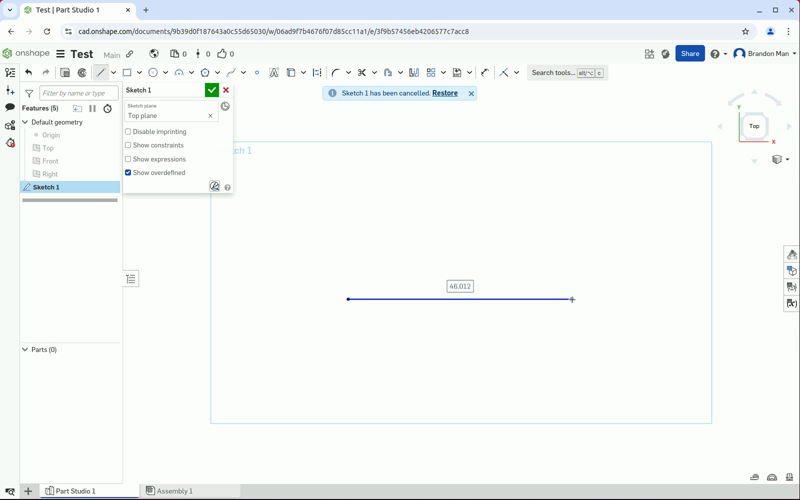
mouse_move(589, 299)
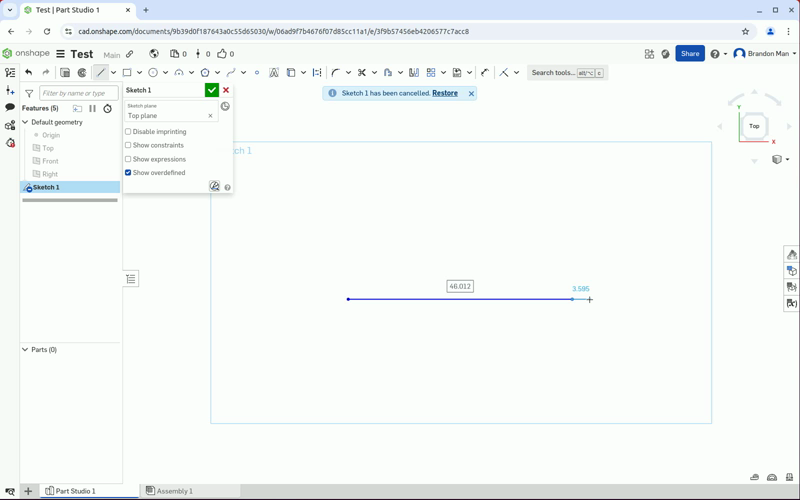
mouse_move(572, 266)
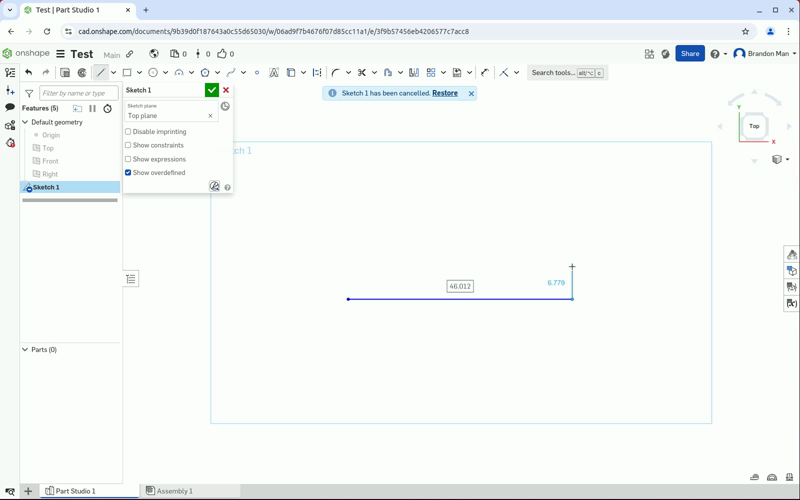
click(572, 266)
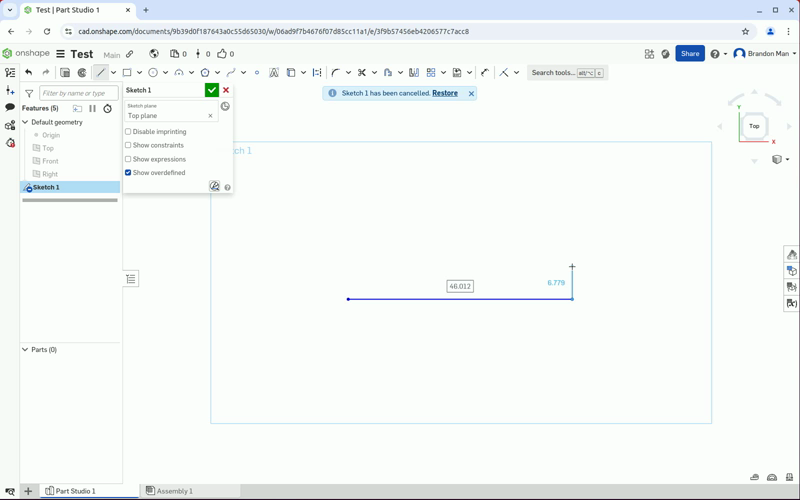
key_up(shift)
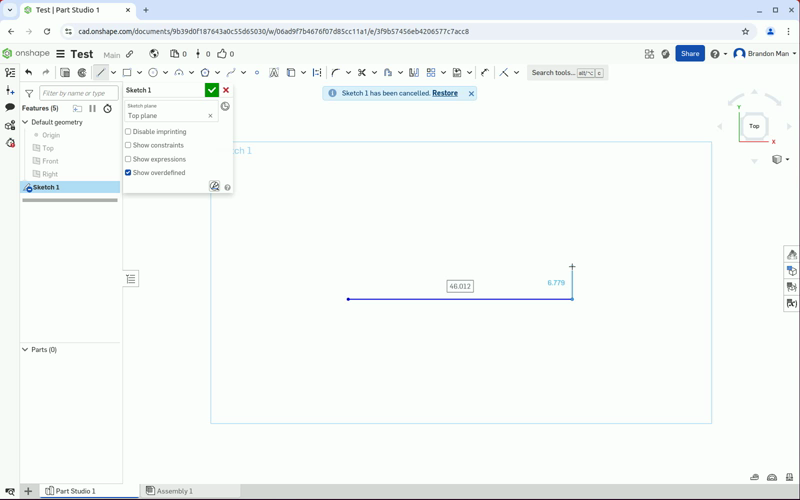
key_down(shift)
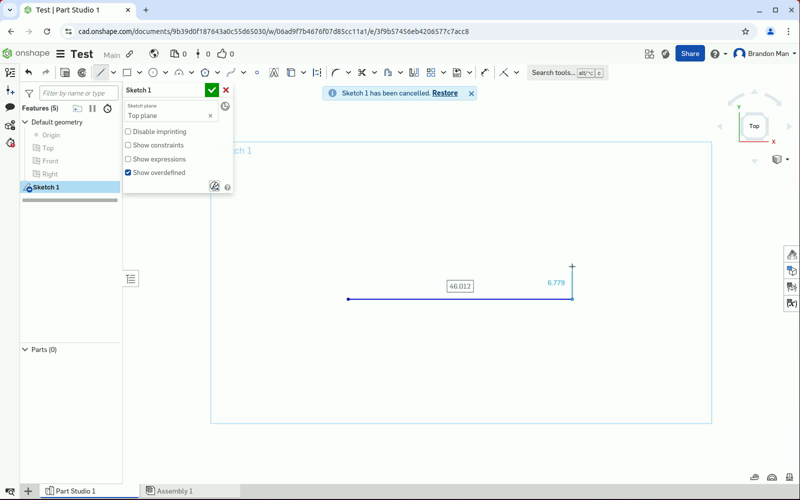
mouse_move(348, 266)
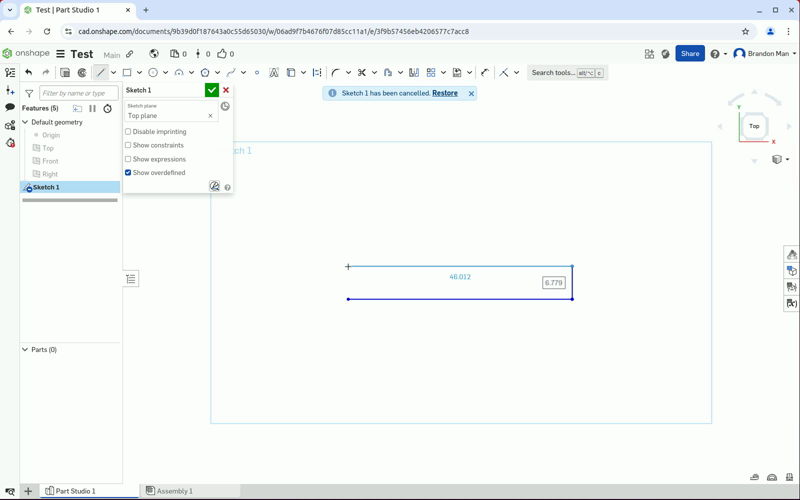
click(348, 266)
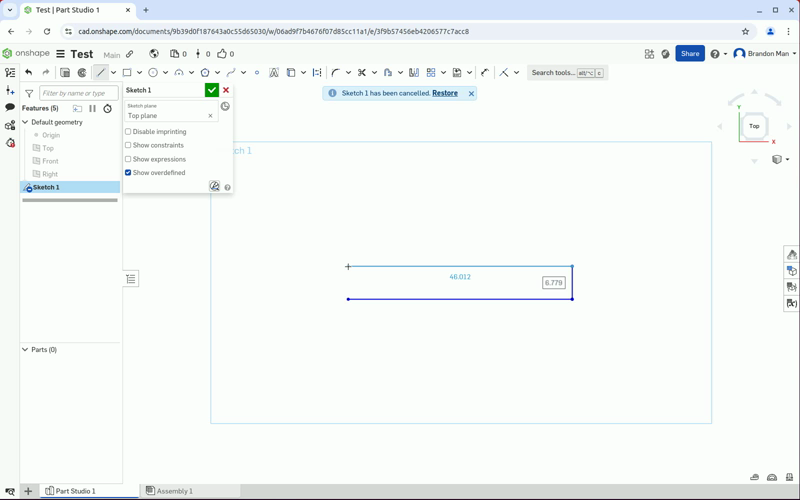
key_up(shift)
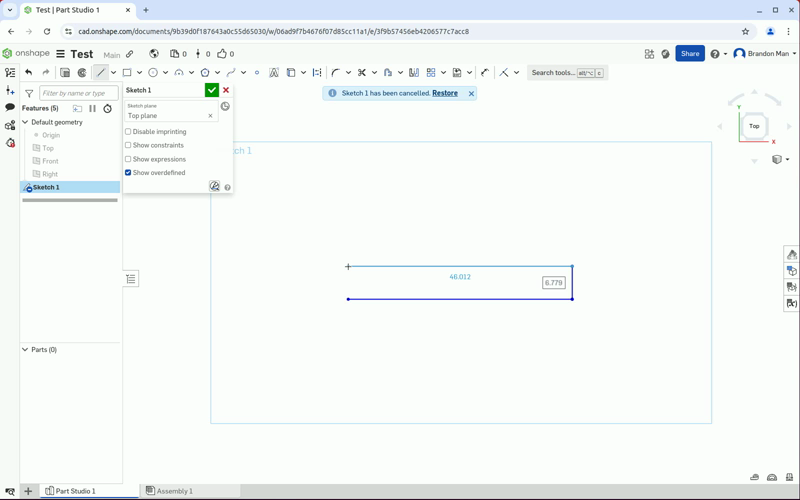
mouse_move(378, 266)
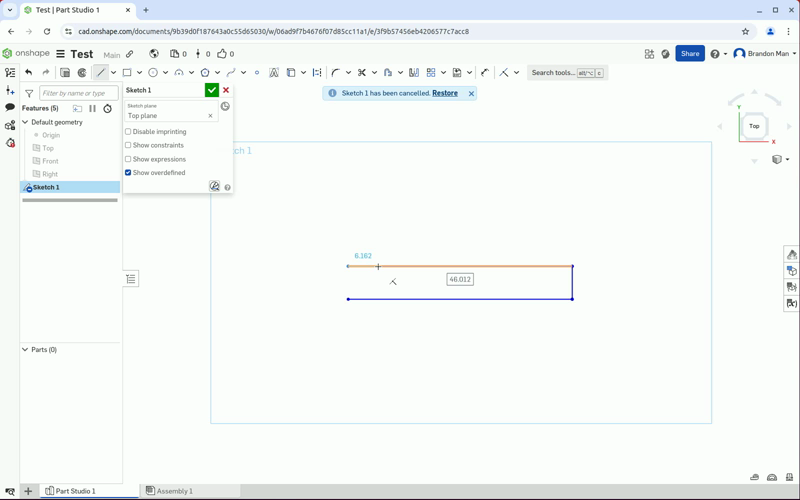
key_down(shift)
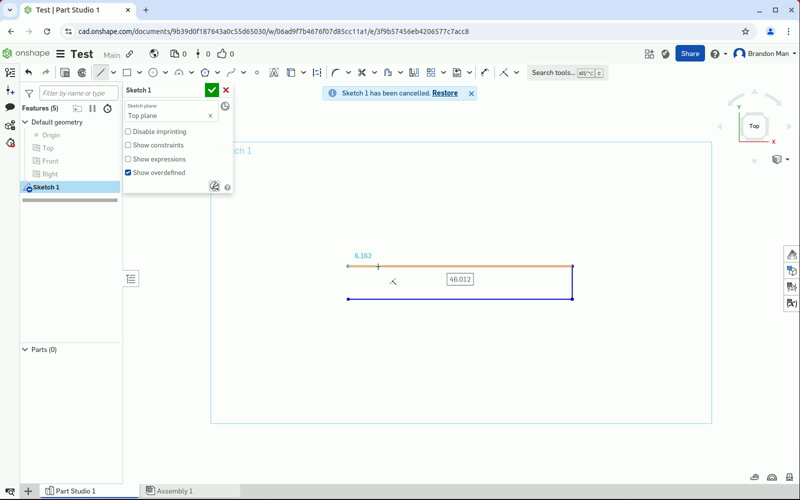
mouse_move(348, 299)
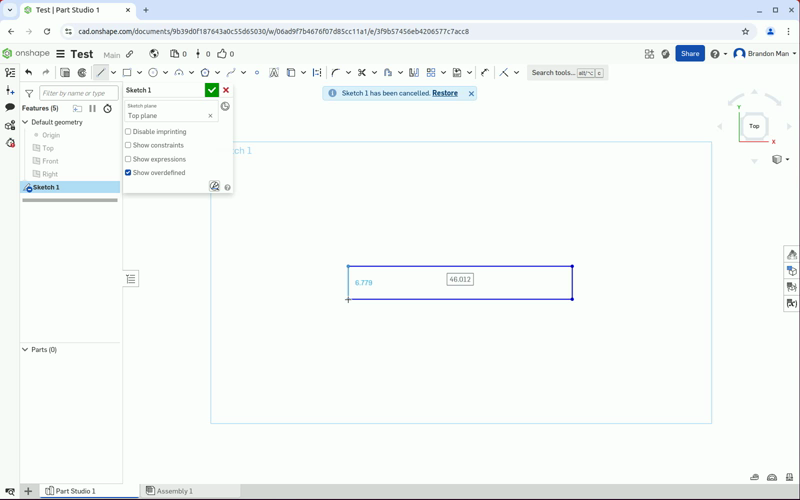
key_up(shift)
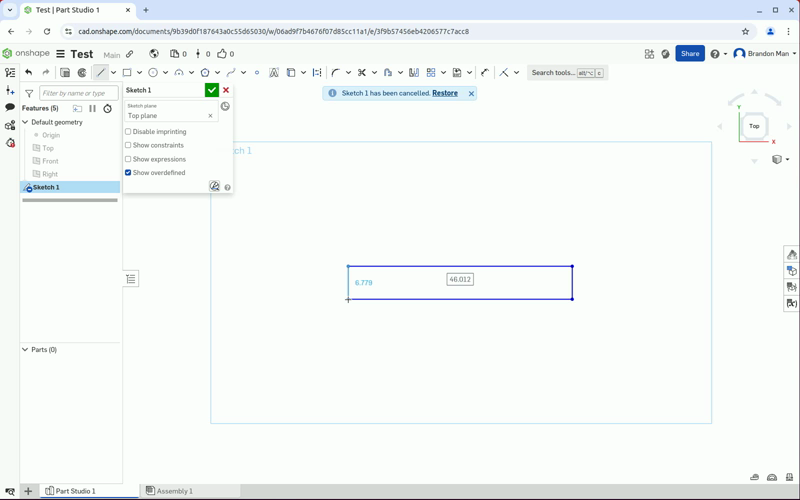
click(348, 299)
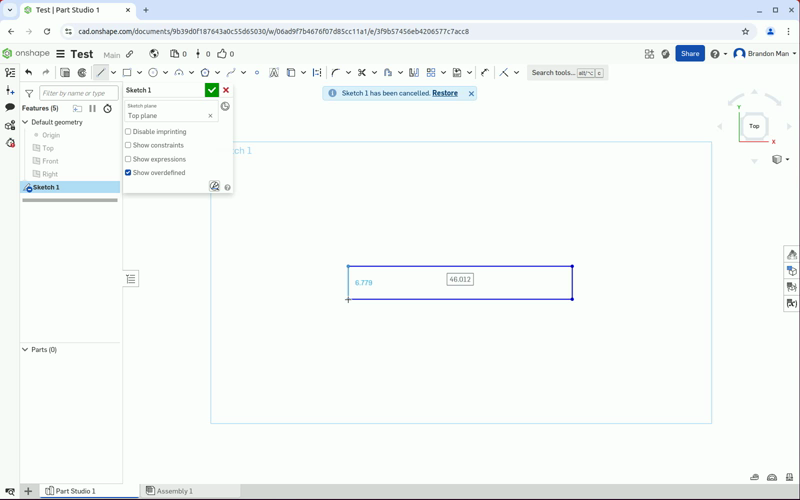
key(esc)
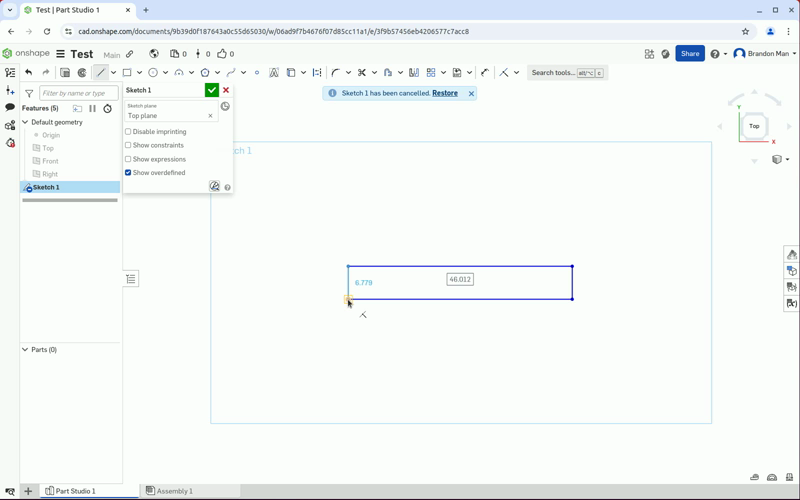
mouse_move(452, 278)
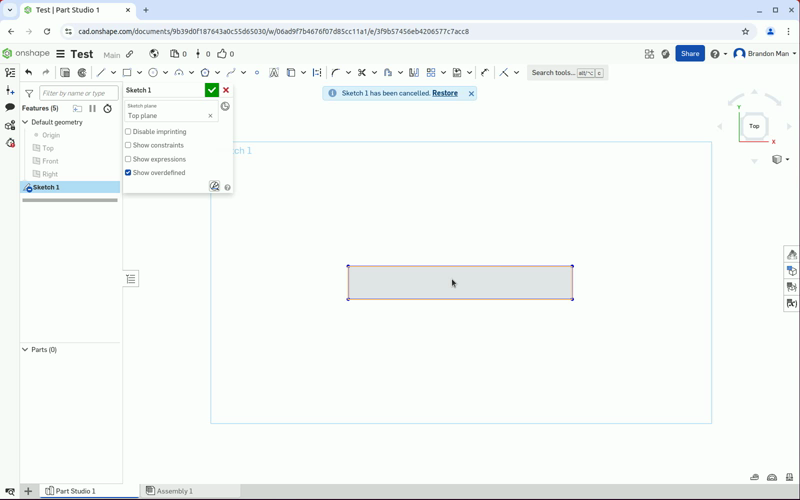
click(452, 278)
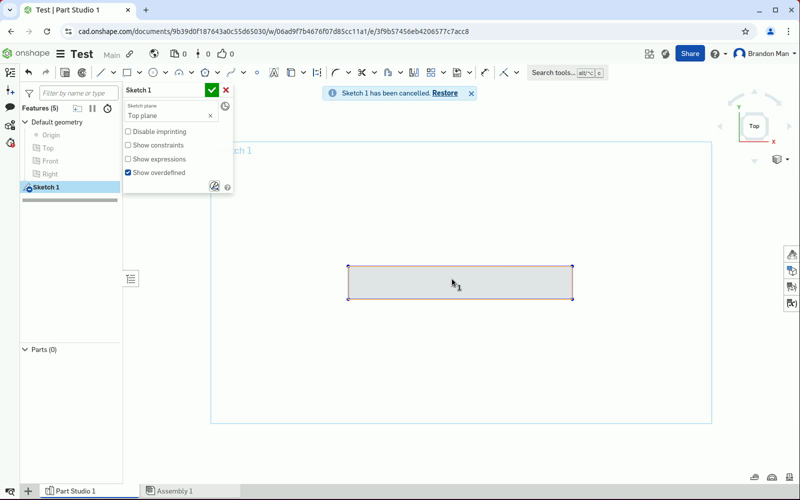
mouse_move(73, 352)
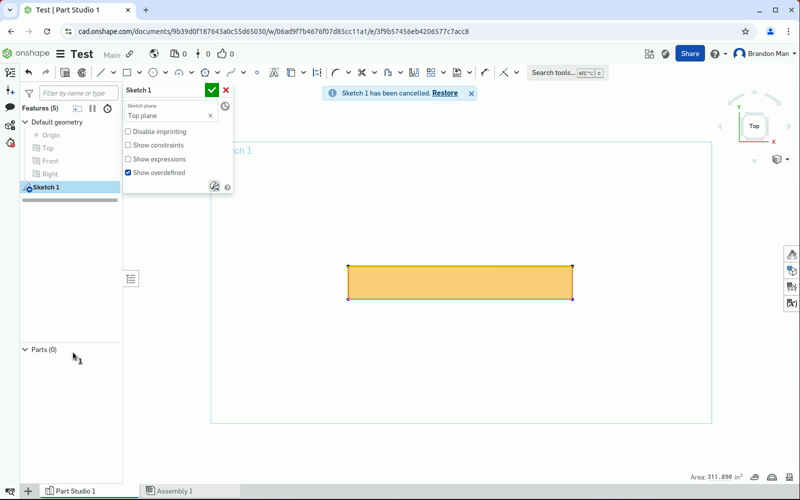
key(shift+y)
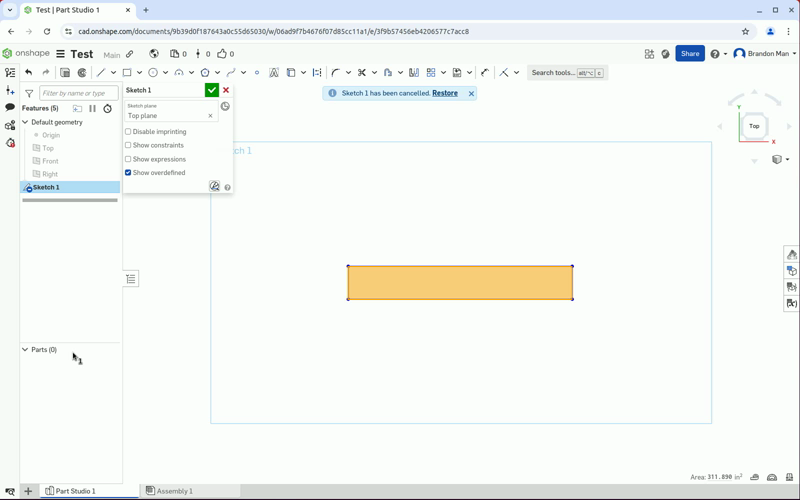
key(shift+e)
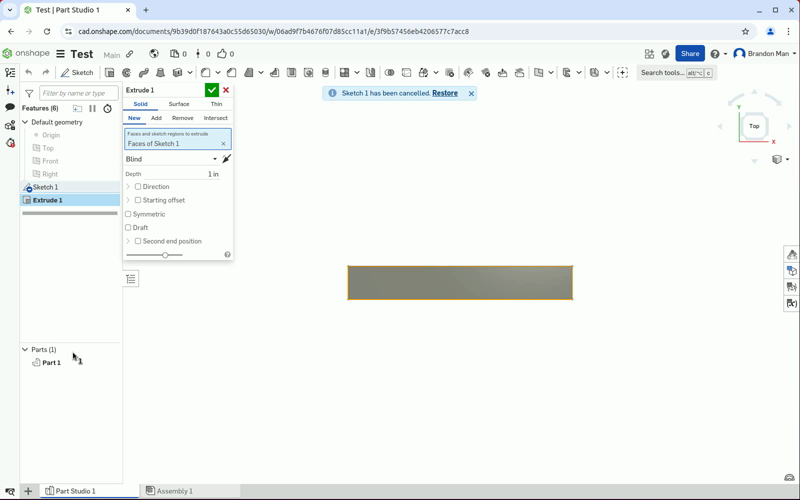
mouse_move(143, 106)
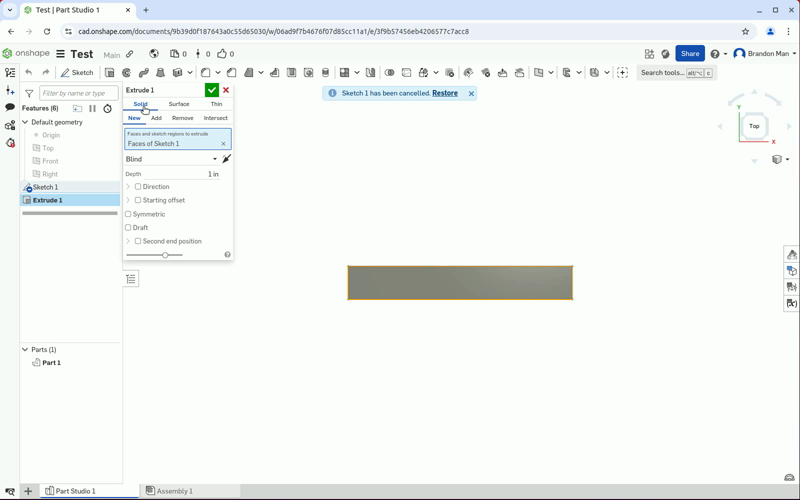
click(143, 106)
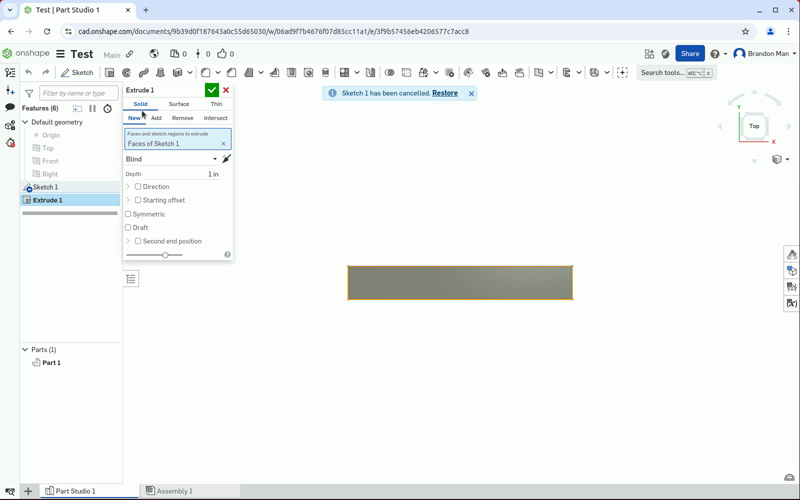
mouse_move(137, 120)
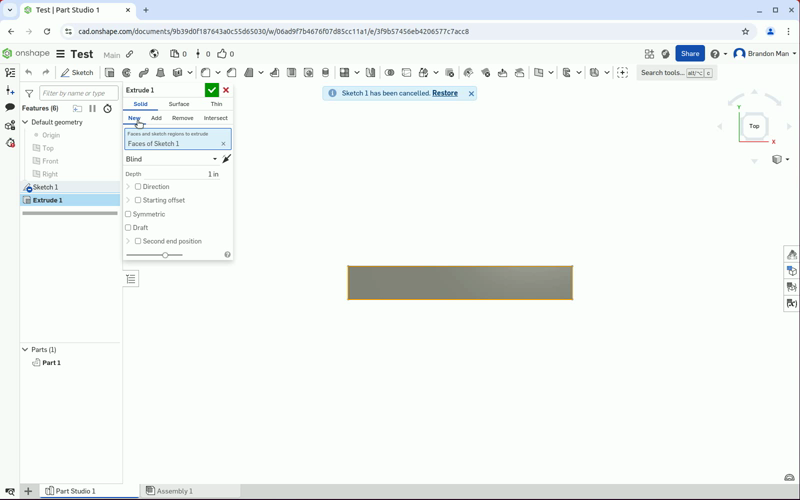
click(137, 120)
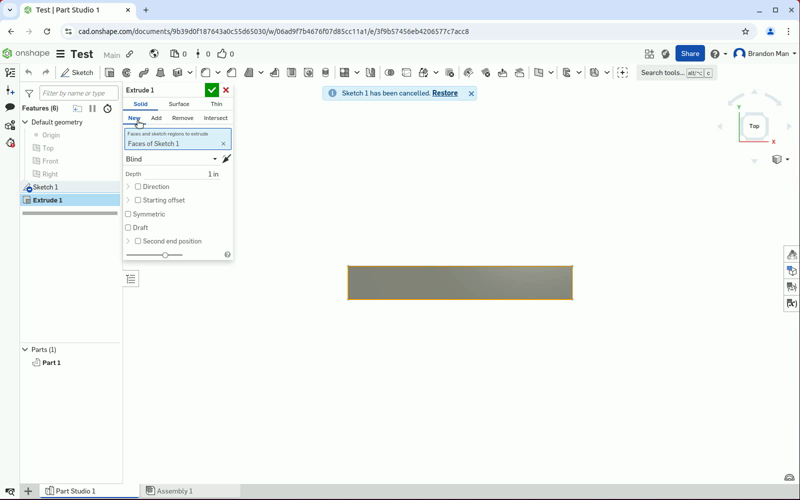
key(tab, 4)
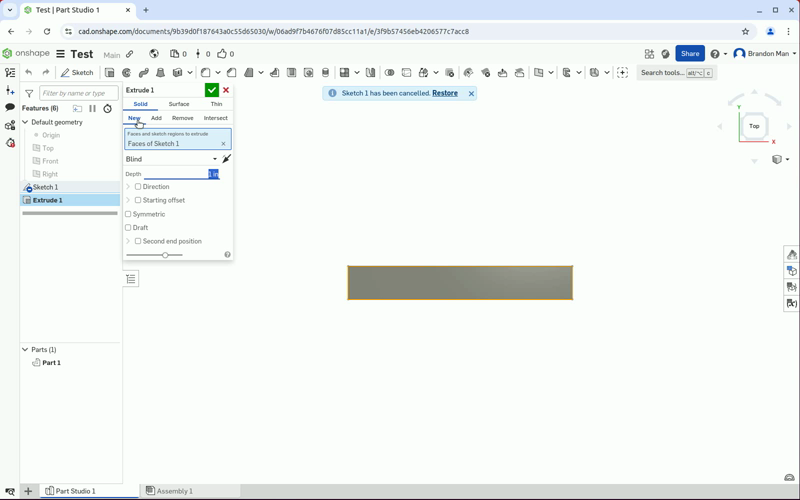
text(6.499)
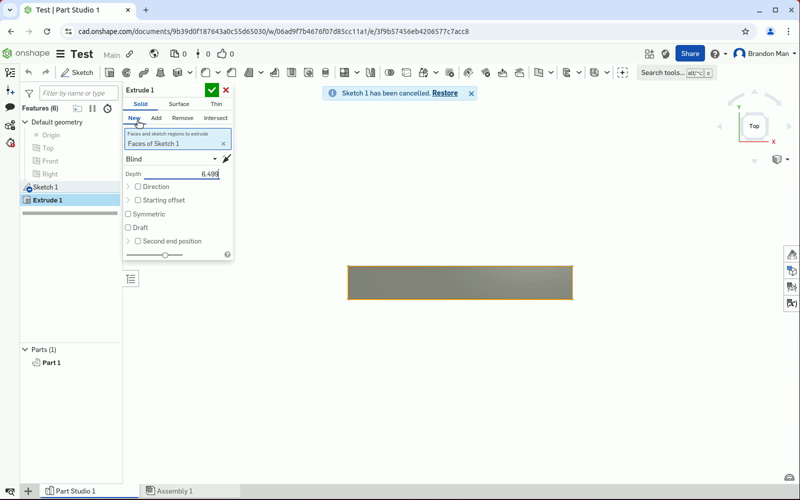
key(enter)
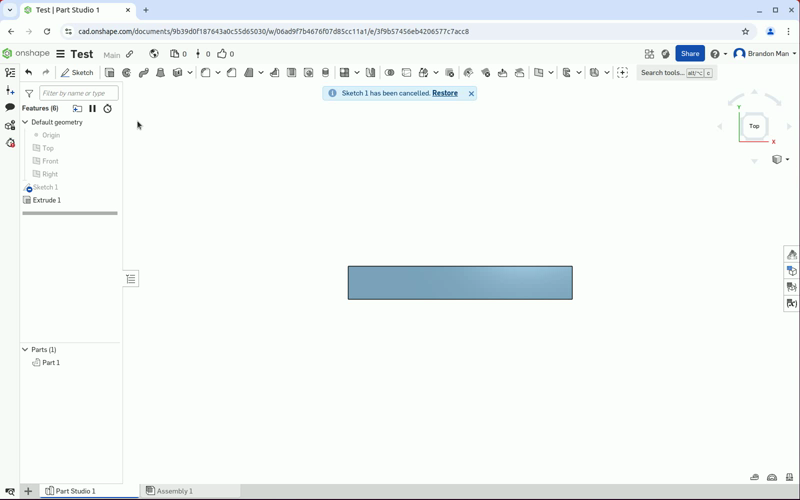
key(shift+h)
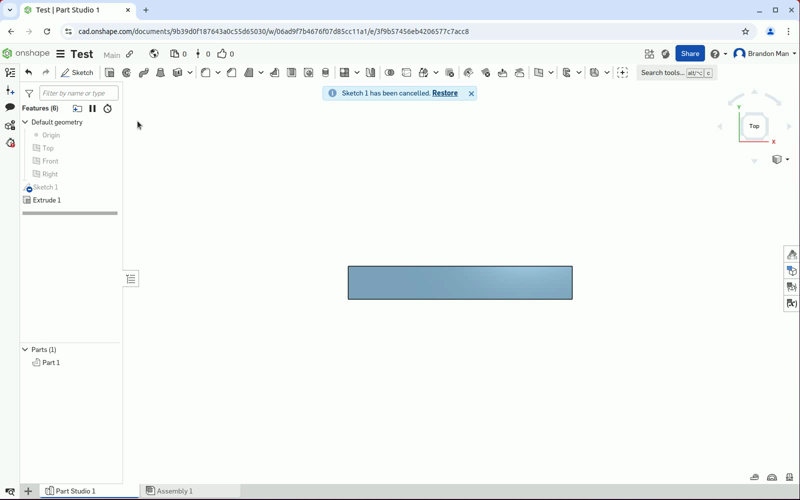
key(shift+h)
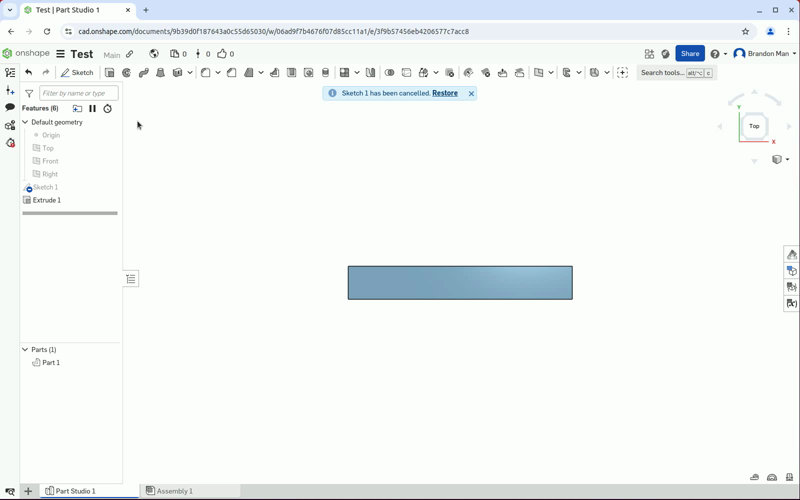
mouse_move(73, 189)
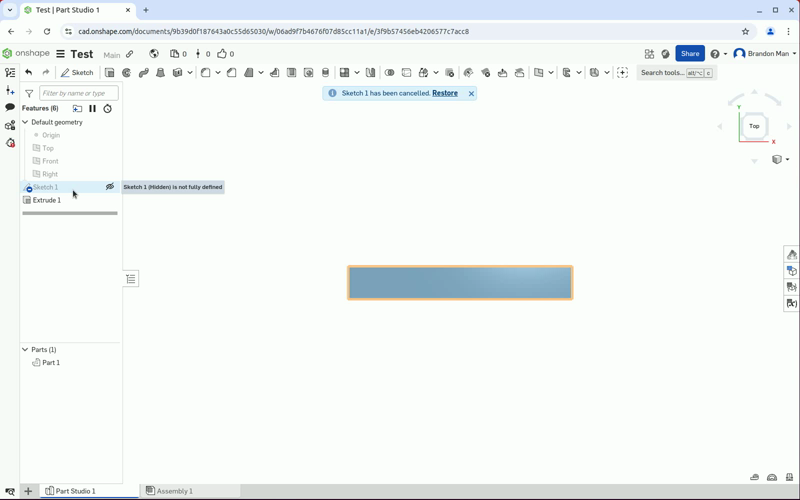
click(73, 189)
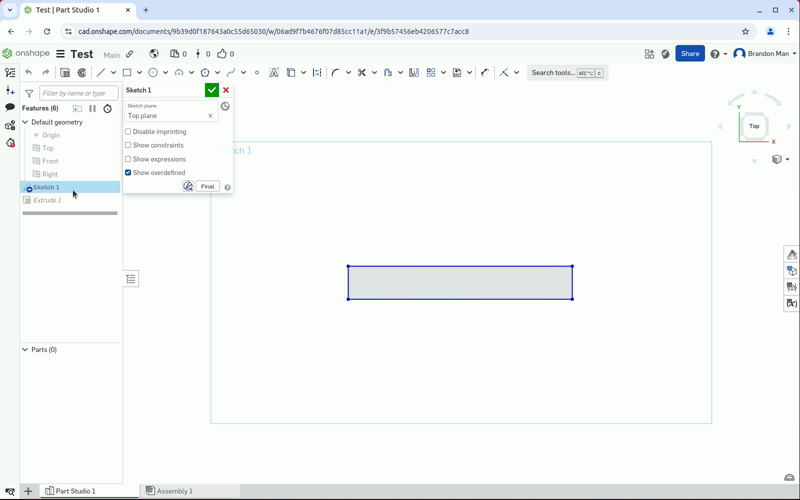
mouse_move(229, 92)
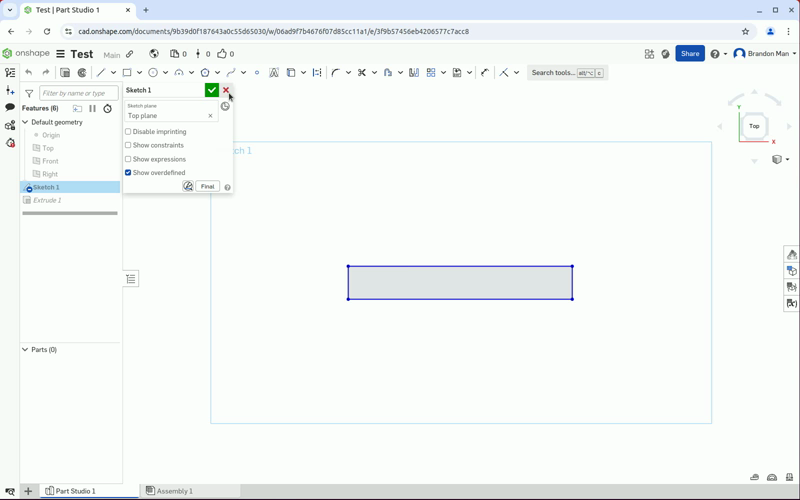
click(229, 92)
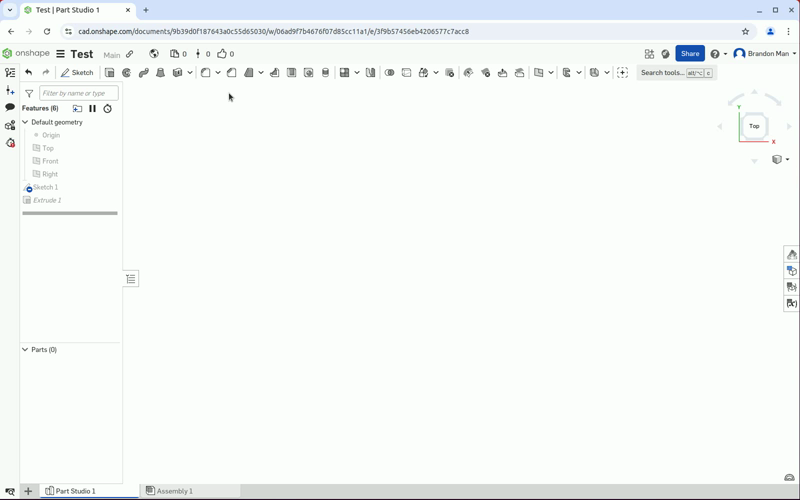
mouse_move(73, 352)
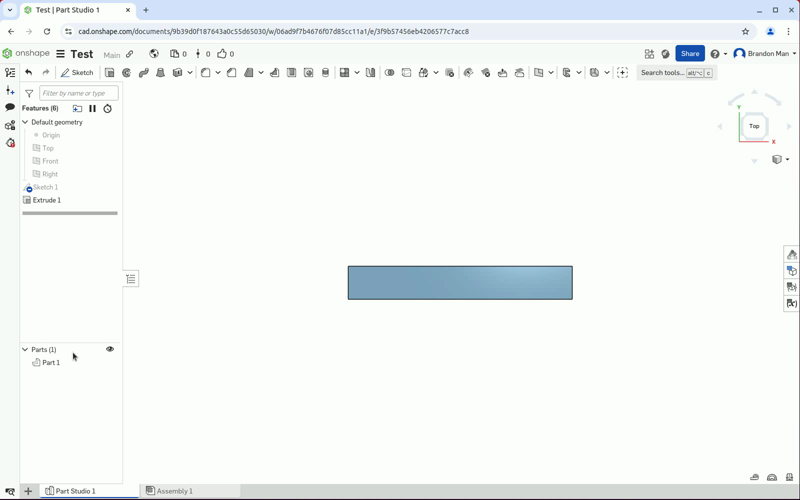
key(y)
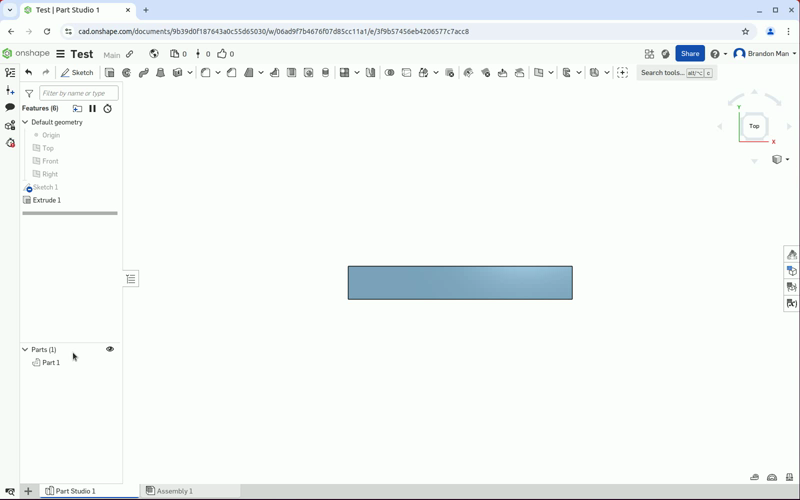
key(shift+p)
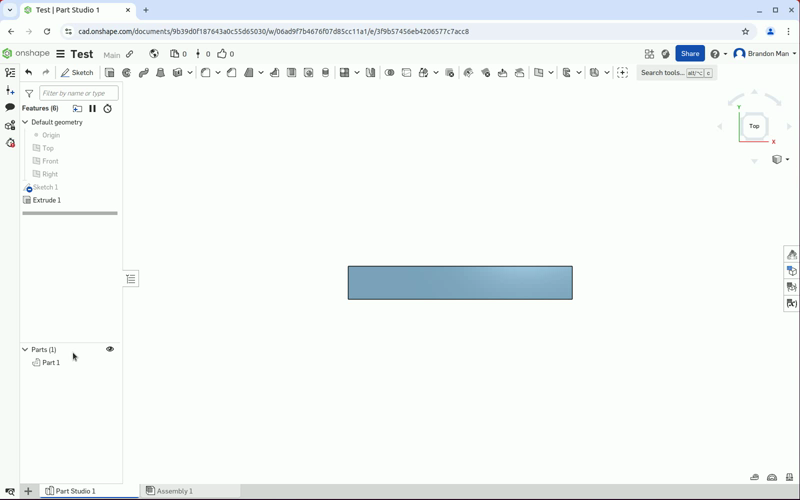
key(space)
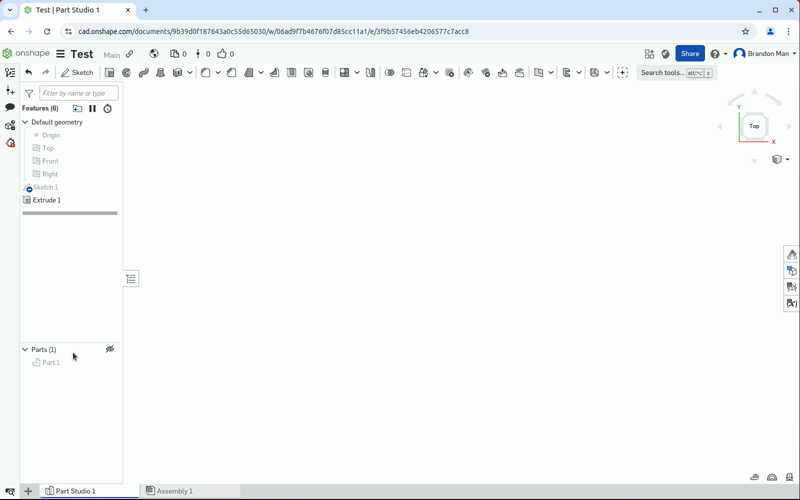
key_down(shift)
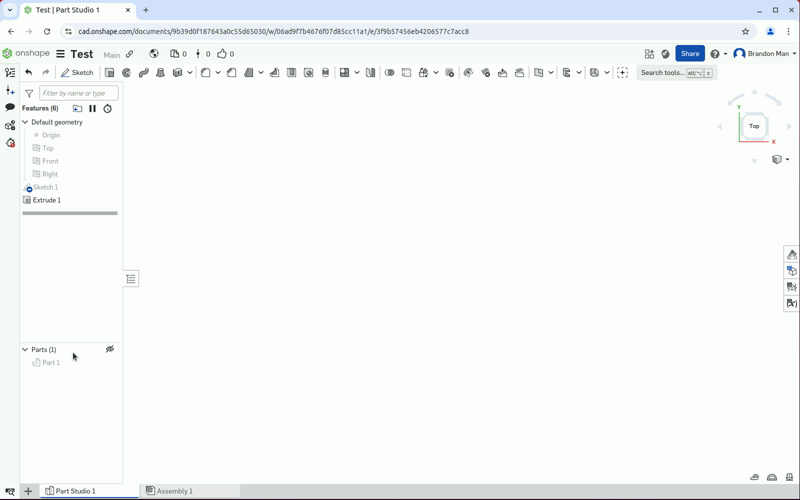
key(up)
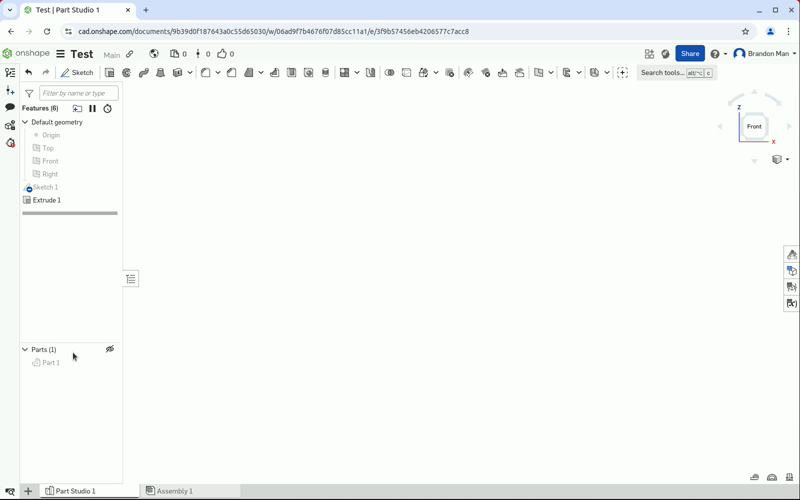
key_up(shift)
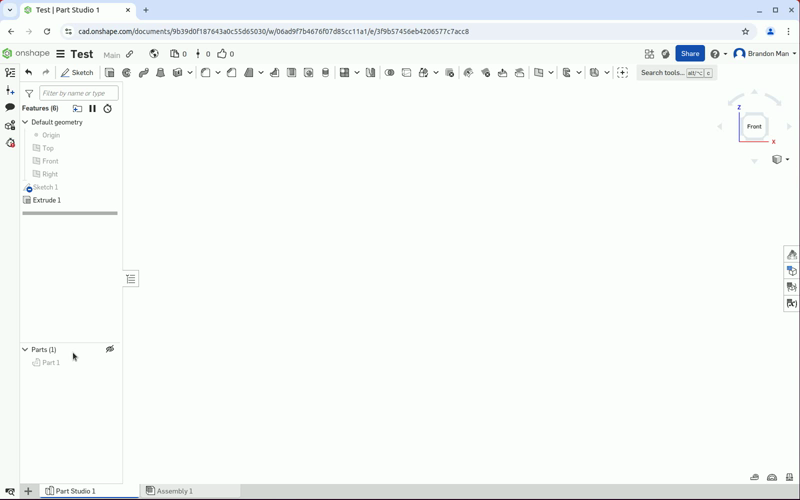
mouse_move(73, 352)
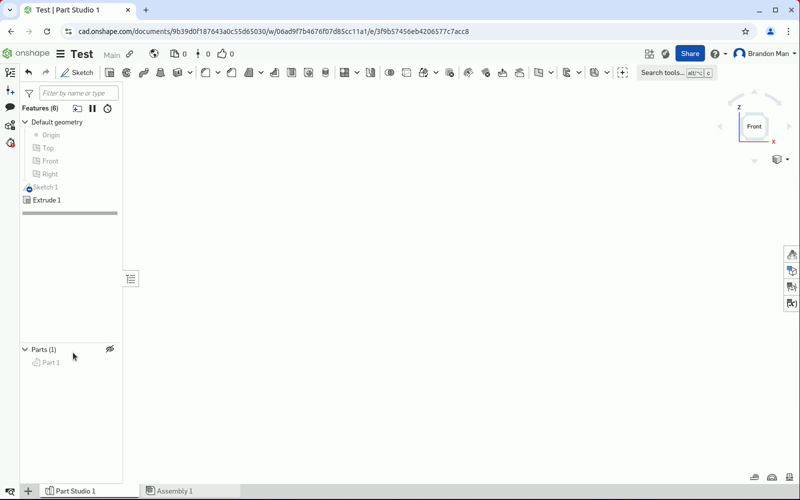
key(shift+y)
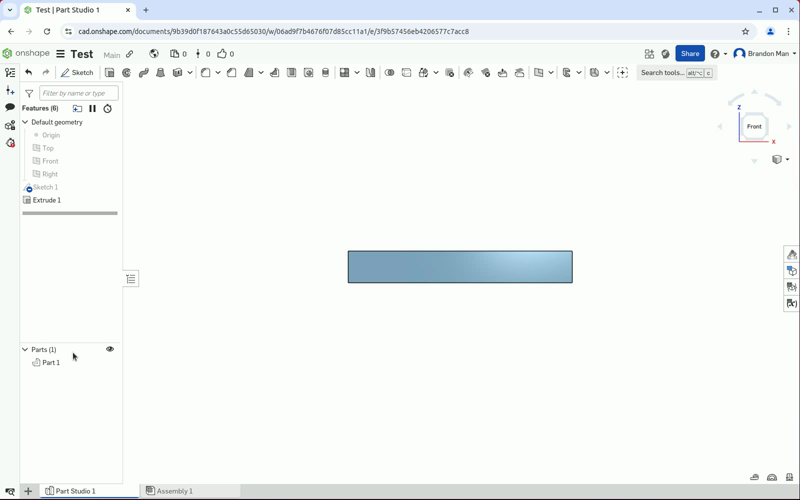
mouse_move(541, 75)
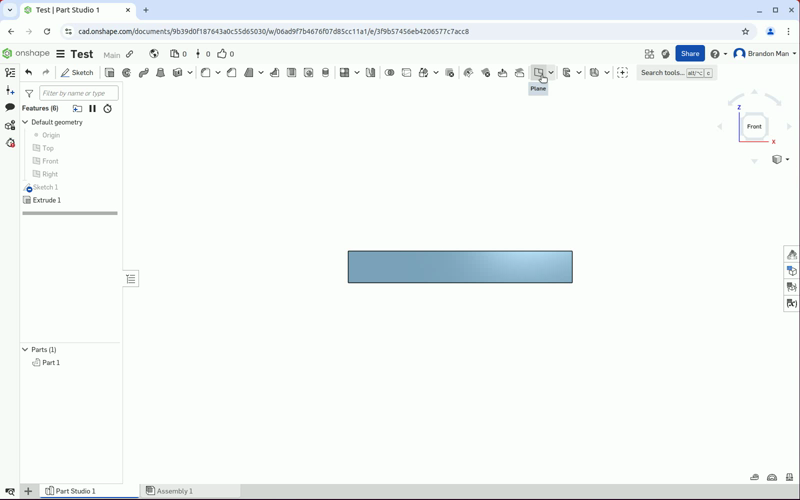
click(541, 75)
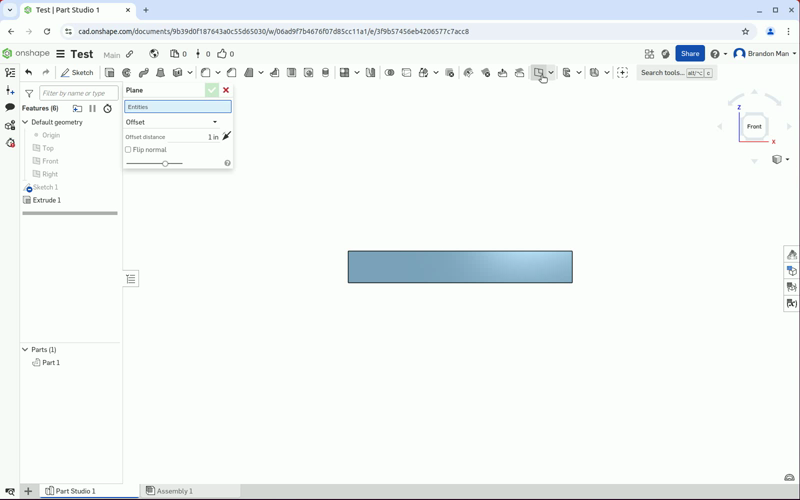
mouse_move(73, 163)
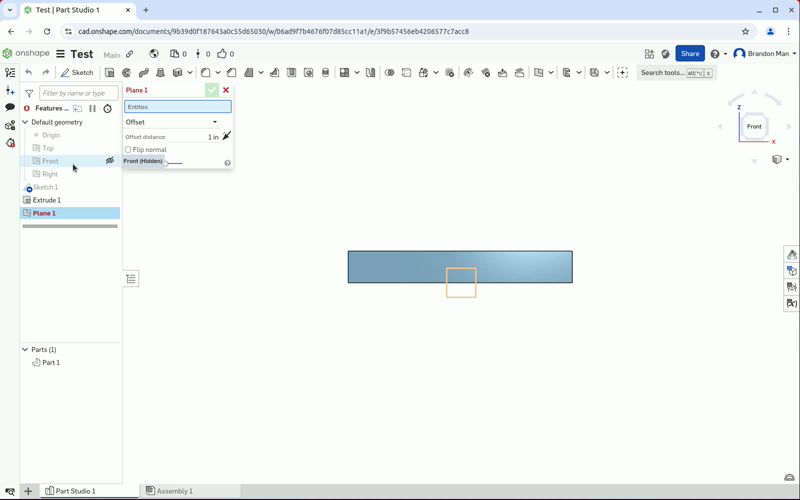
click(73, 163)
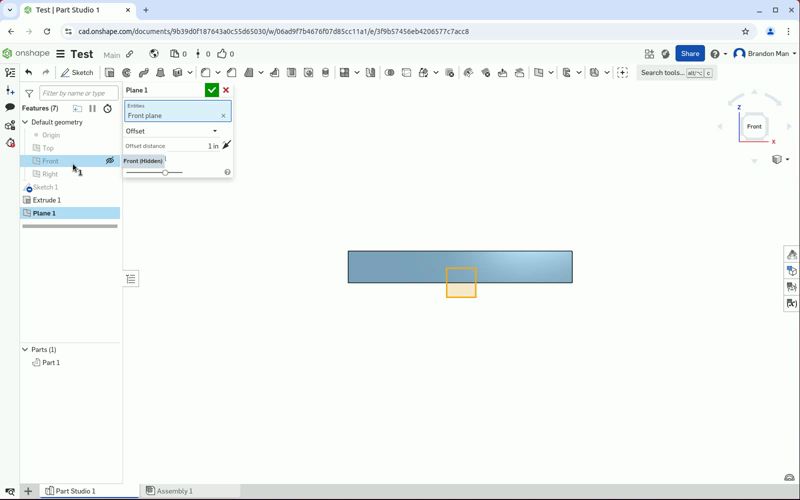
key(tab, 2)
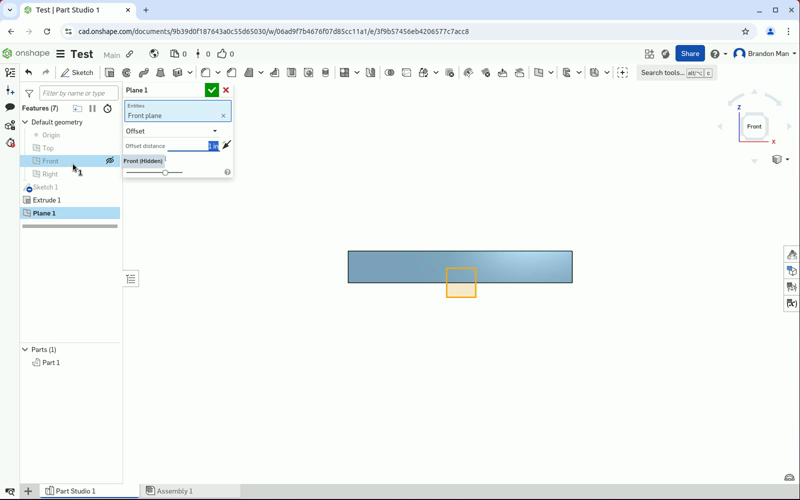
text(3.358)
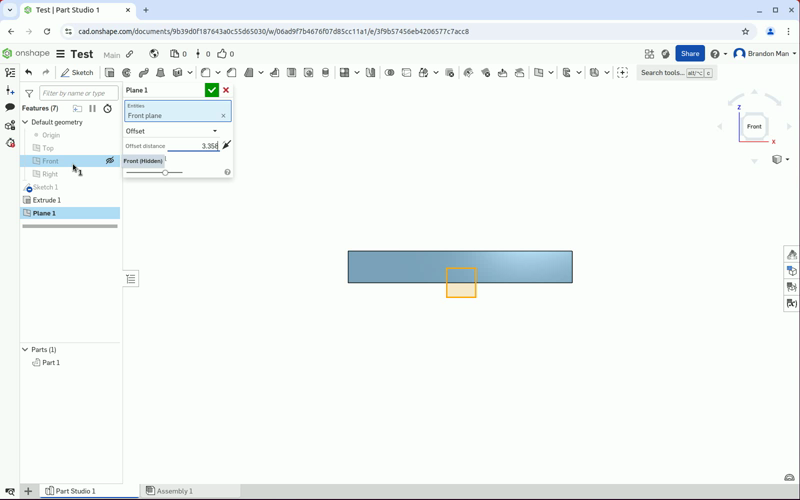
key(enter, 2)
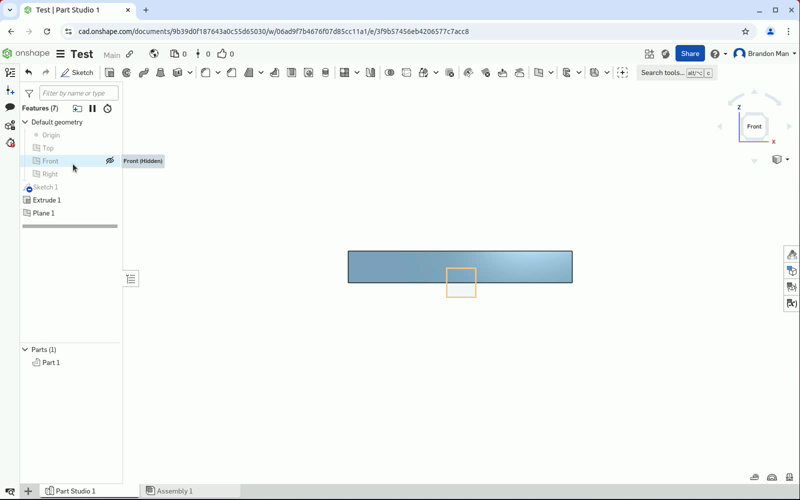
key(shift+s)
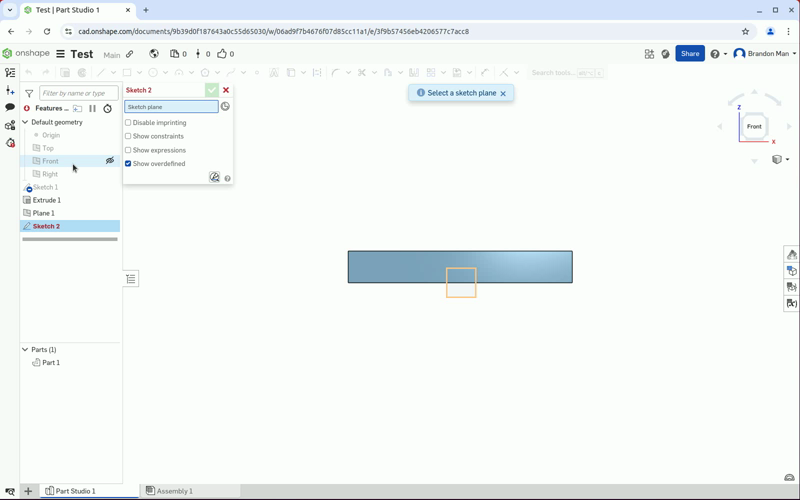
mouse_move(73, 215)
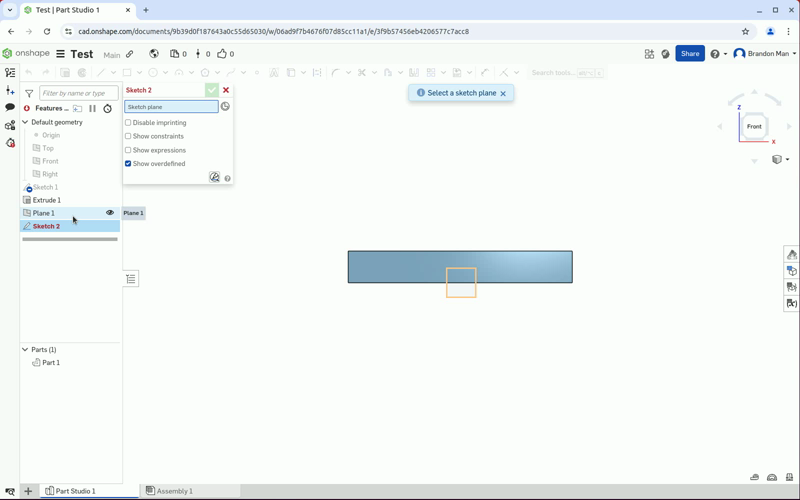
click(73, 215)
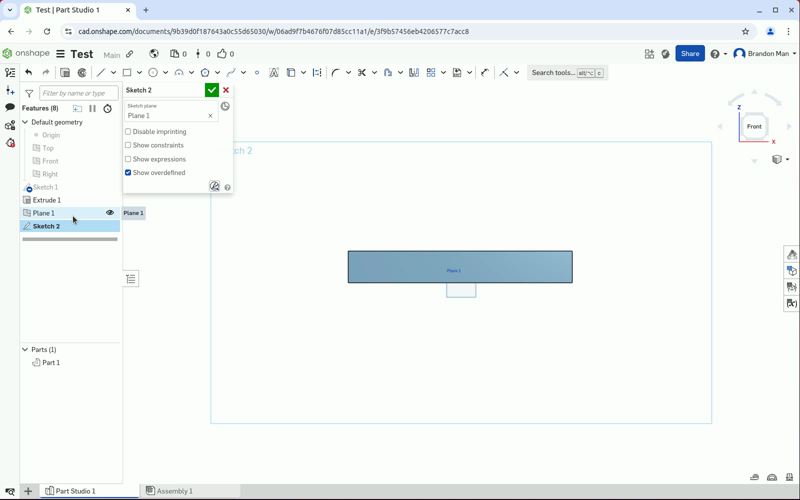
mouse_move(73, 352)
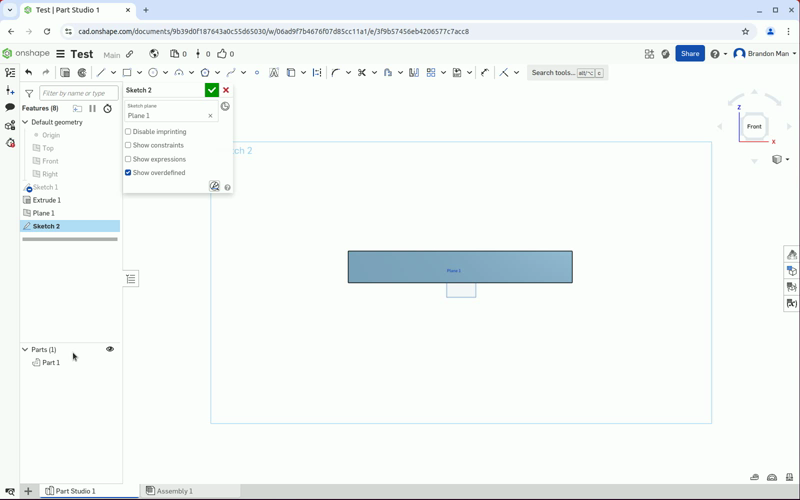
key(y)
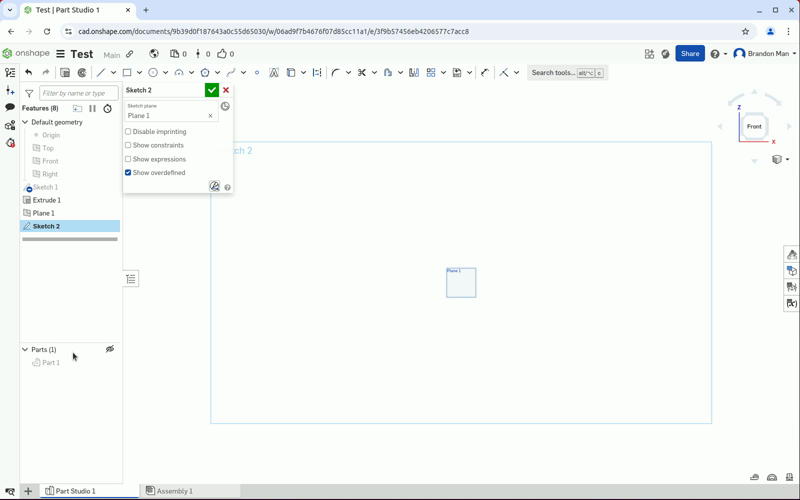
key(c)
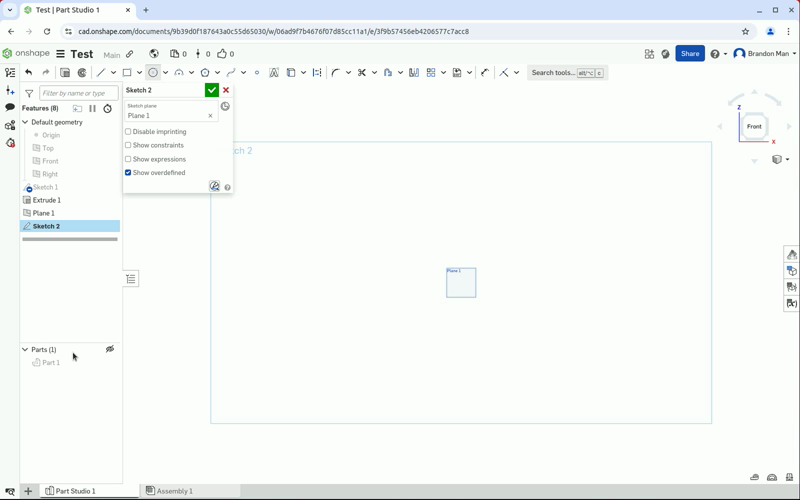
key_down(shift)
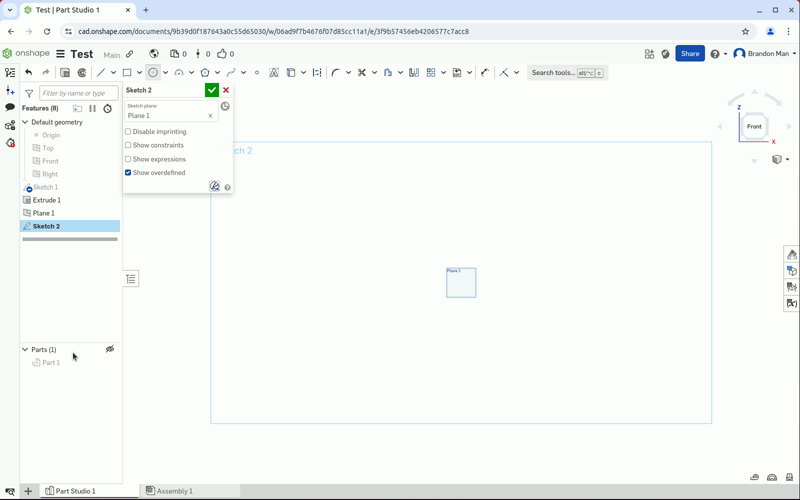
mouse_move(364, 266)
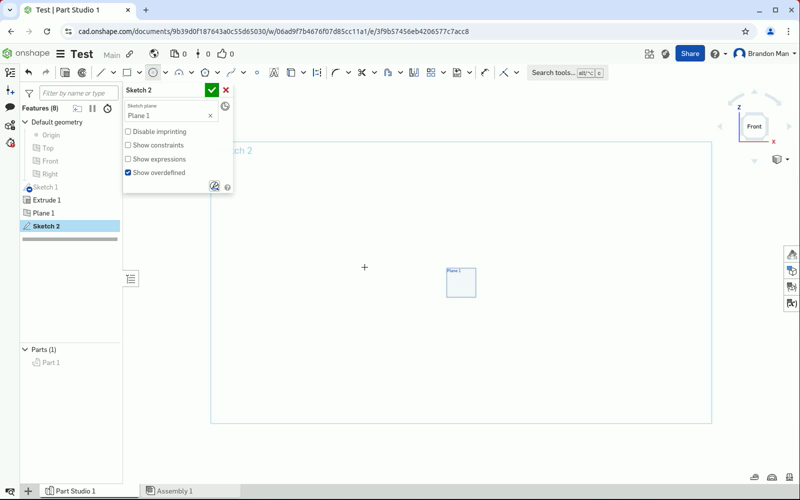
click(364, 266)
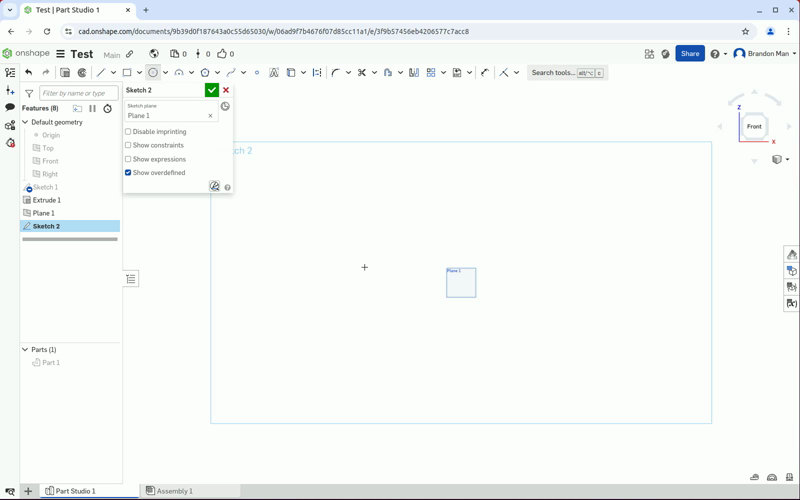
key_up(shift)
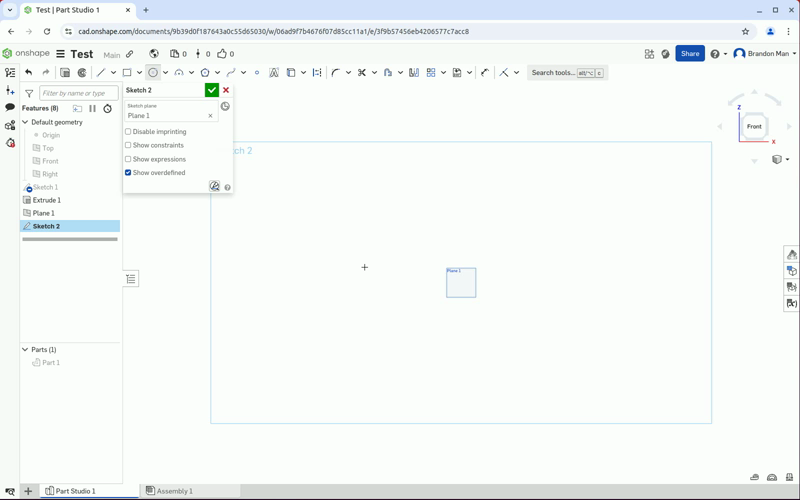
mouse_move(369, 266)
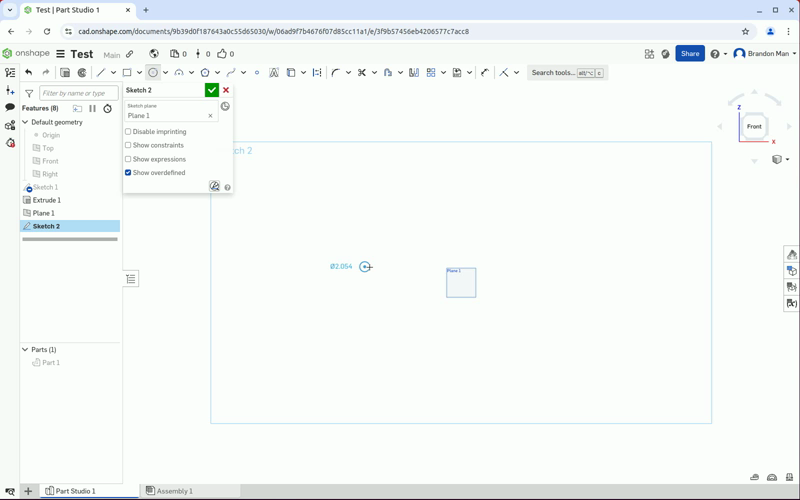
click(369, 266)
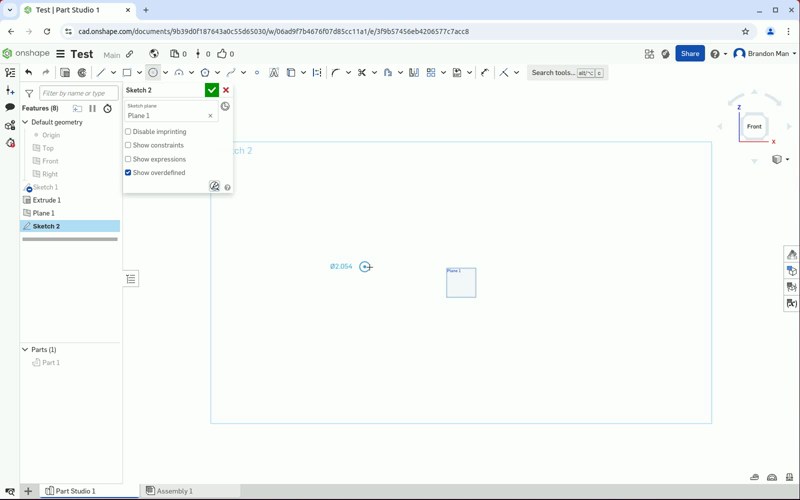
key(esc)
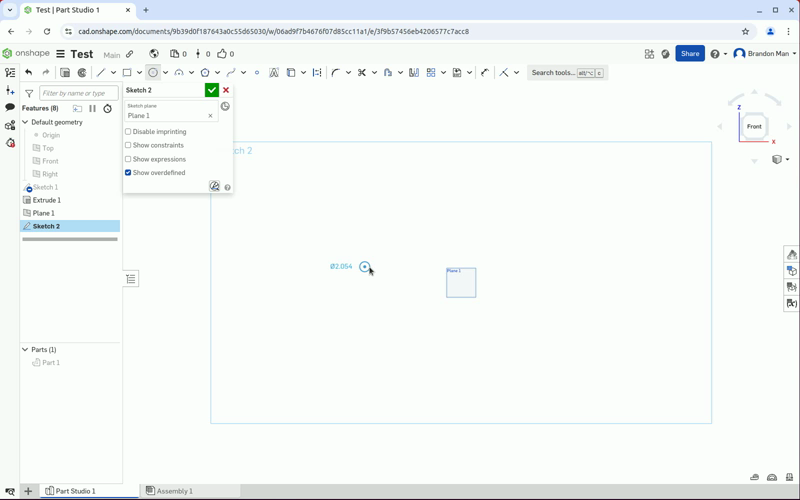
mouse_move(364, 267)
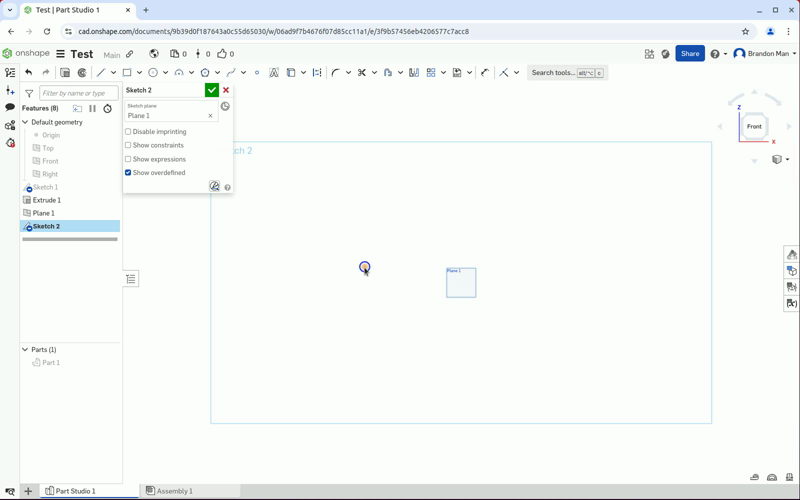
scroll(6)
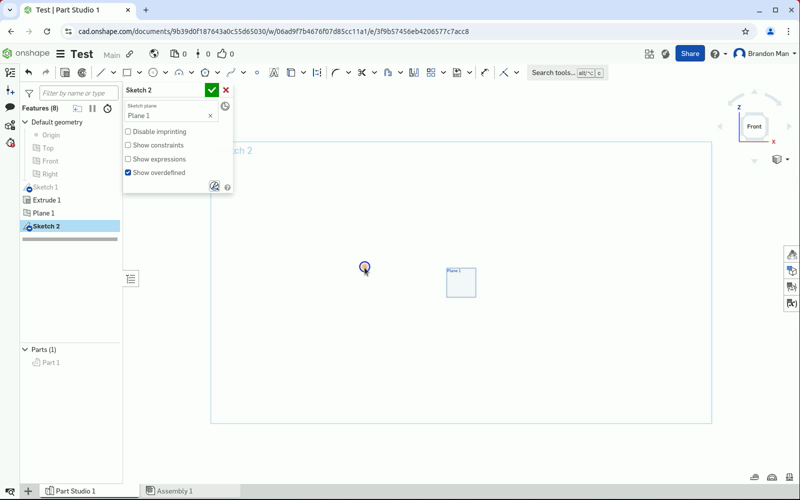
scroll(6)
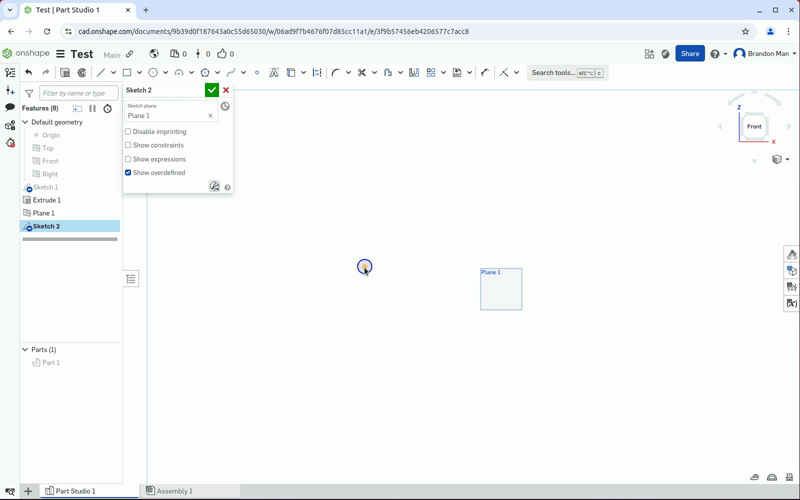
scroll(6)
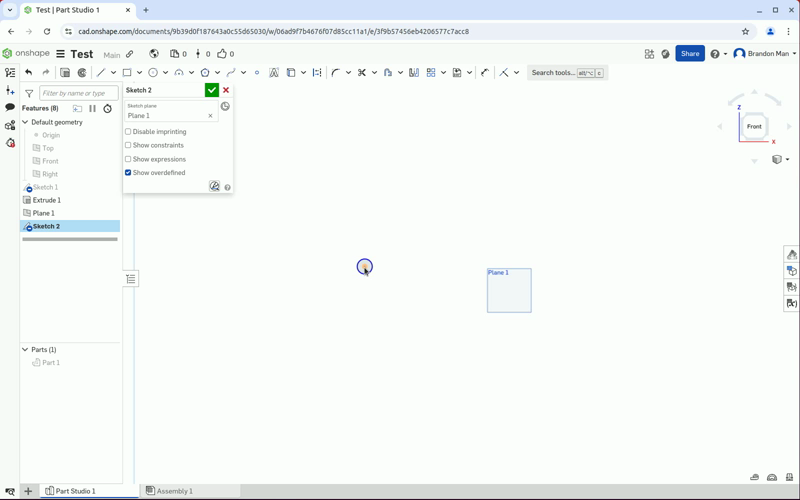
scroll(6)
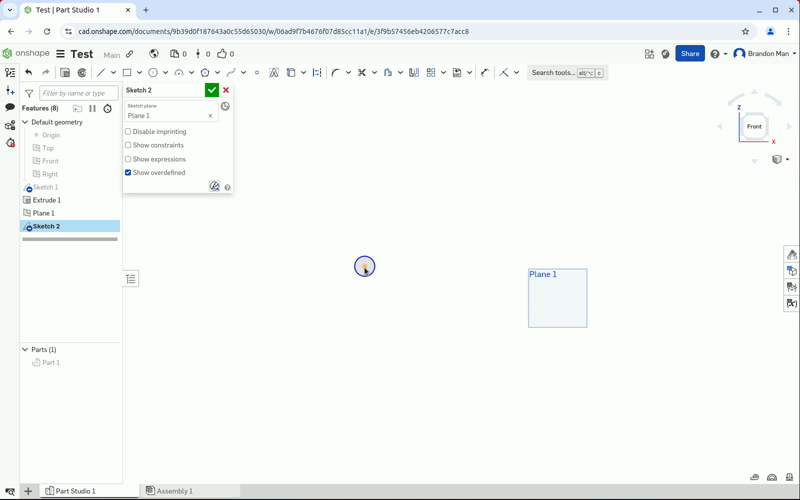
scroll(6)
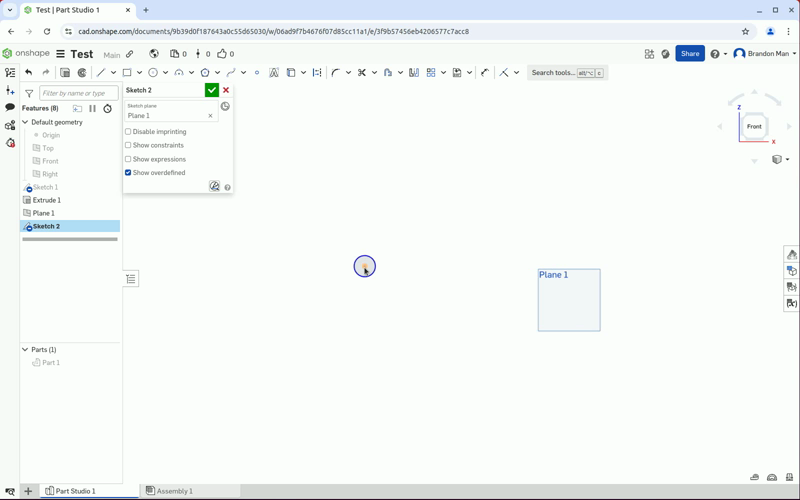
scroll(6)
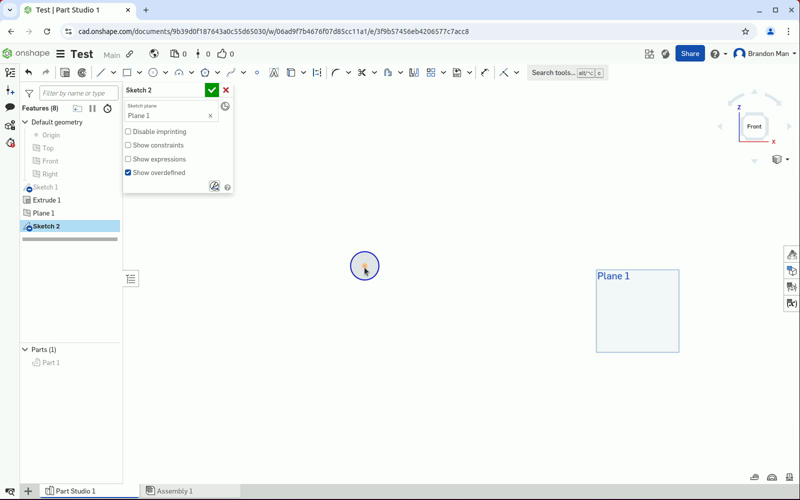
scroll(6)
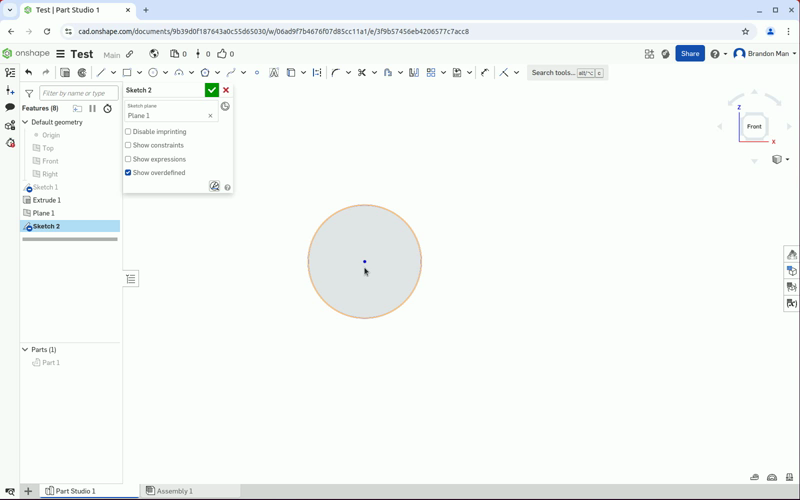
click(364, 267)
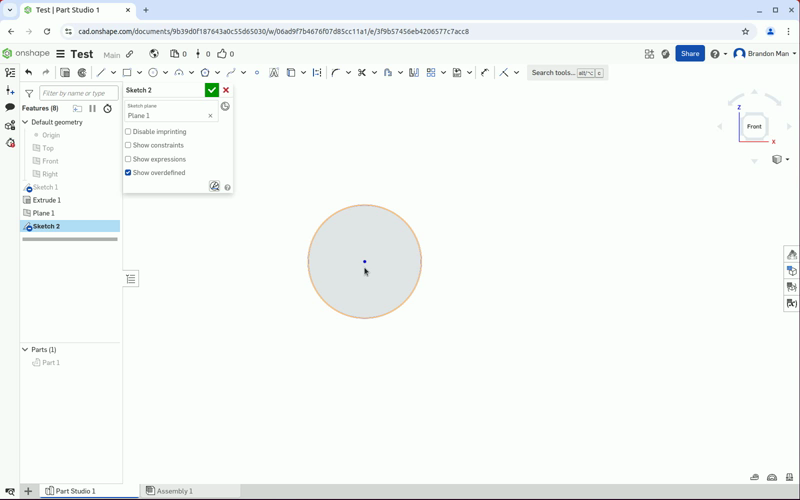
scroll(-6)
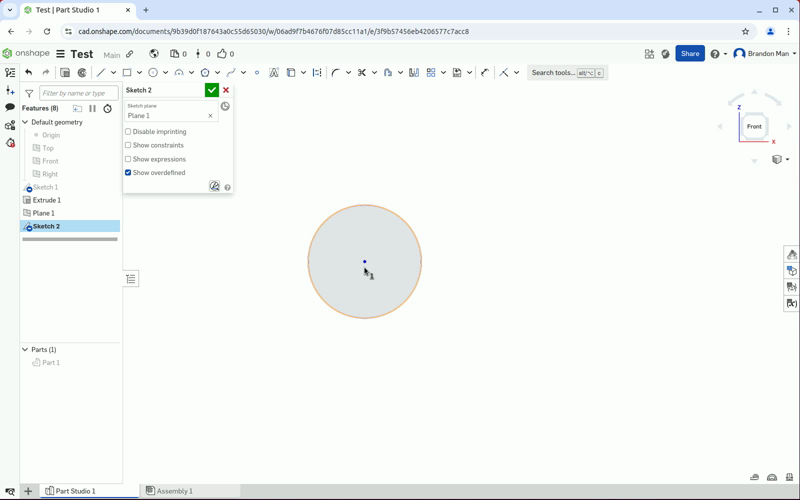
scroll(-6)
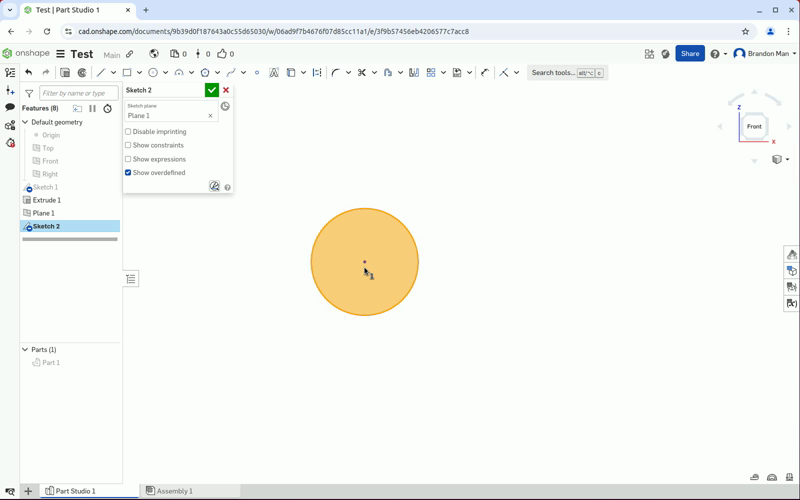
scroll(-6)
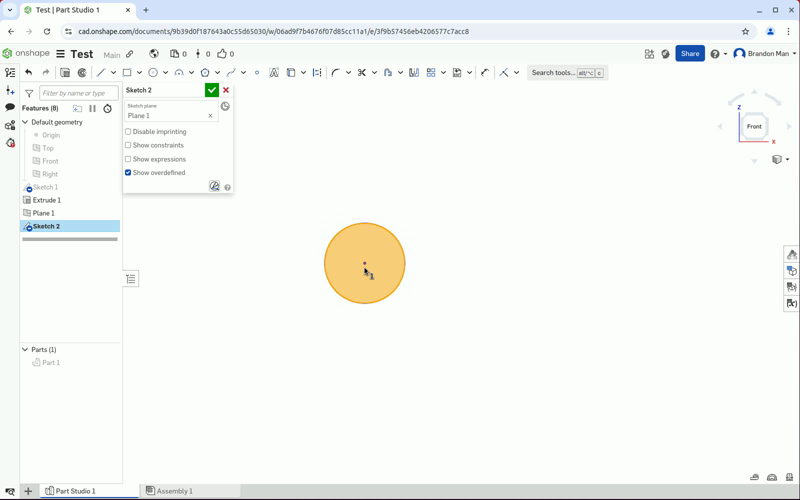
scroll(-6)
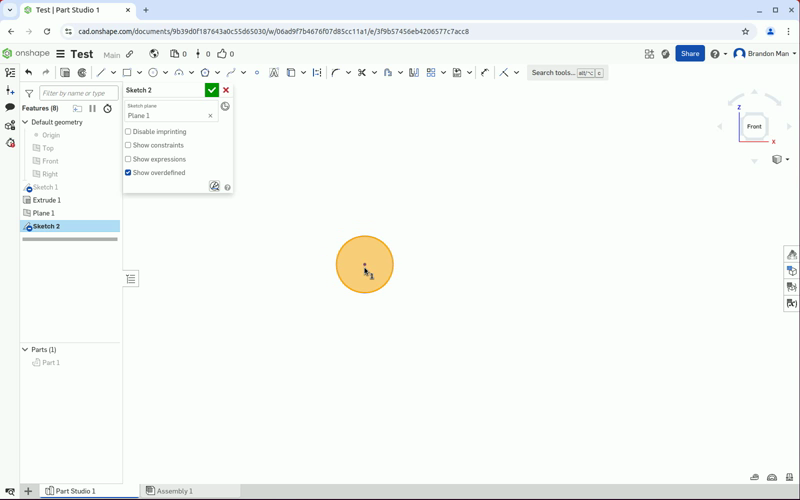
scroll(-6)
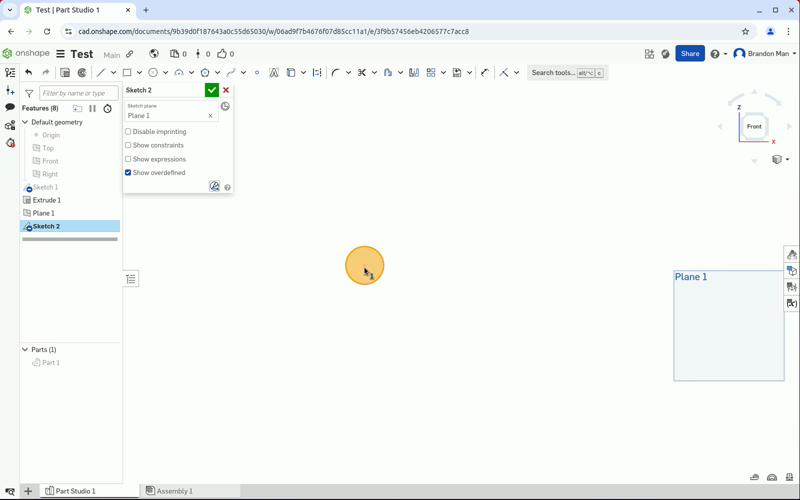
scroll(-6)
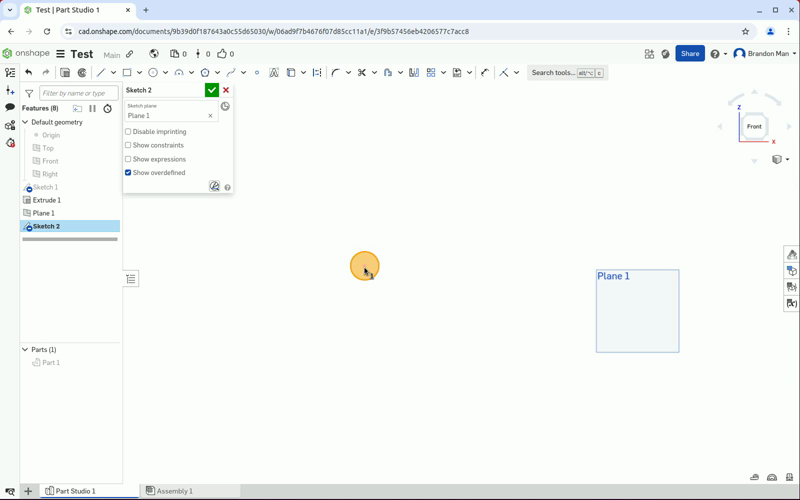
scroll(-6)
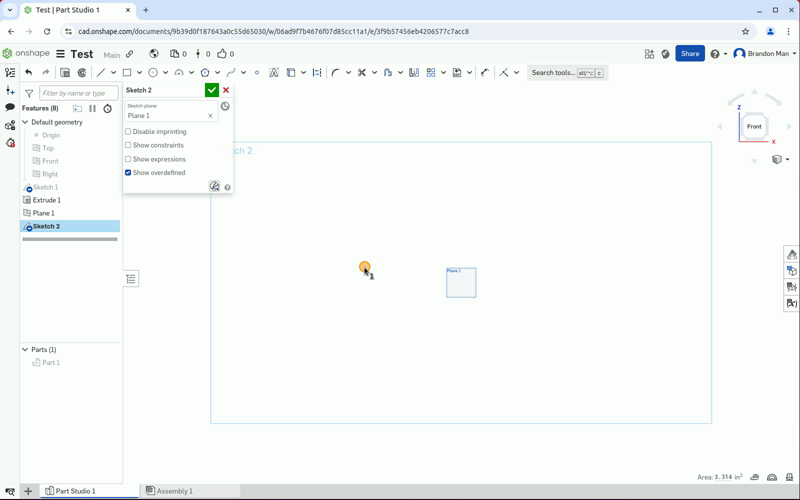
mouse_move(73, 352)
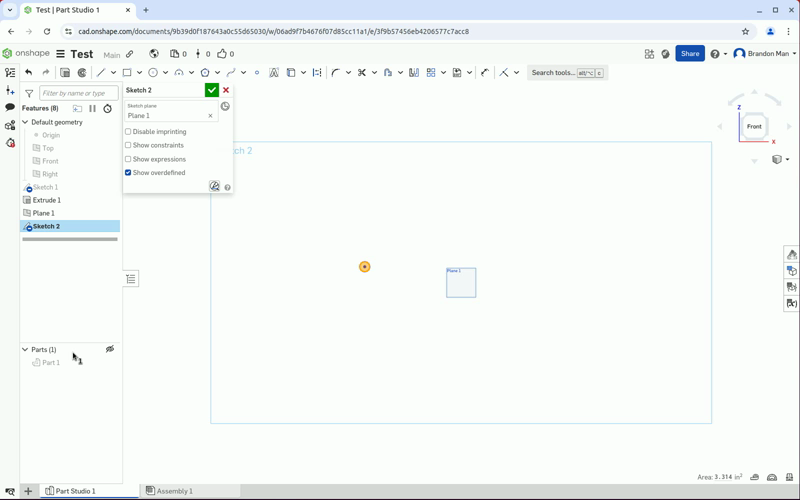
key(shift+y)
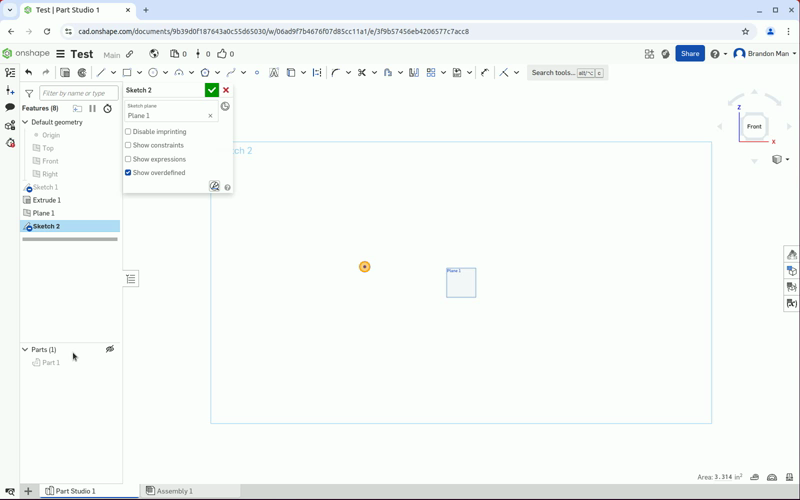
key(shift+e)
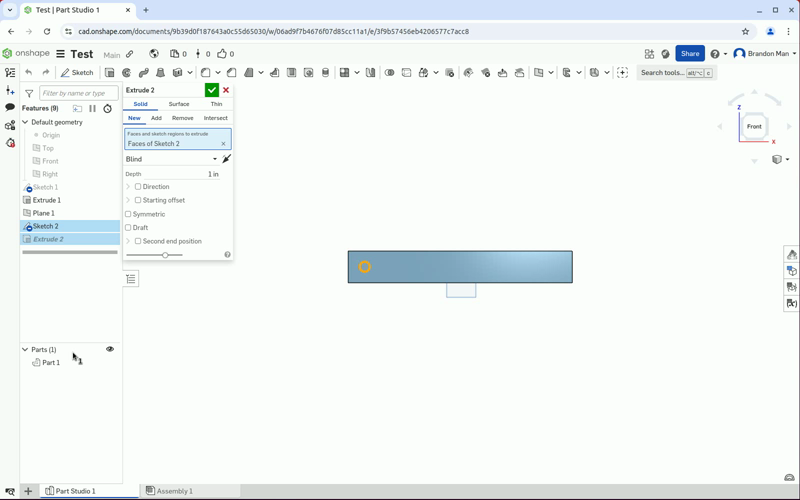
mouse_move(143, 106)
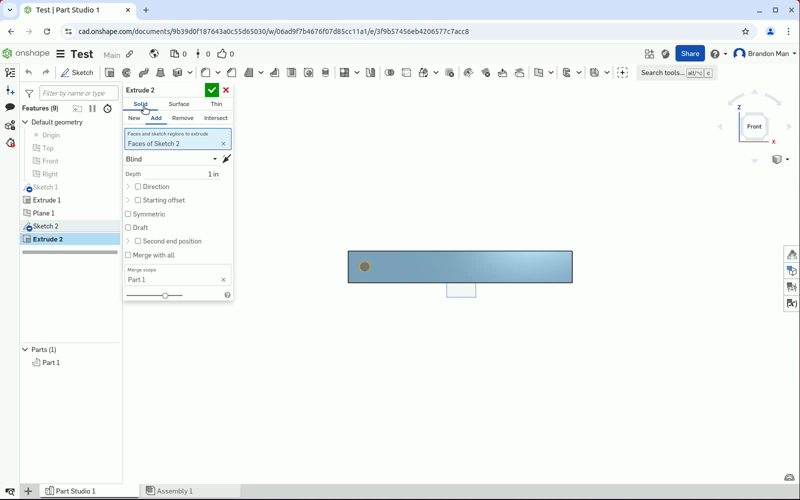
click(143, 106)
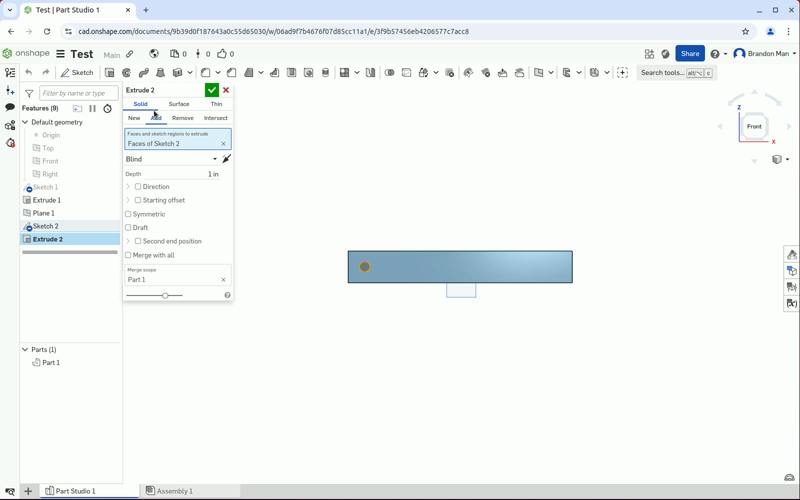
mouse_move(186, 120)
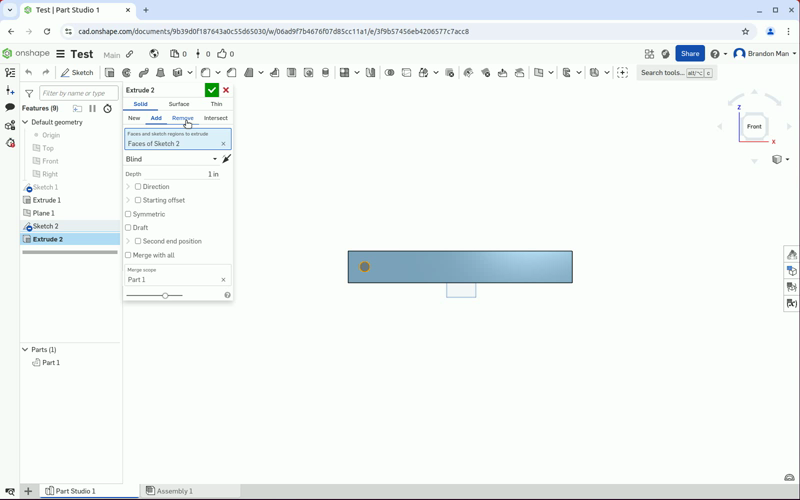
click(186, 120)
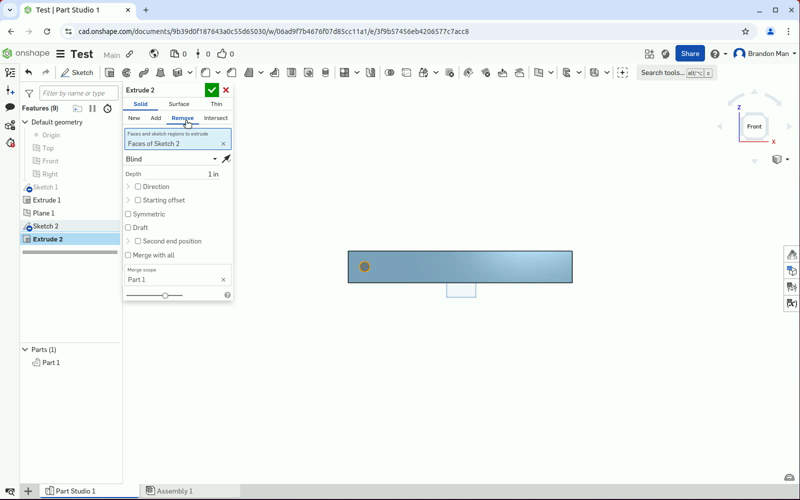
key(tab, 4)
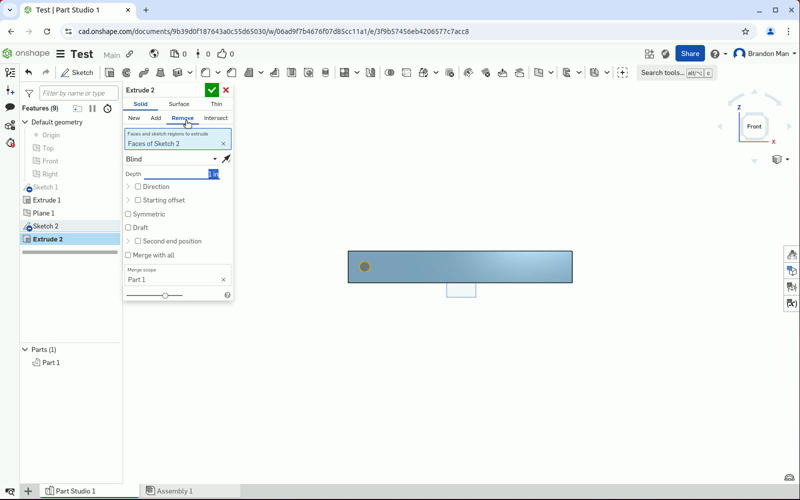
text(6.499)
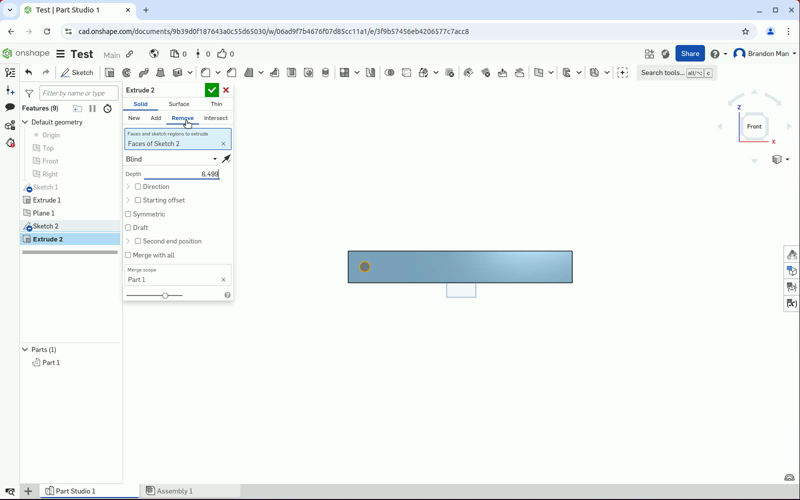
key(tab, 6)
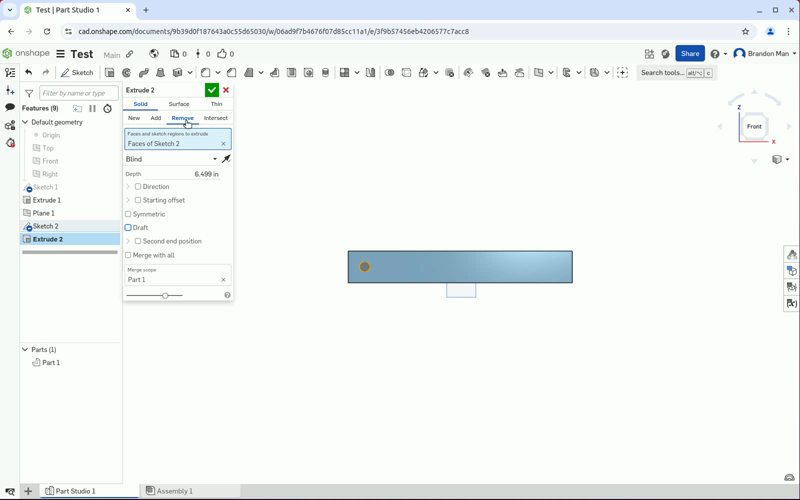
key(space)
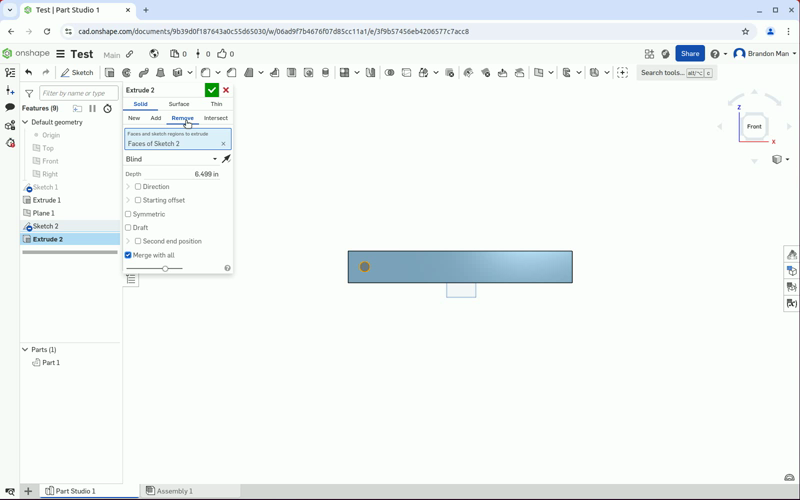
key(enter)
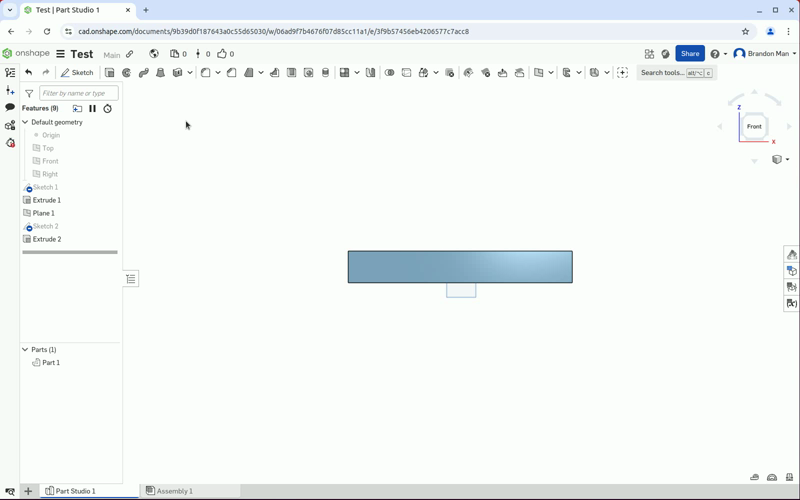
key(shift+h)
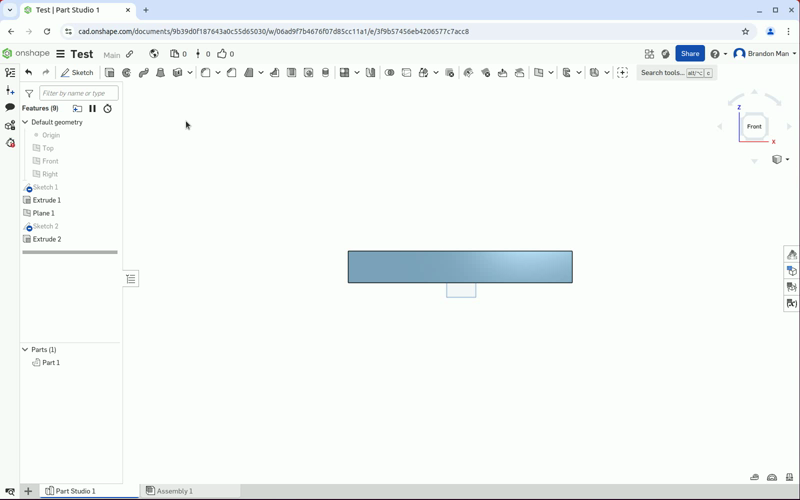
key(shift+h)
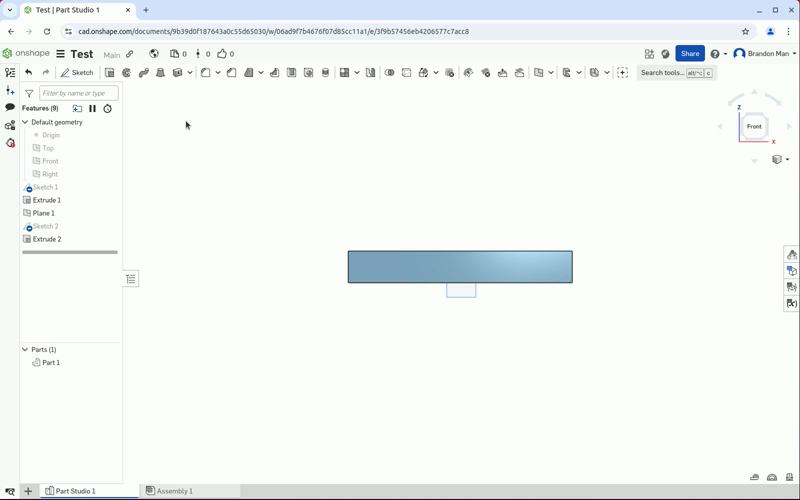
mouse_move(73, 189)
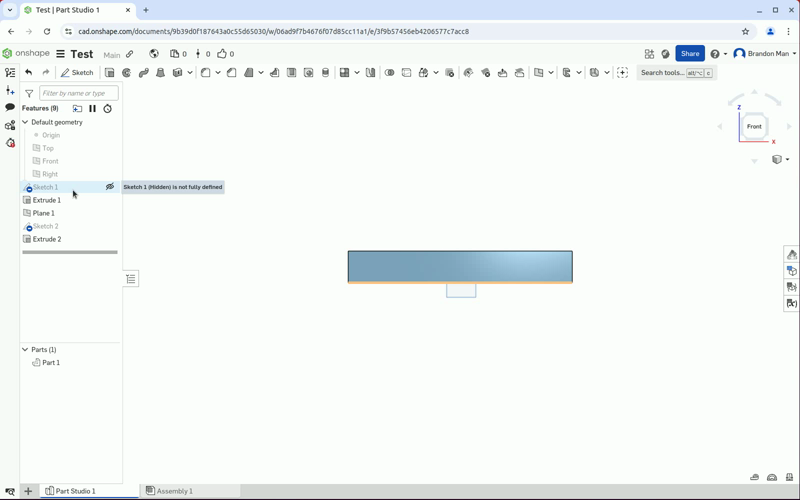
click(73, 189)
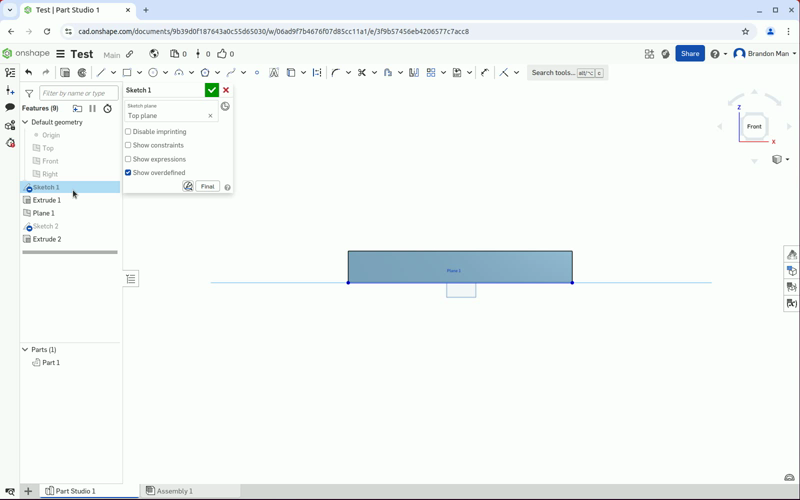
mouse_move(229, 92)
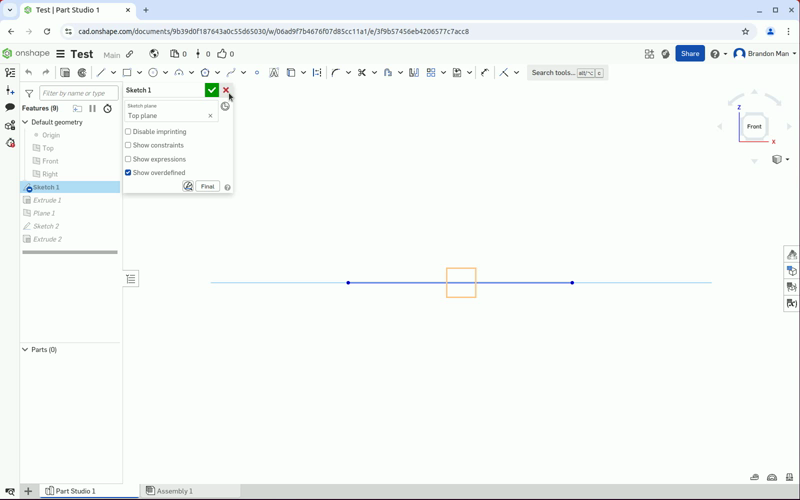
click(229, 92)
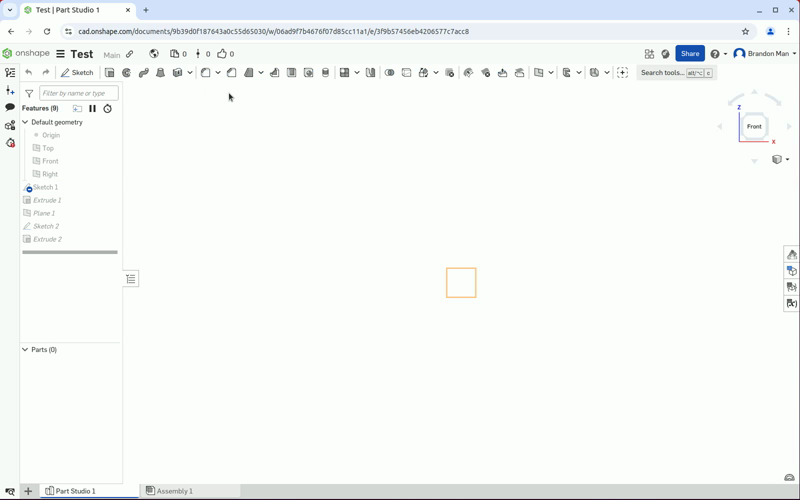
key(shift+s)
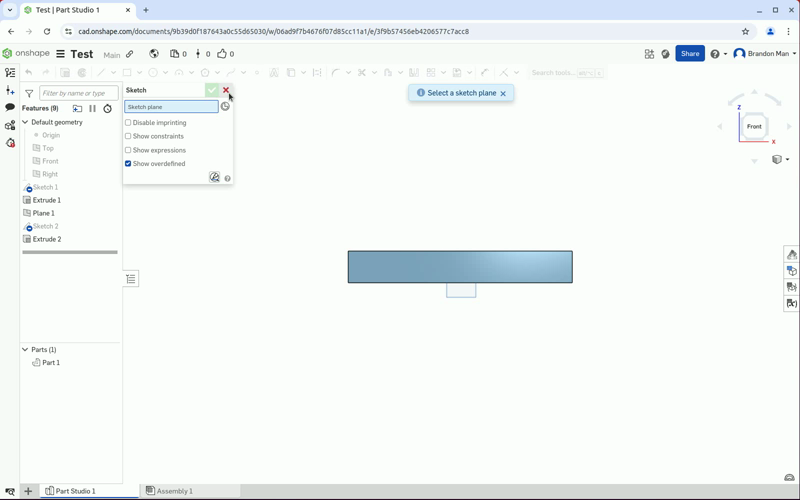
mouse_move(73, 215)
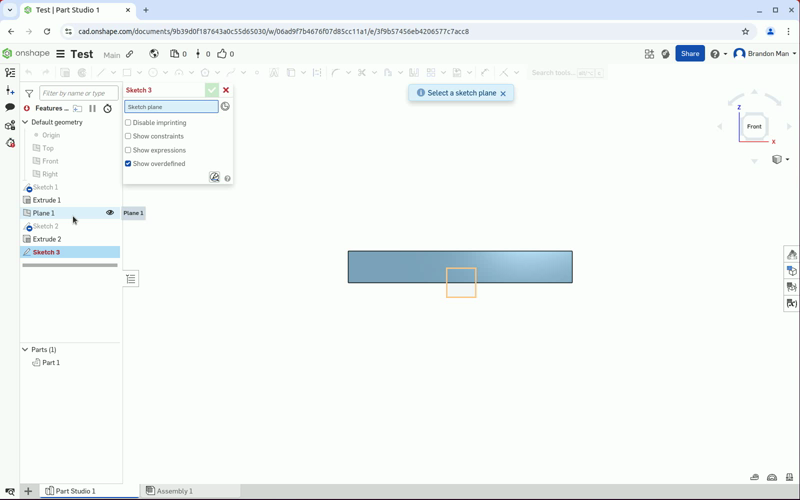
click(73, 215)
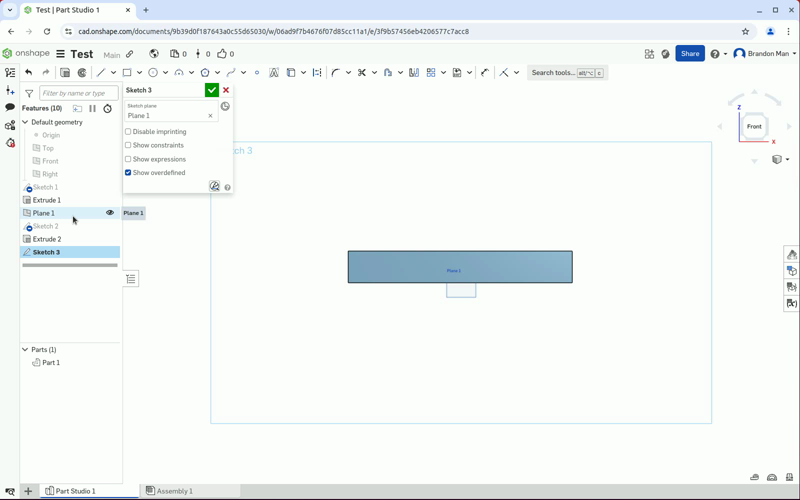
mouse_move(73, 352)
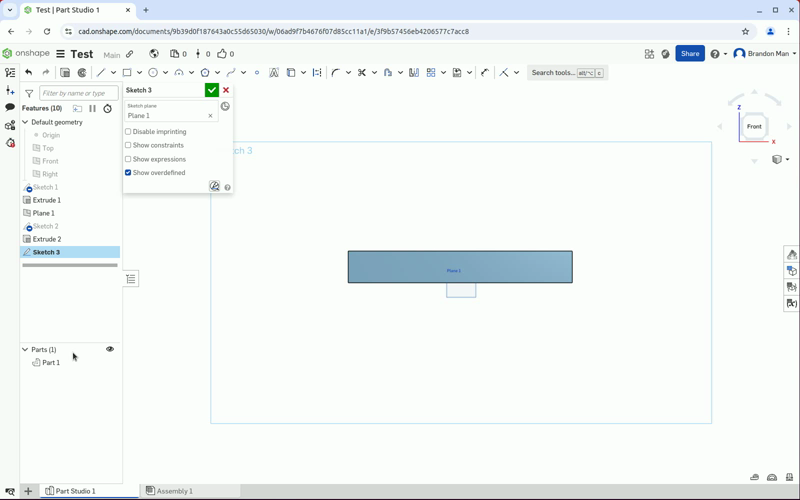
key(y)
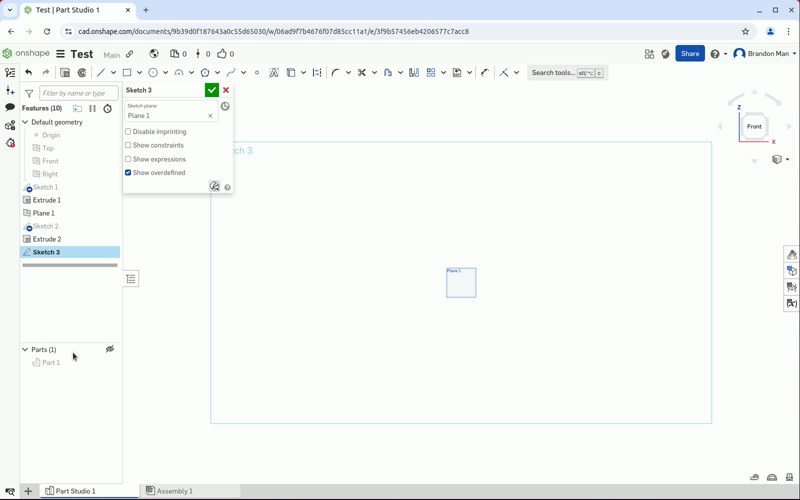
key(c)
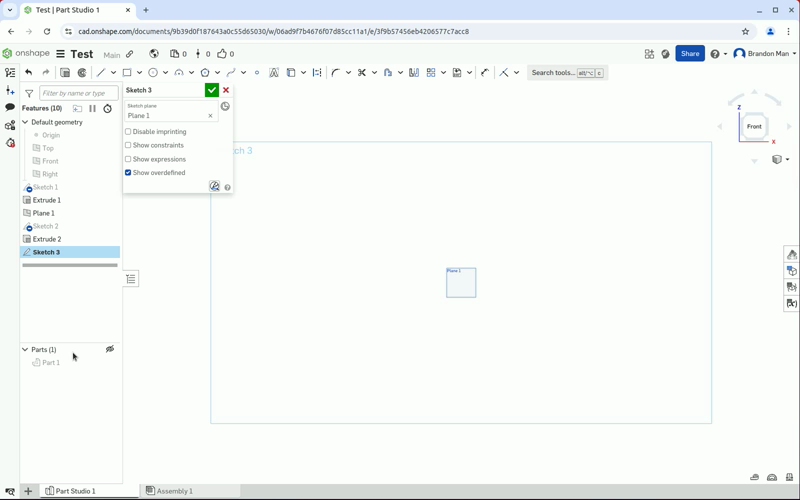
key_down(shift)
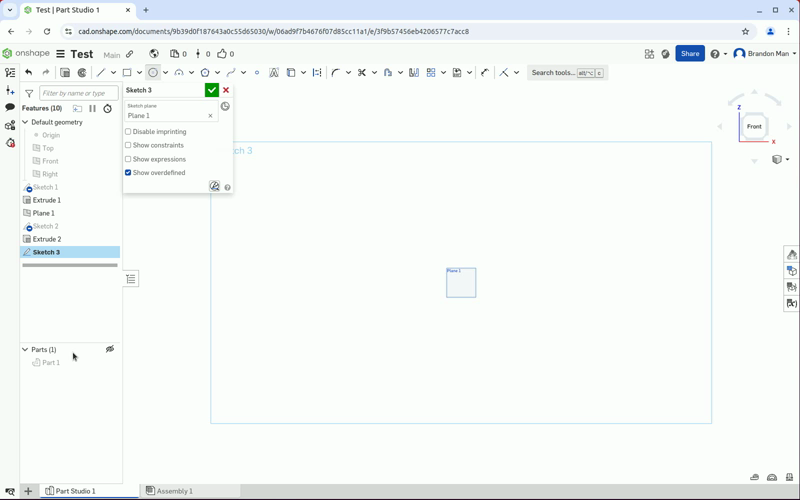
mouse_move(397, 266)
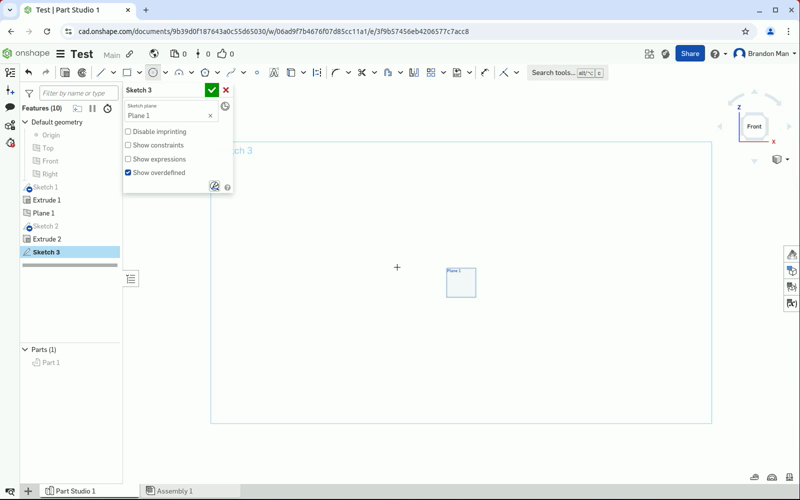
click(397, 266)
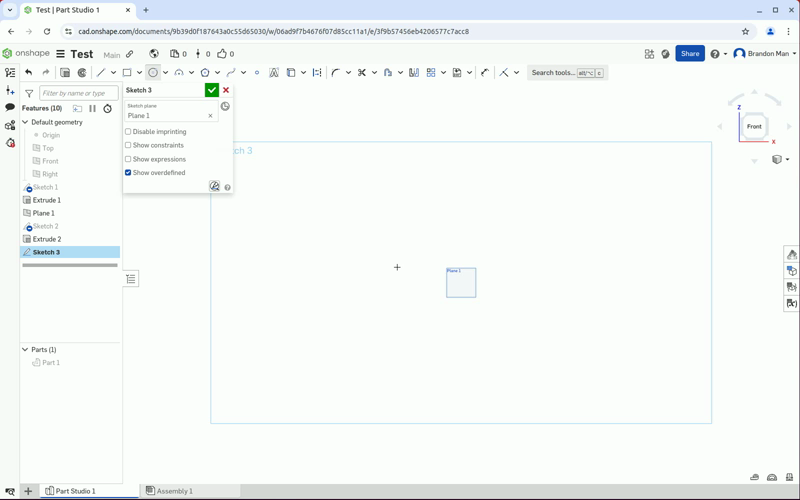
key_up(shift)
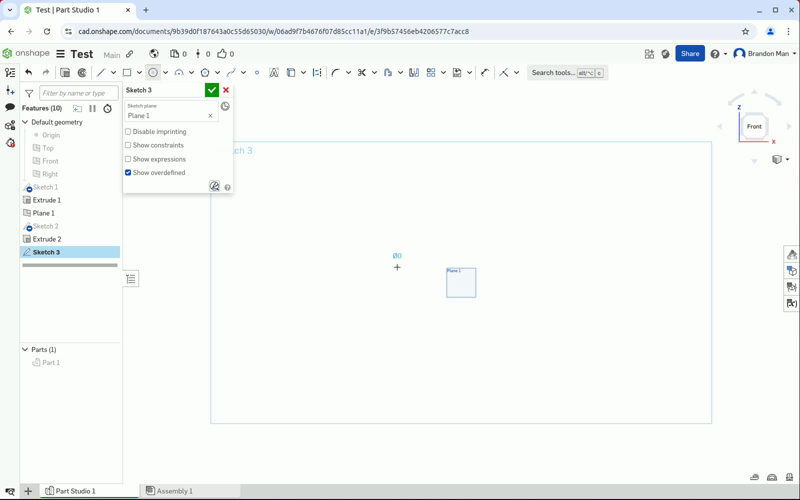
mouse_move(402, 266)
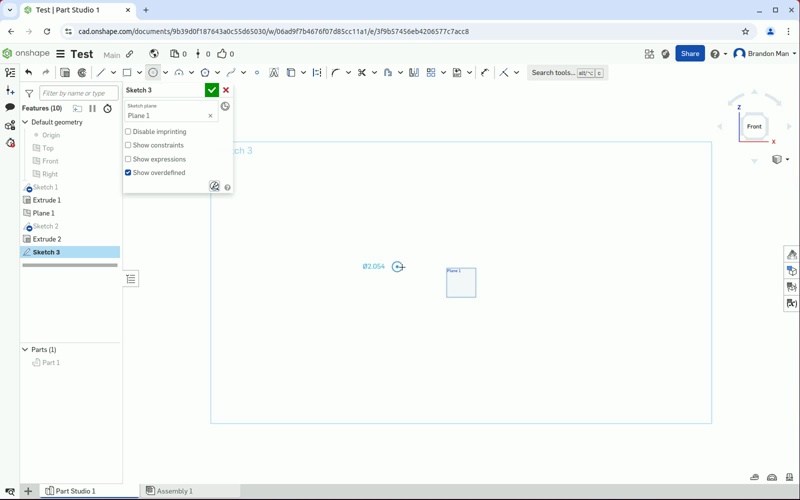
click(402, 266)
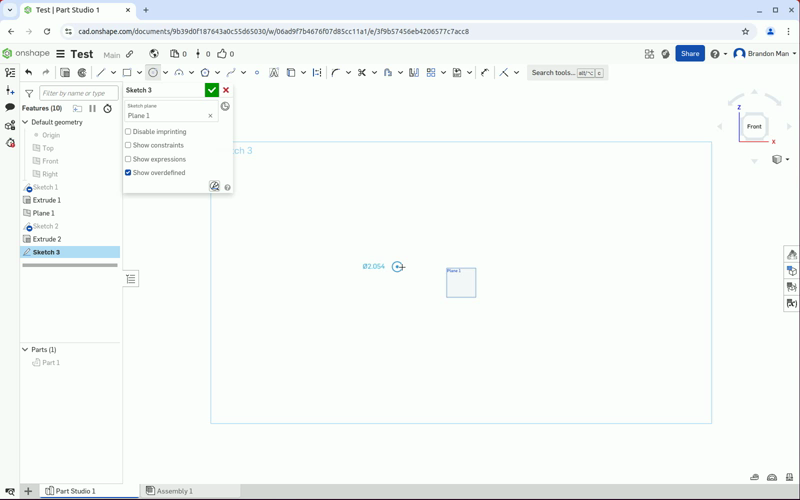
key(esc)
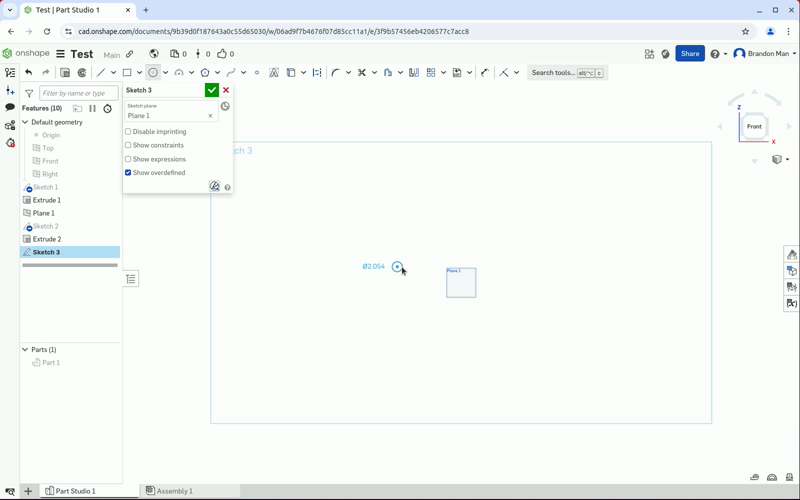
mouse_move(394, 266)
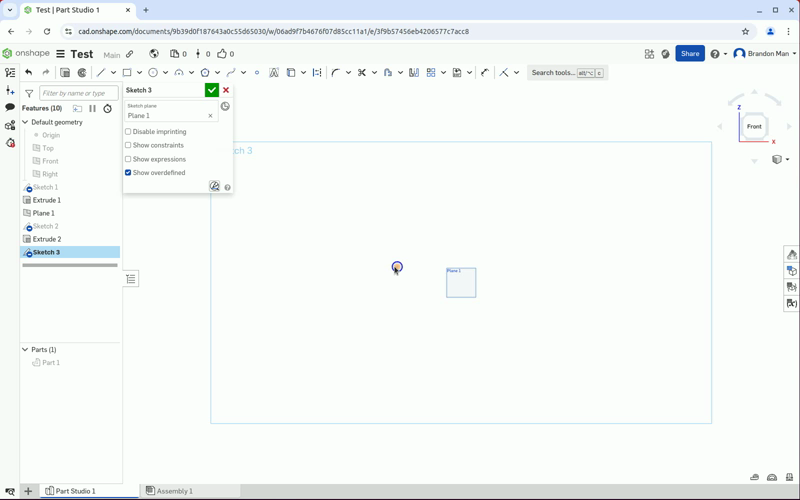
scroll(6)
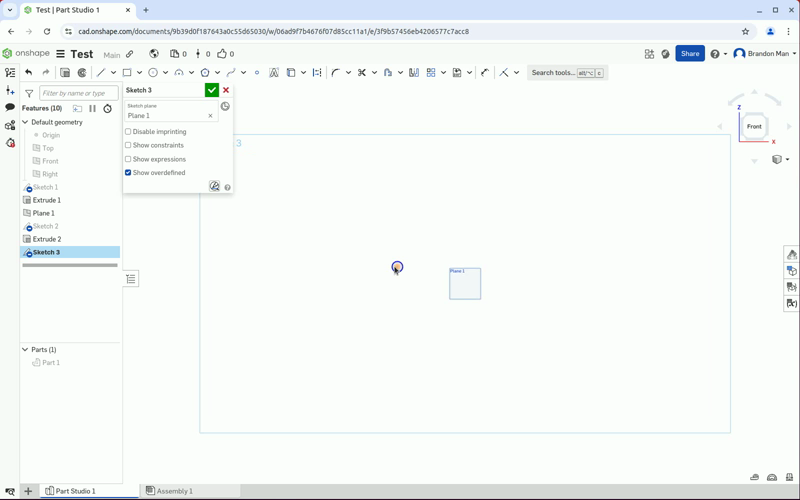
scroll(6)
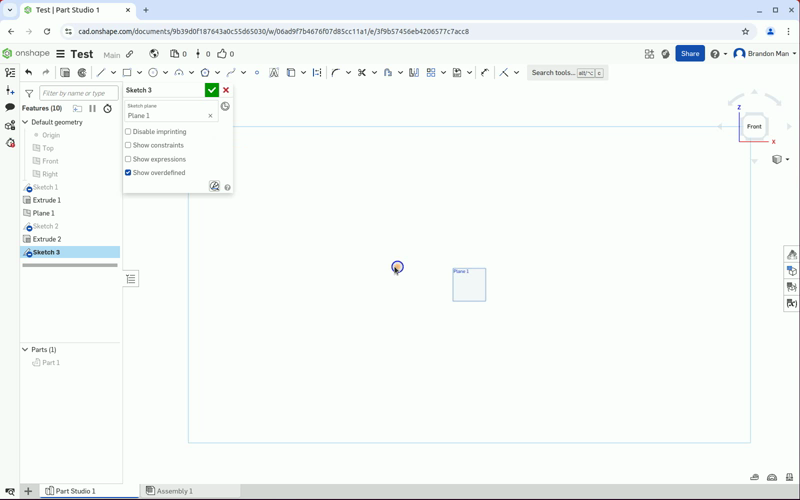
scroll(6)
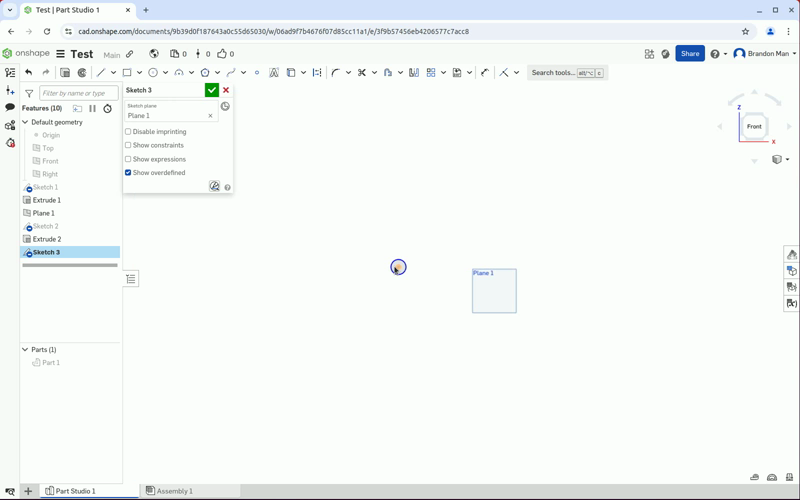
scroll(6)
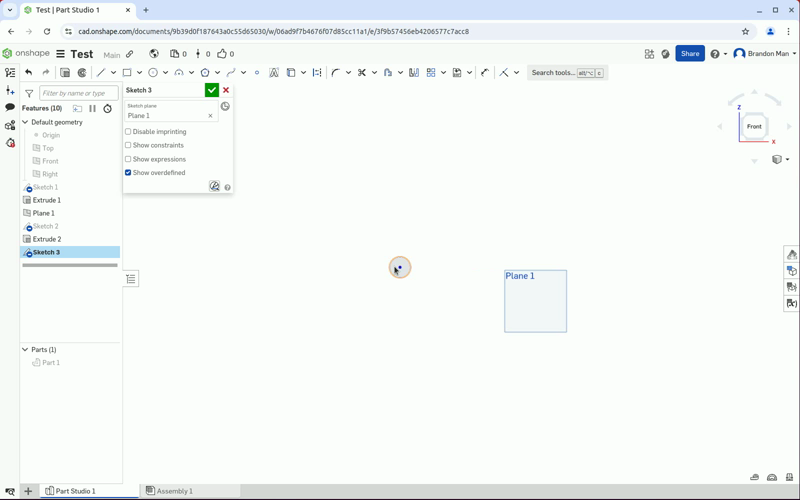
scroll(6)
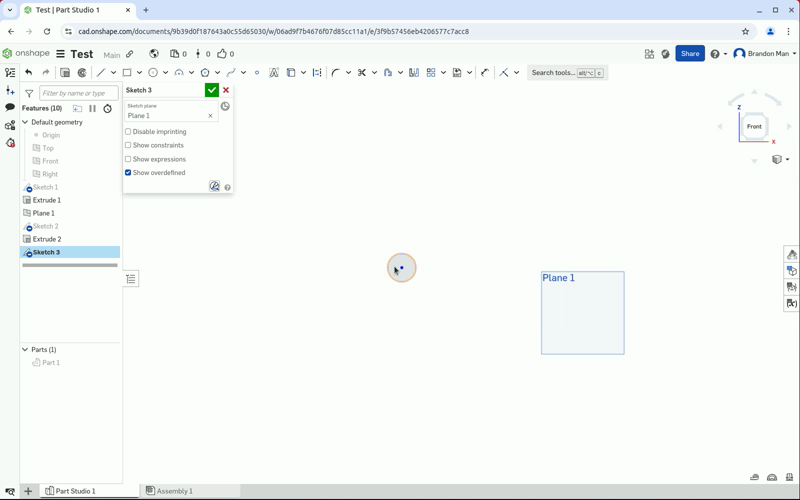
scroll(6)
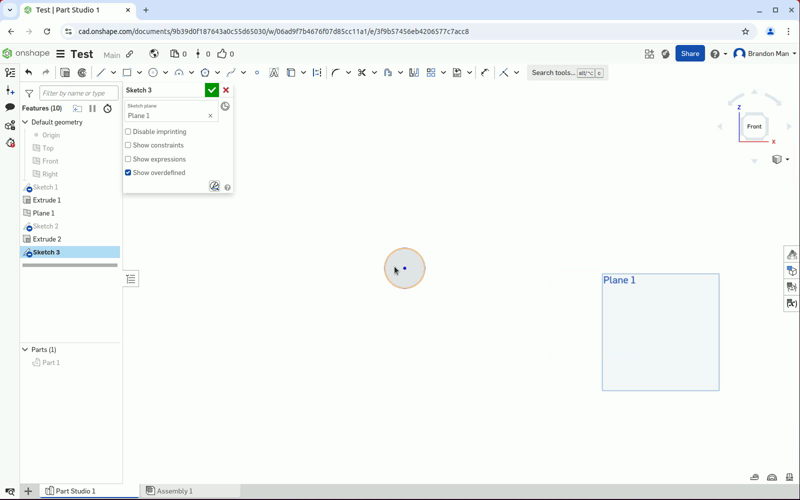
scroll(6)
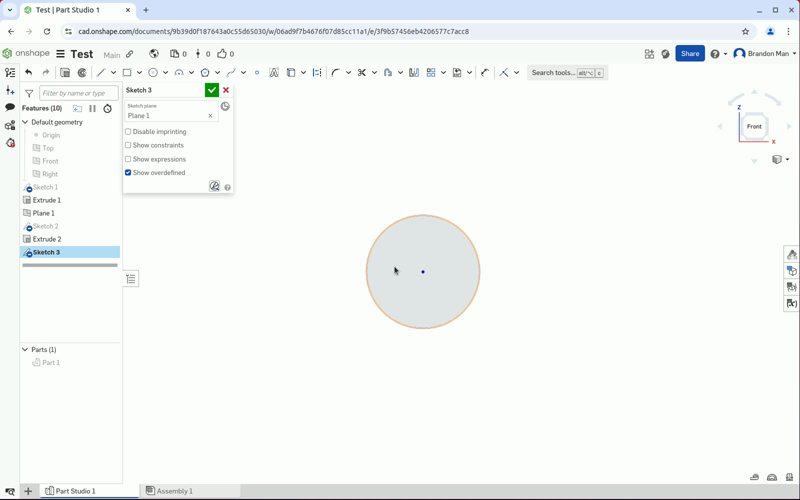
click(394, 266)
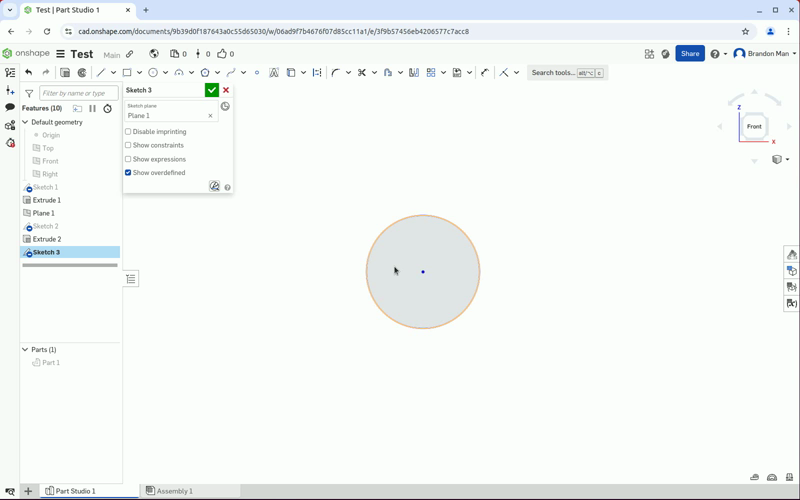
scroll(-6)
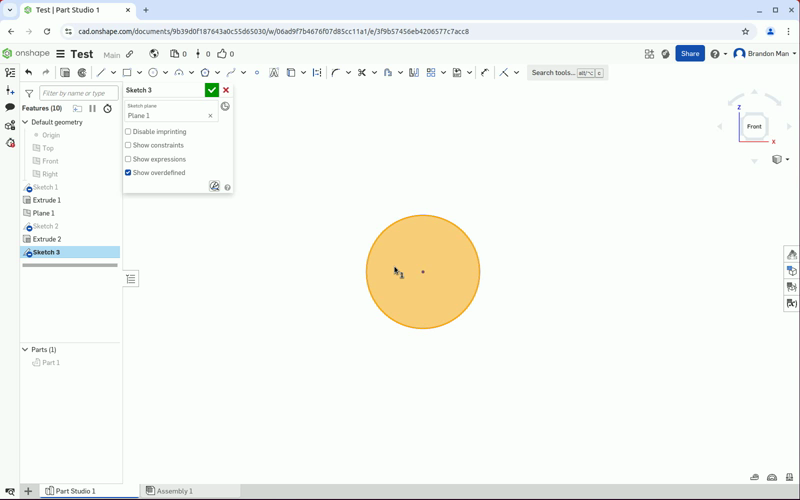
scroll(-6)
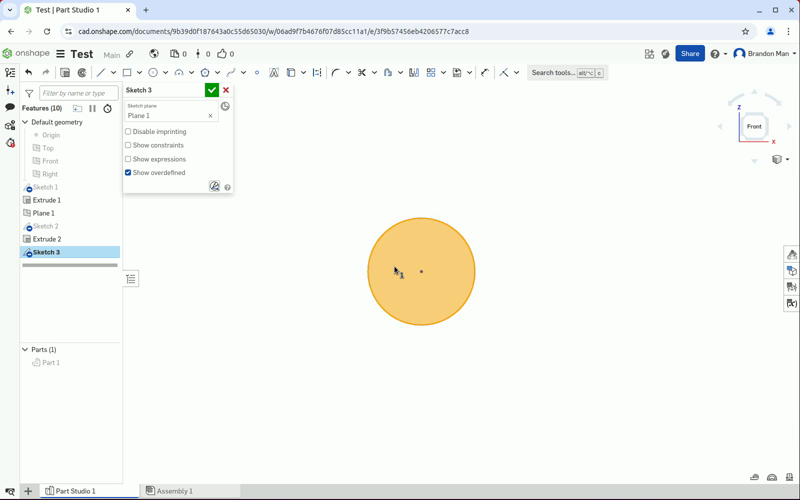
scroll(-6)
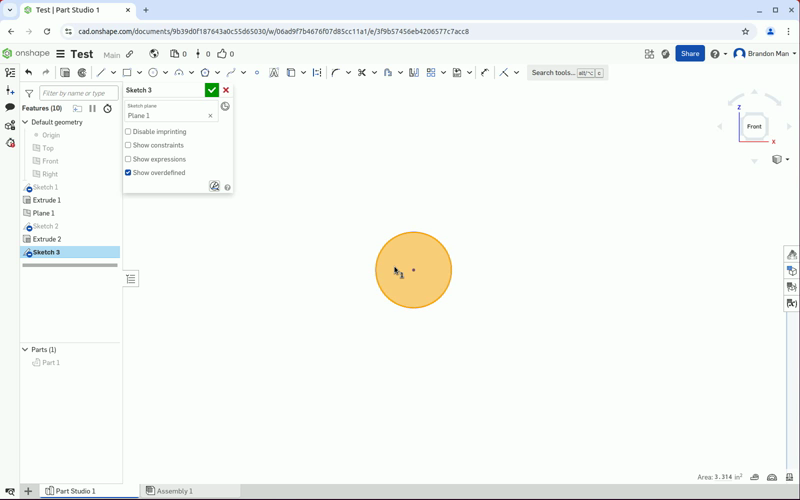
scroll(-6)
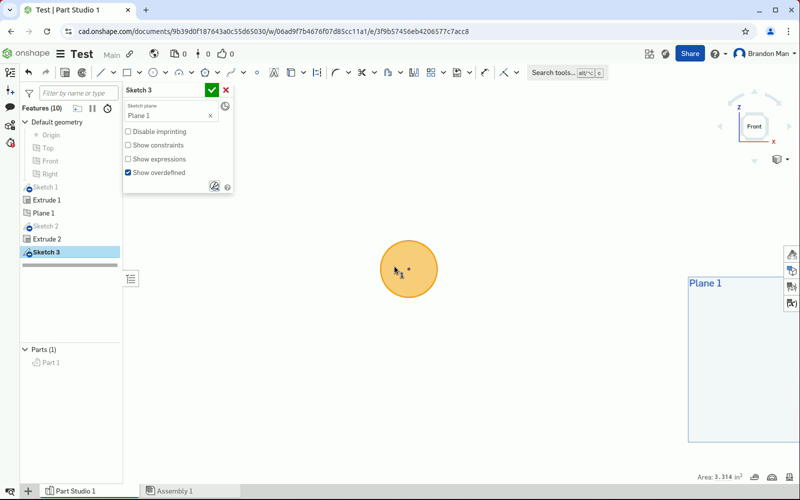
scroll(-6)
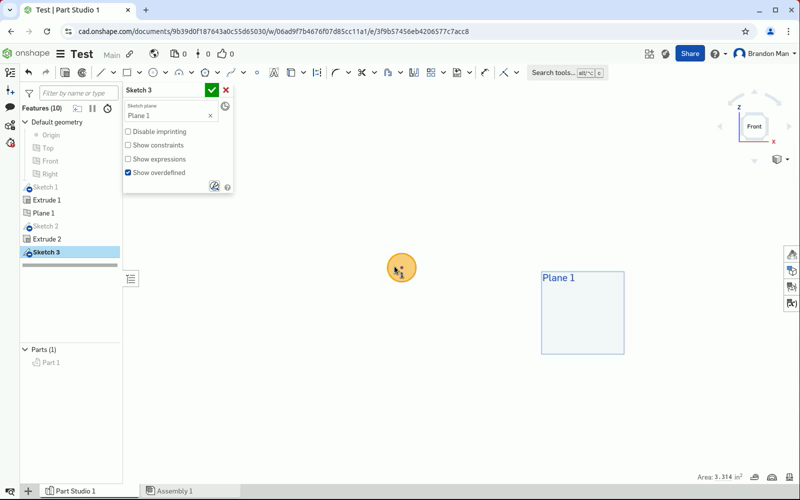
scroll(-6)
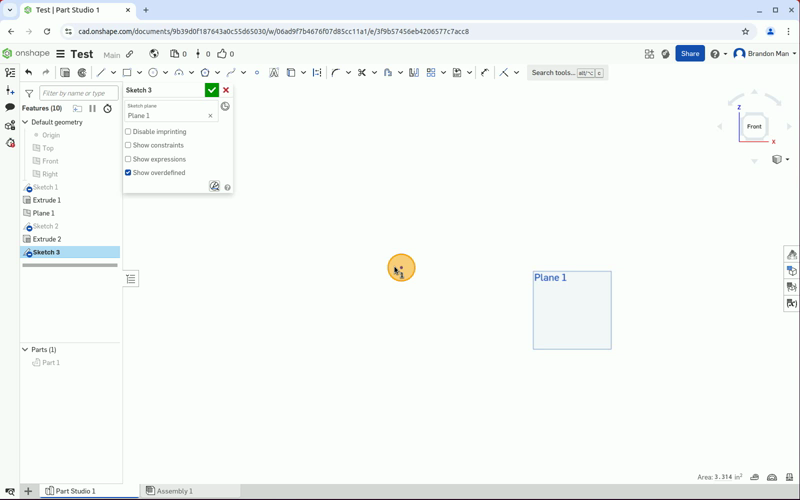
scroll(-6)
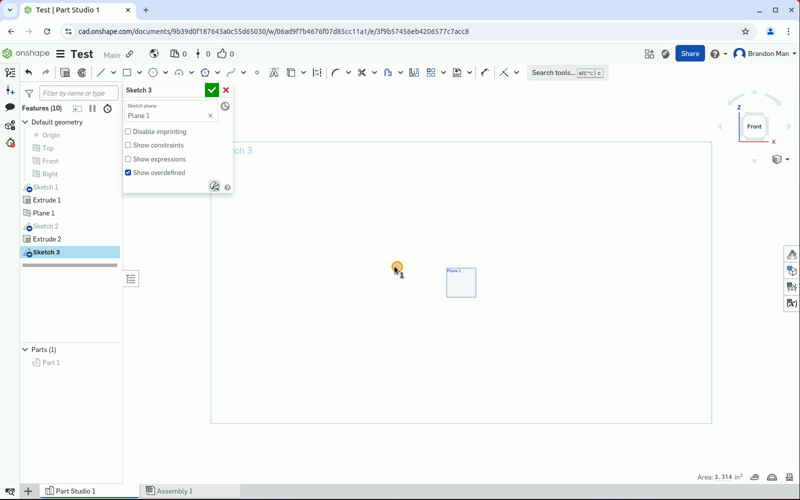
mouse_move(73, 352)
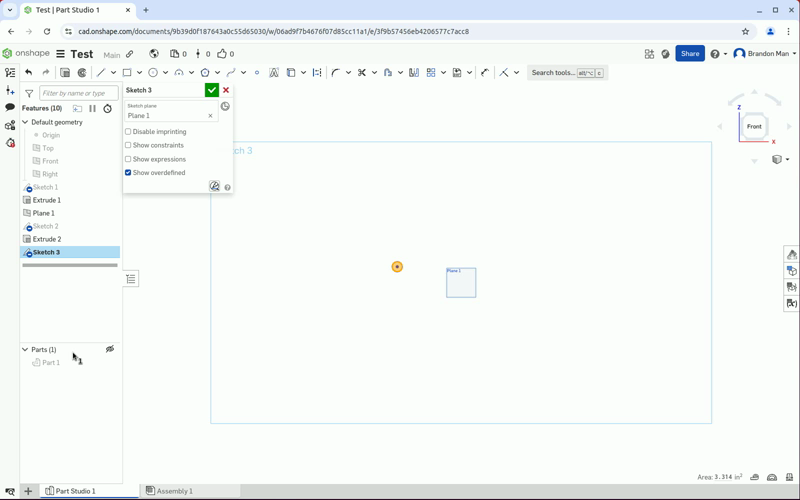
key(shift+y)
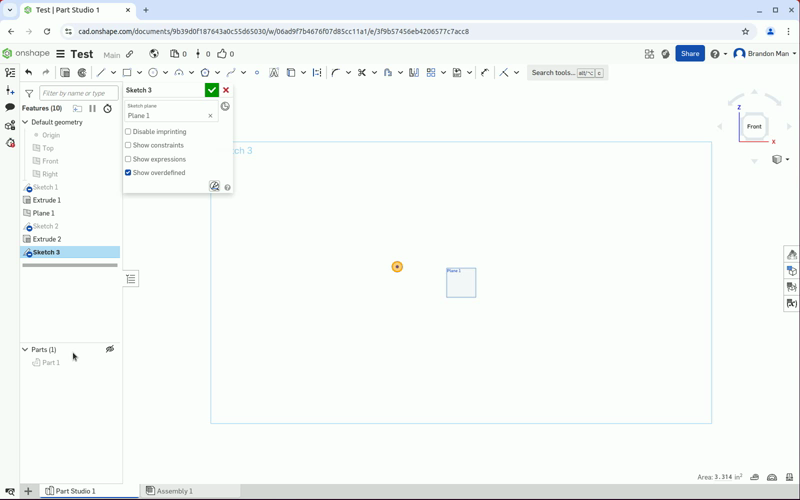
key(shift+e)
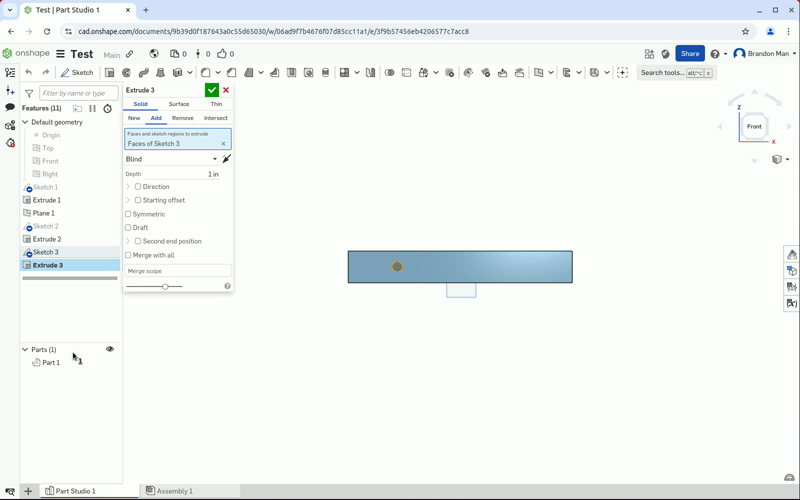
mouse_move(143, 106)
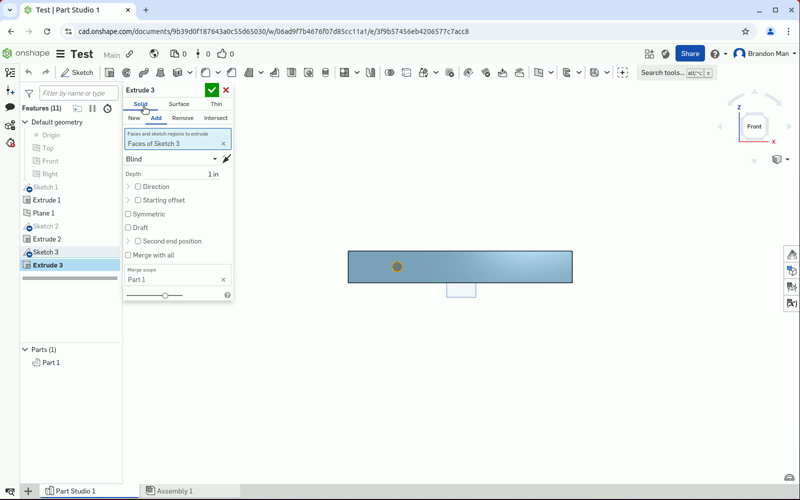
click(143, 106)
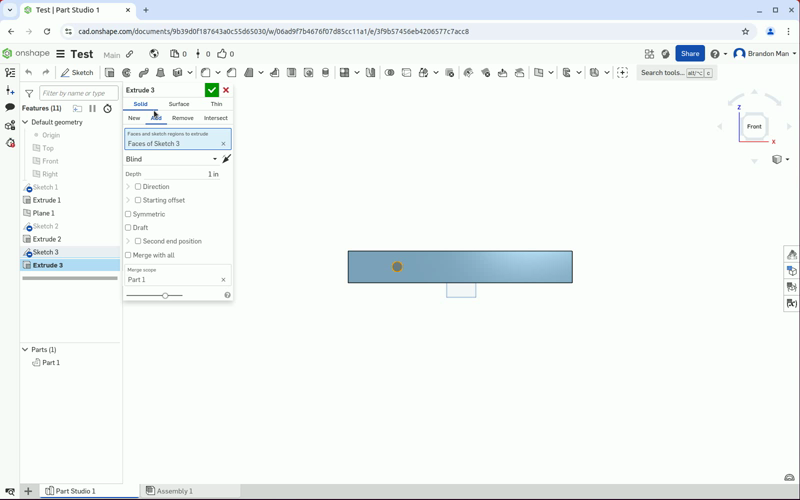
mouse_move(186, 120)
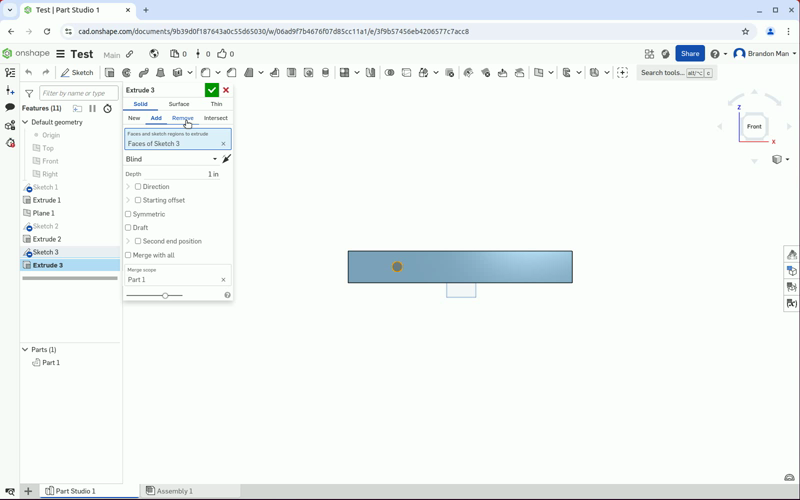
click(186, 120)
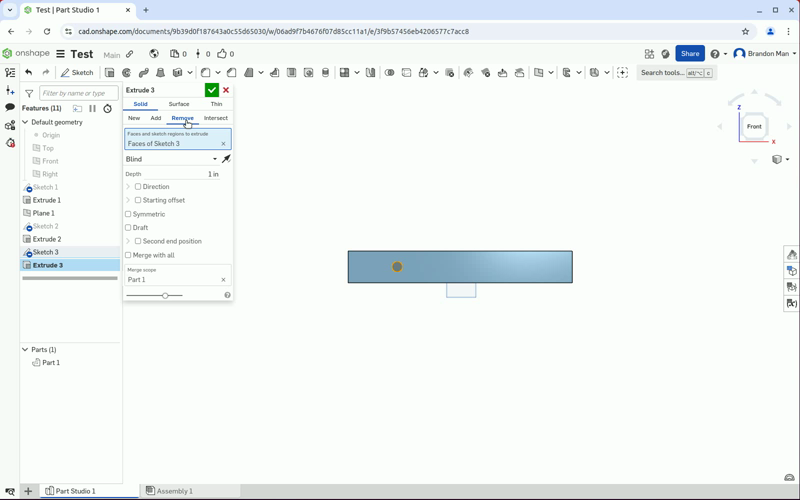
key(tab, 4)
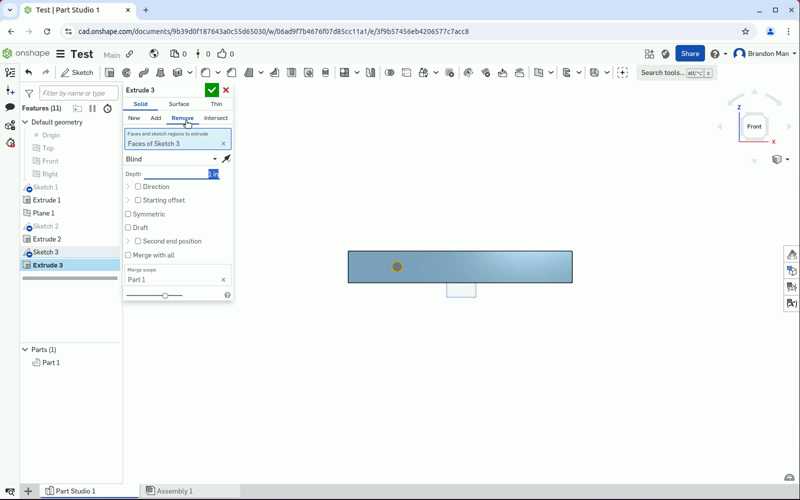
text(6.499)
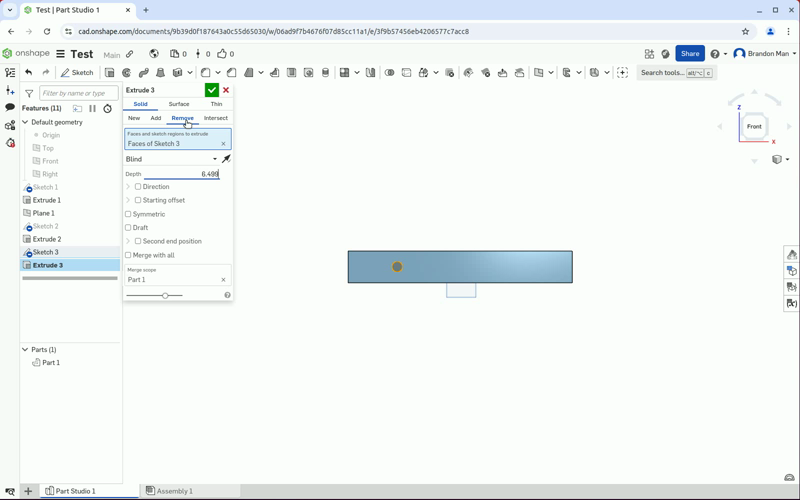
key(tab, 6)
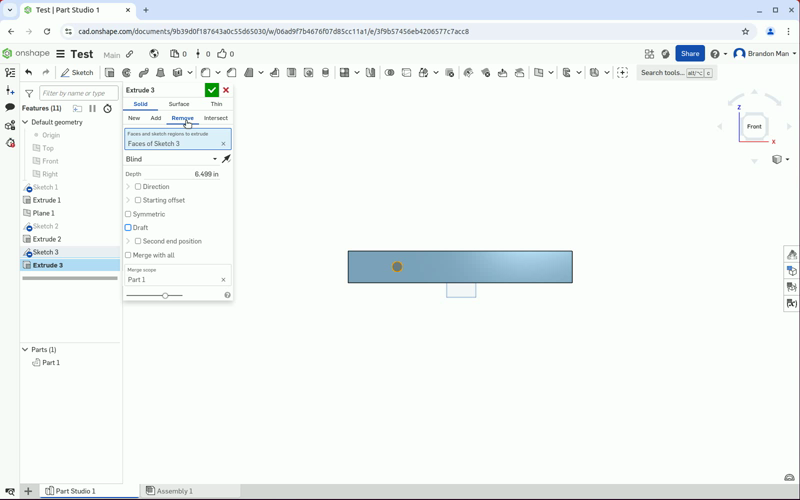
key(space)
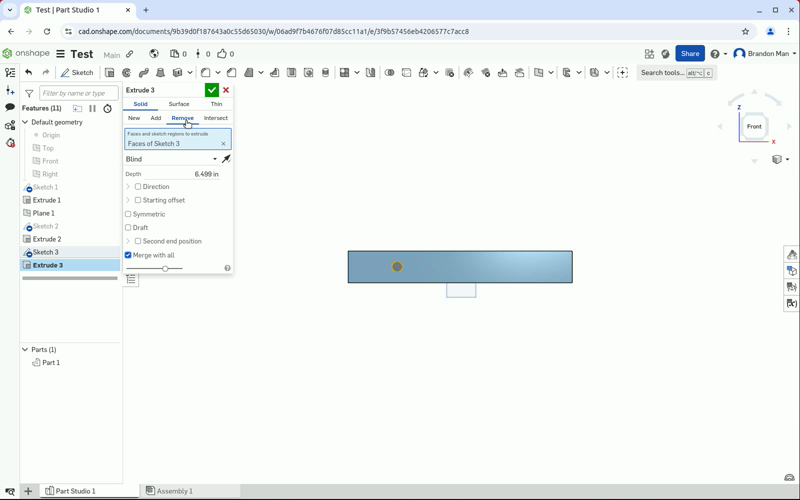
key(enter)
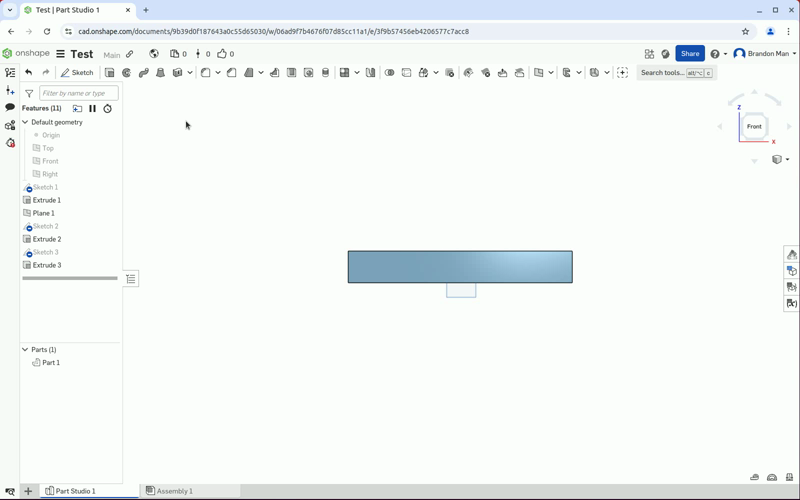
key(shift+h)
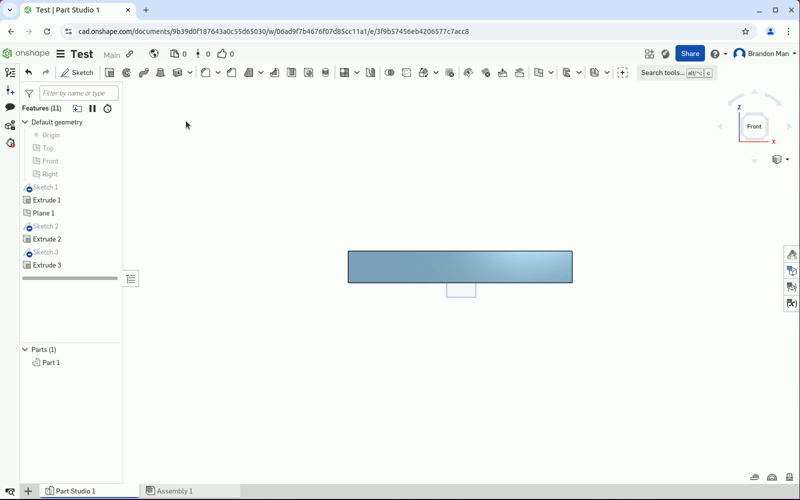
key(shift+h)
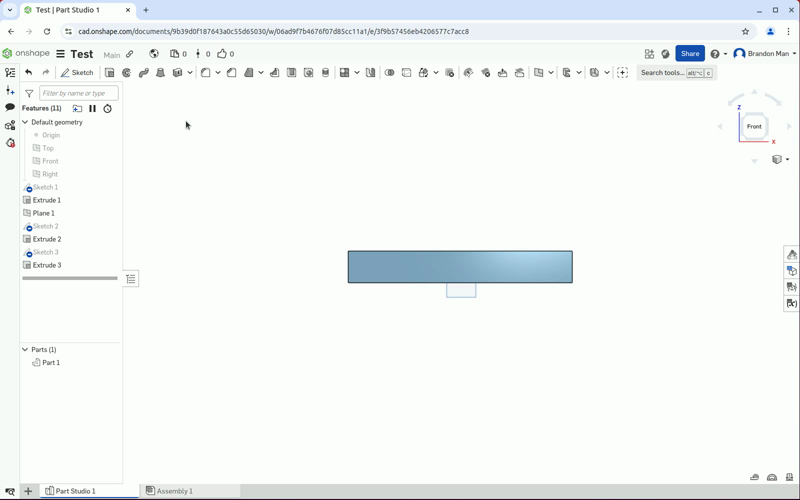
mouse_move(73, 189)
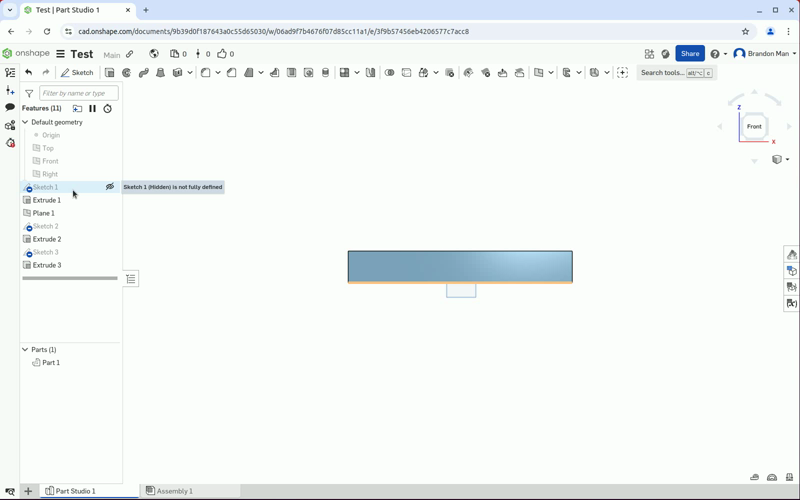
click(73, 189)
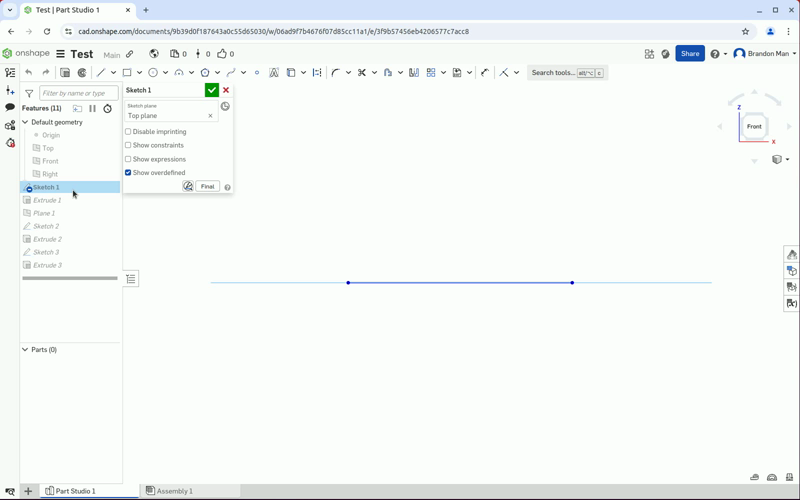
mouse_move(229, 92)
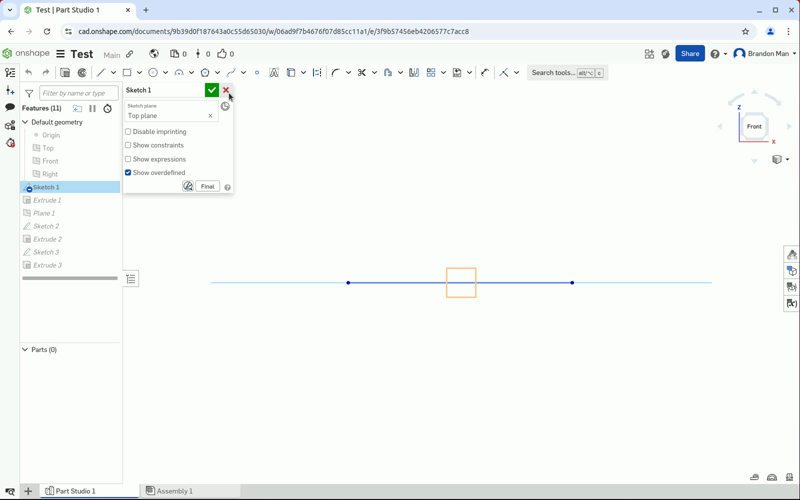
click(229, 92)
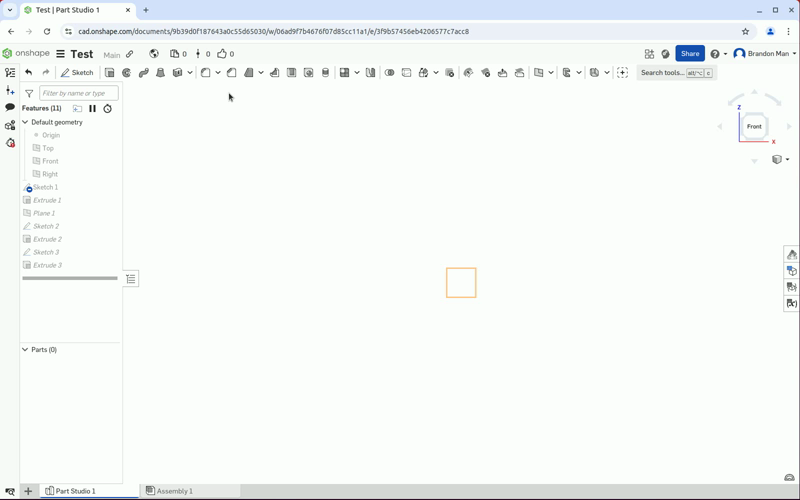
mouse_move(73, 352)
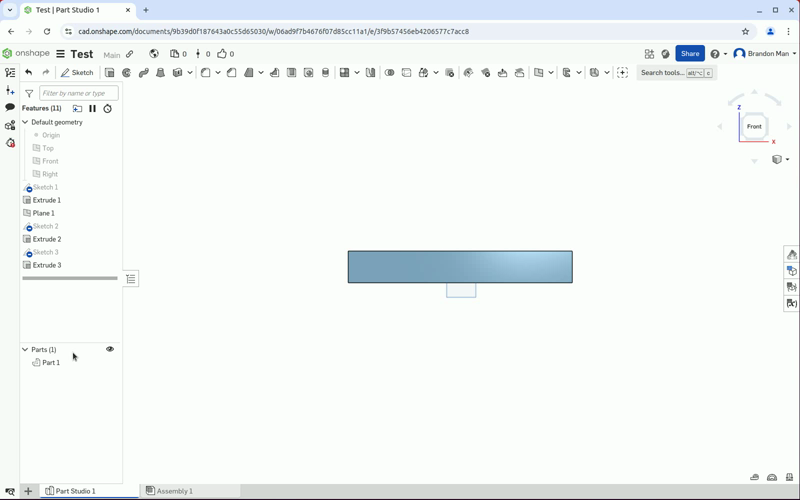
key(y)
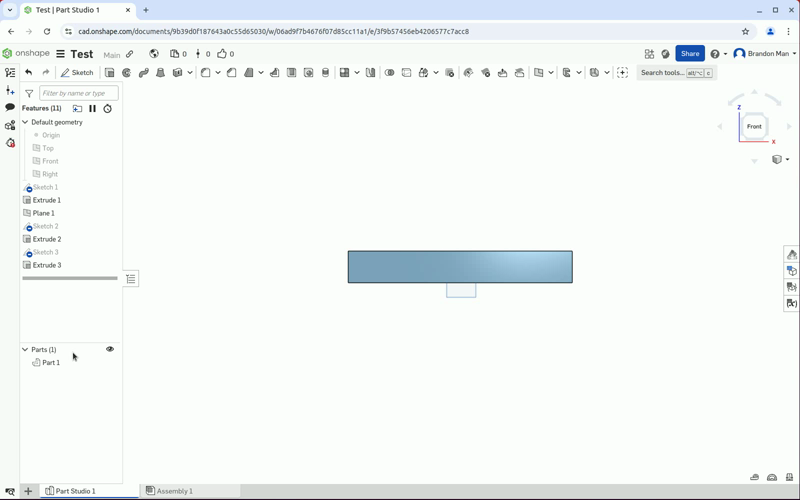
key(shift+p)
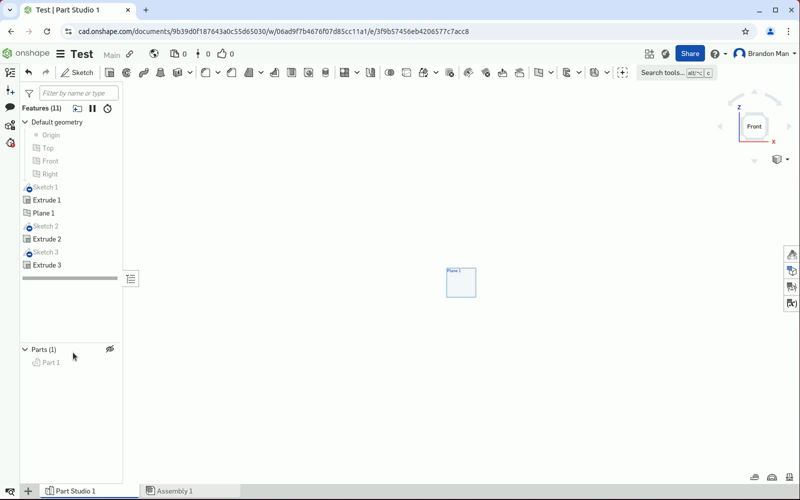
key(space)
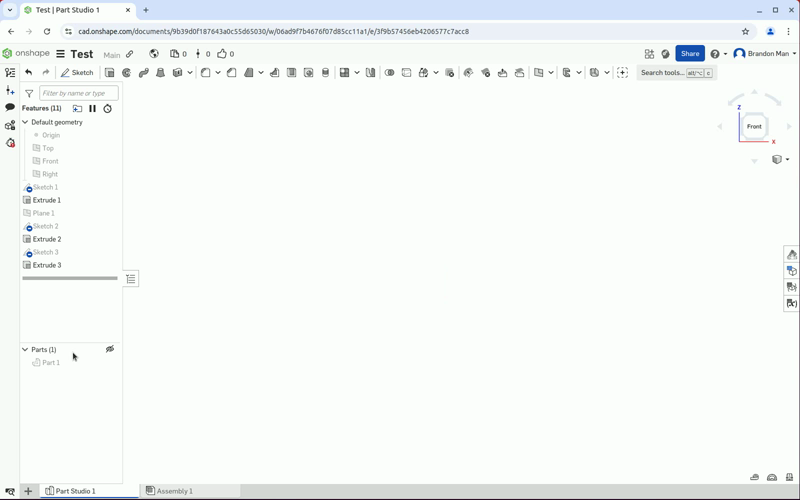
key_down(shift)
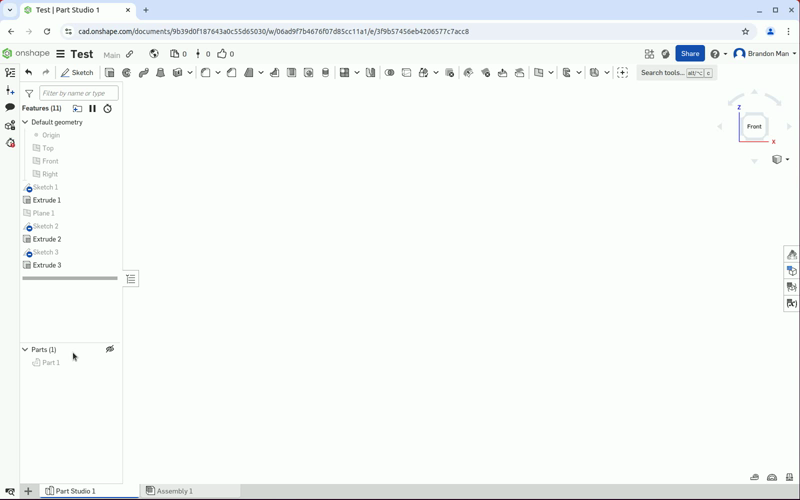
key(left)
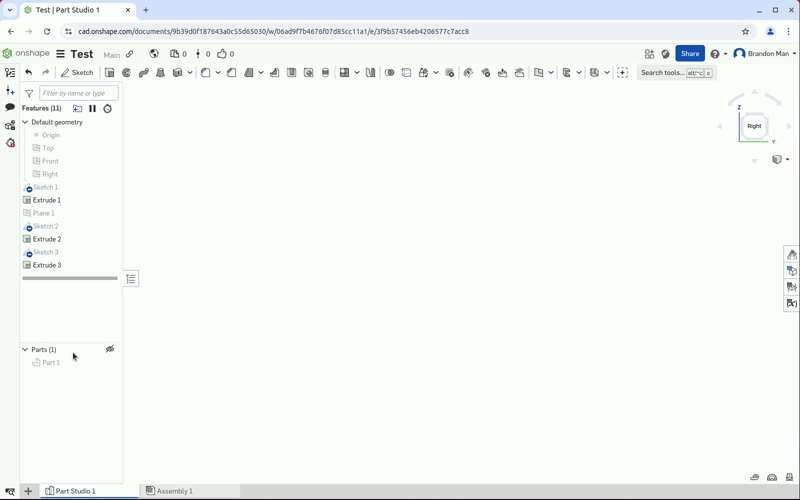
key_up(shift)
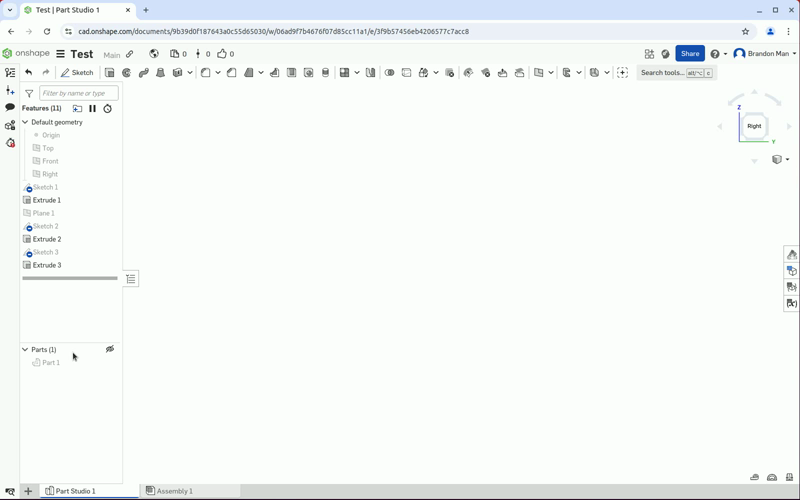
mouse_move(73, 352)
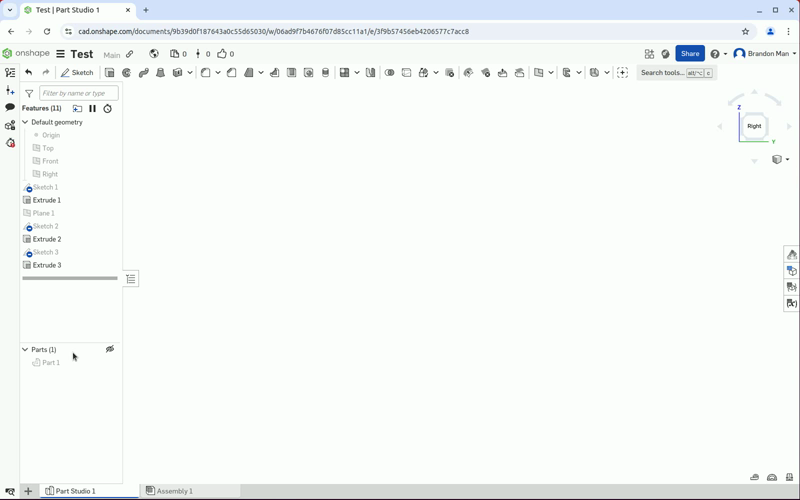
key(shift+y)
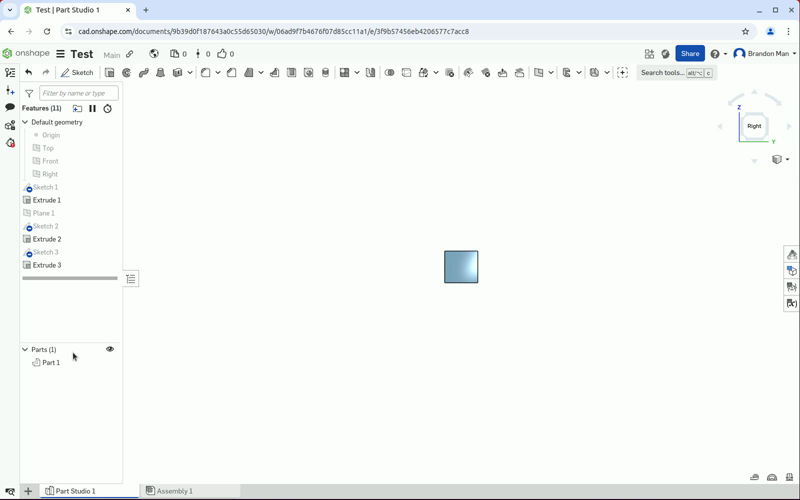
mouse_move(541, 75)
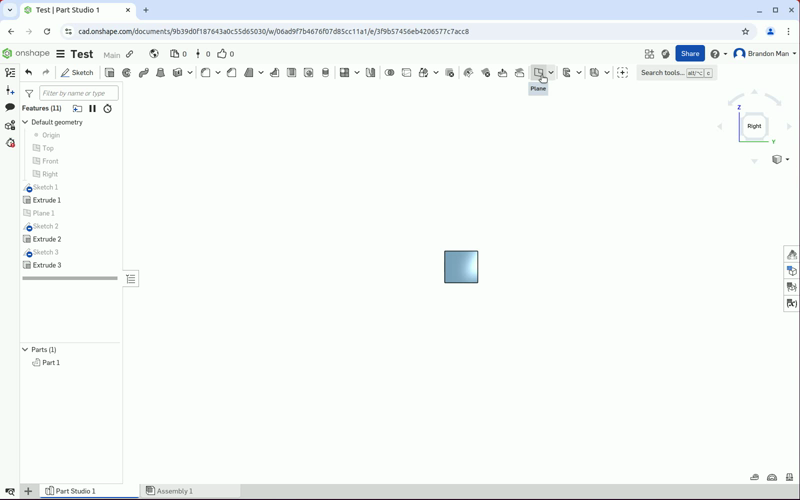
click(541, 75)
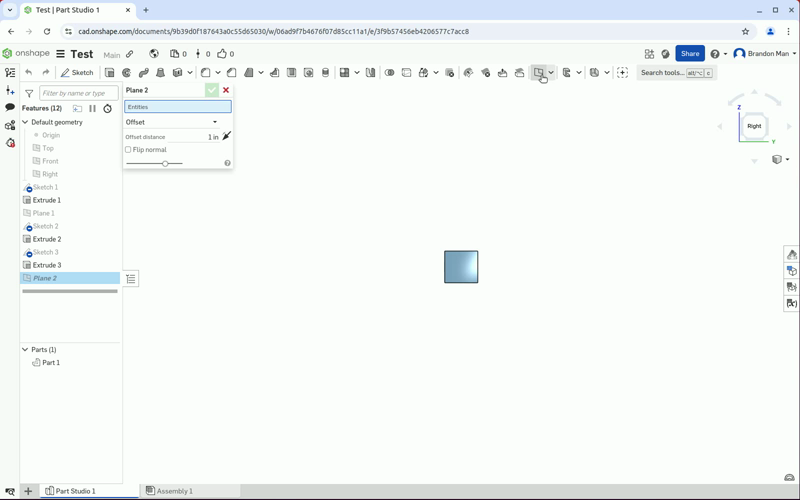
mouse_move(73, 176)
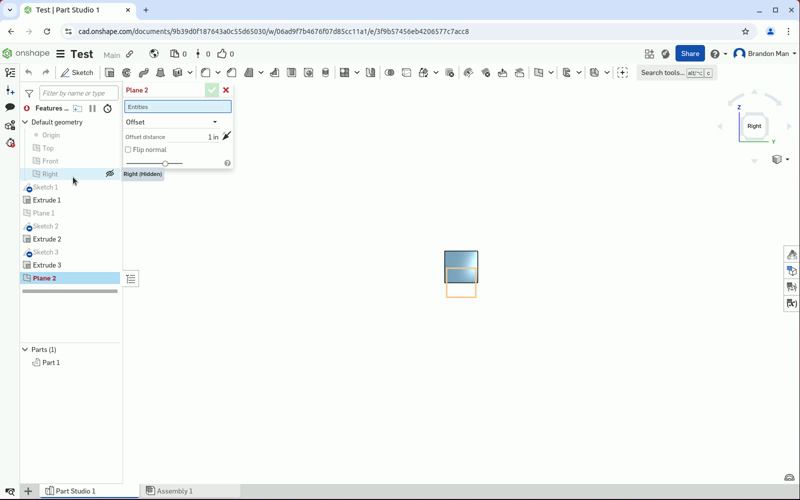
click(73, 176)
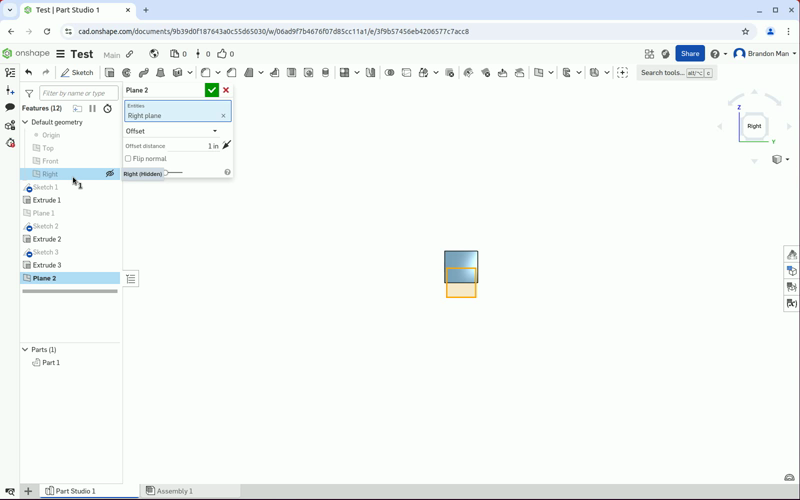
key(tab, 2)
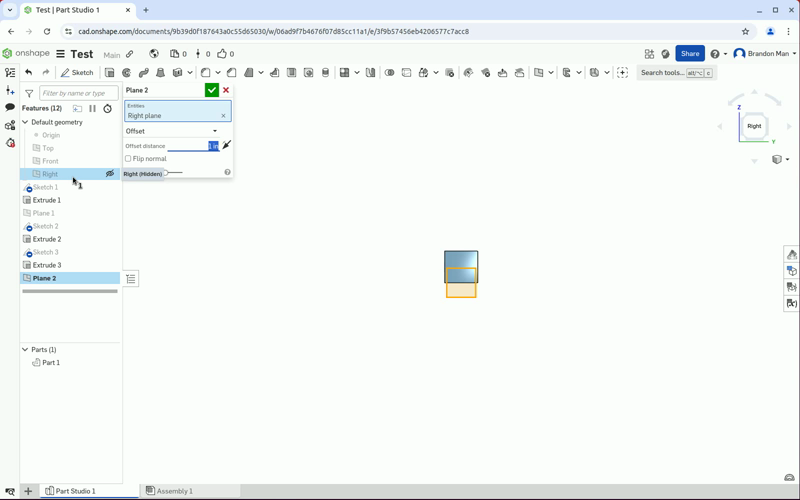
text(23.108)
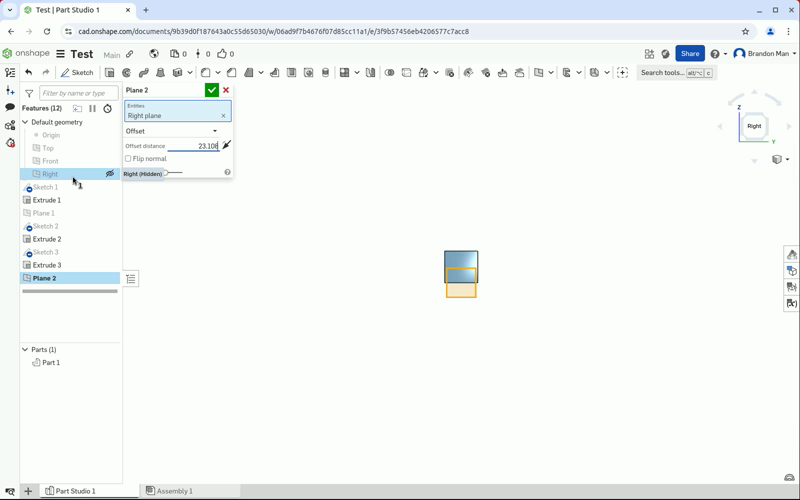
key(enter, 2)
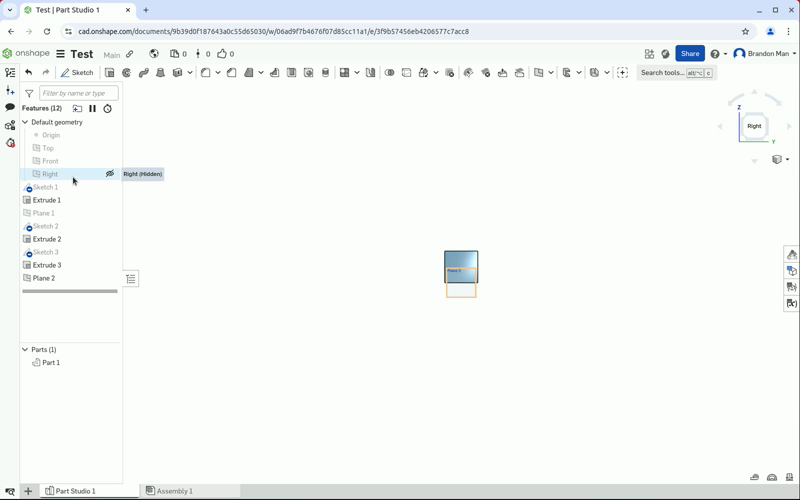
key(shift+s)
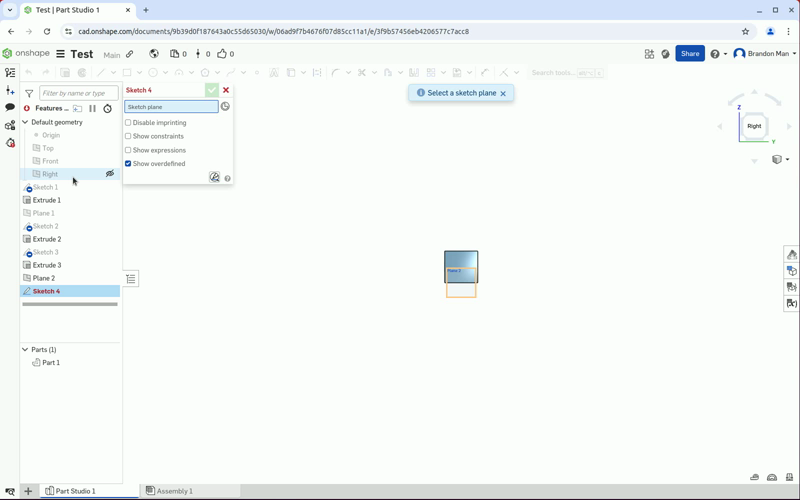
mouse_move(73, 280)
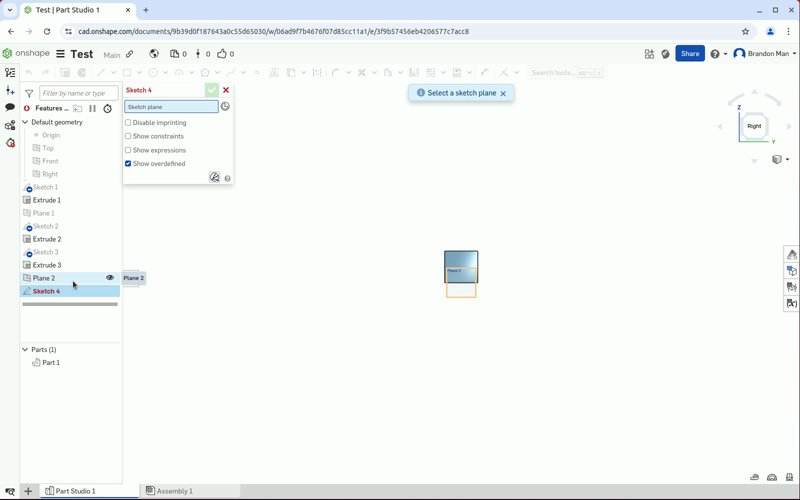
click(73, 280)
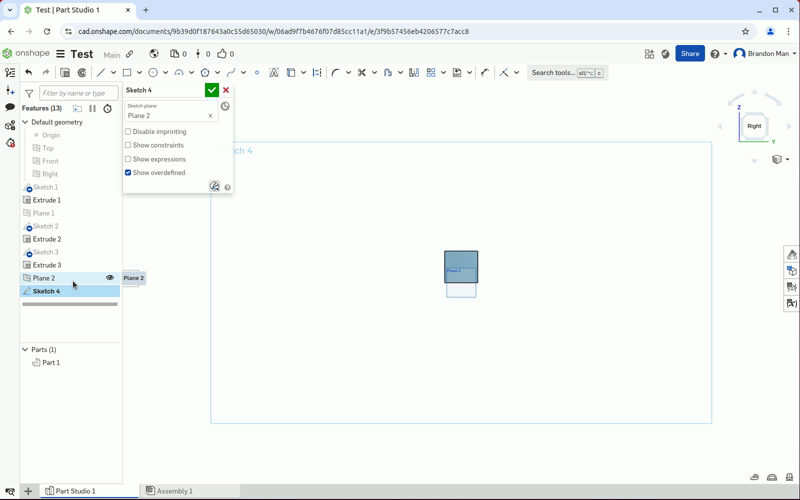
mouse_move(73, 352)
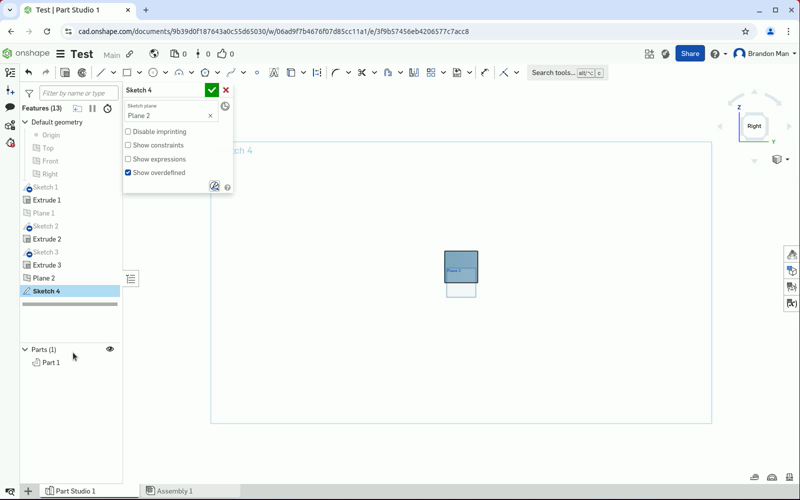
key(y)
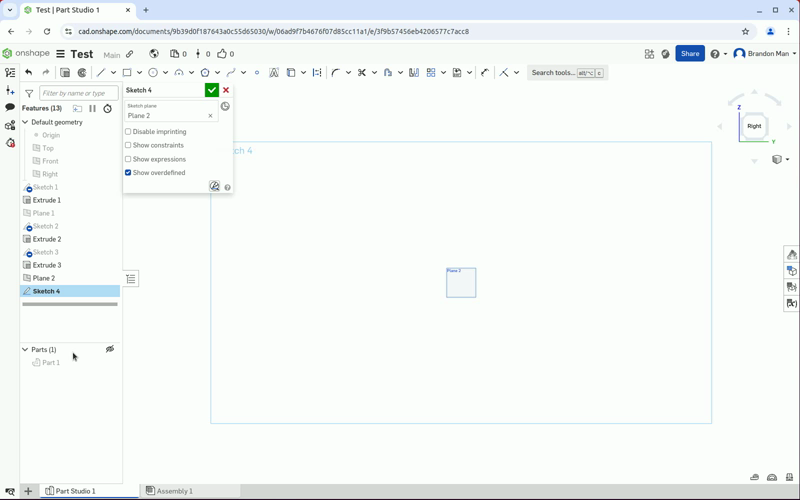
key(c)
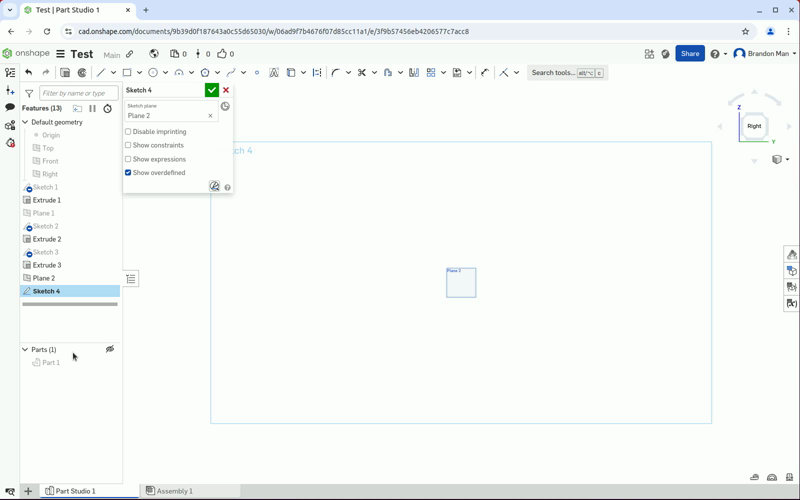
key_down(shift)
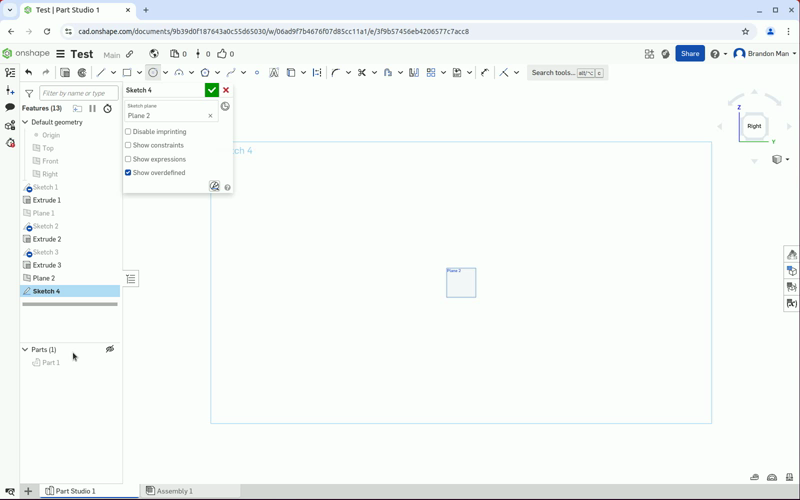
mouse_move(461, 266)
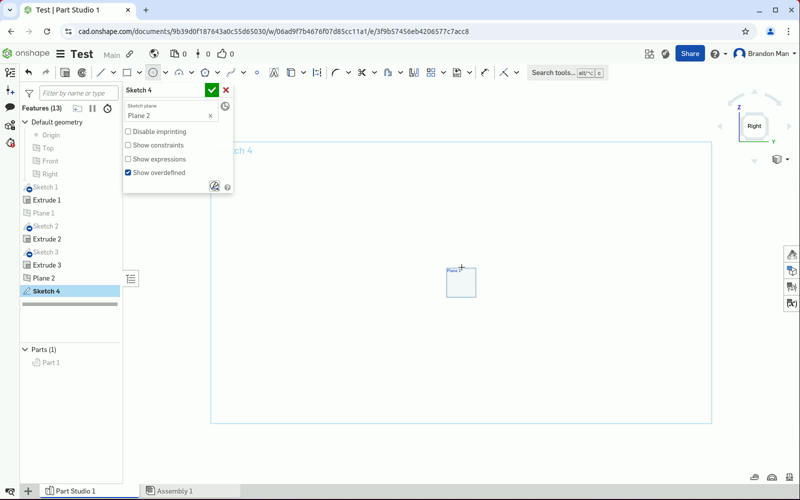
click(461, 266)
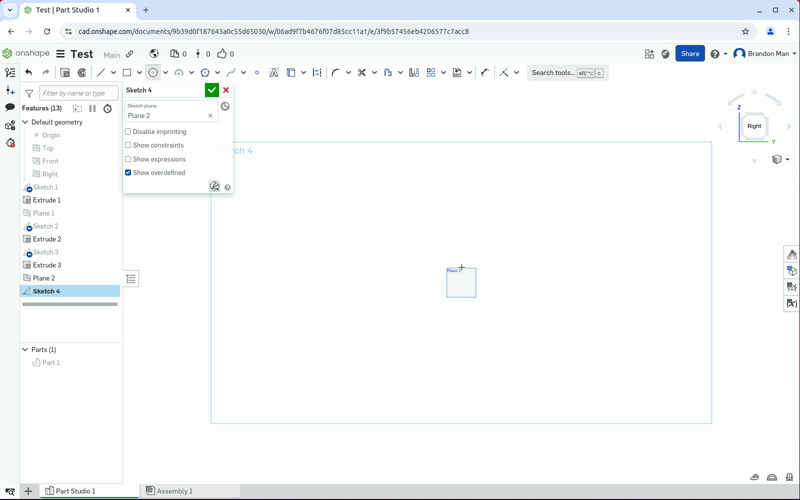
key_up(shift)
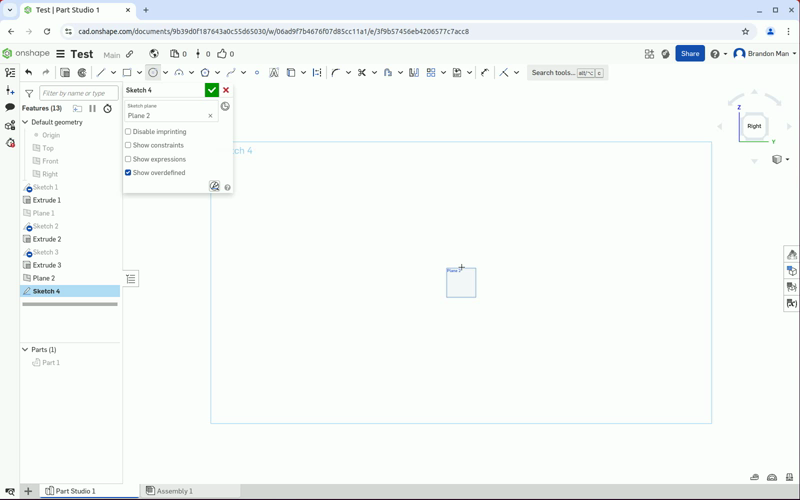
mouse_move(466, 266)
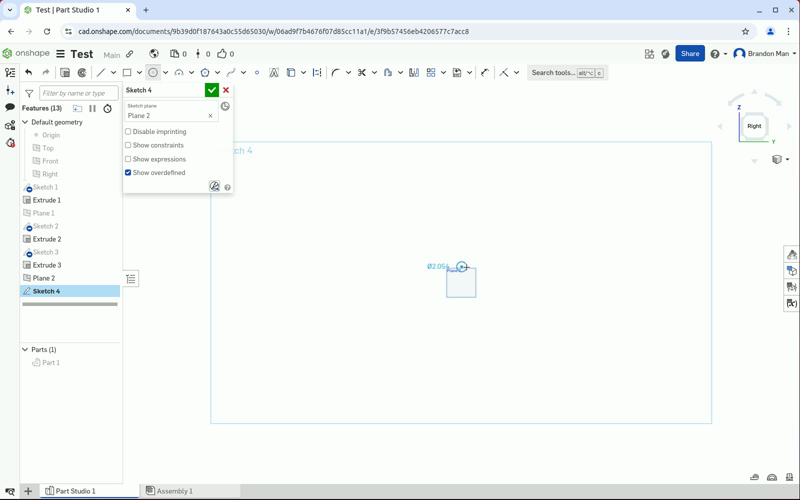
click(466, 266)
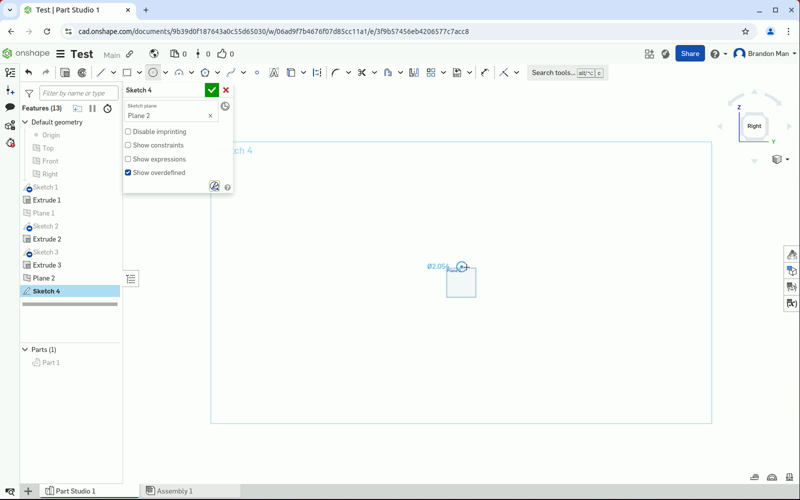
key(esc)
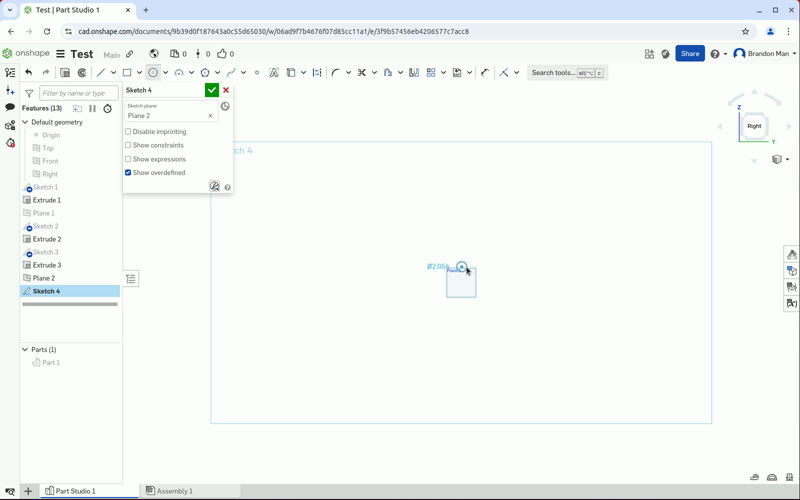
mouse_move(458, 267)
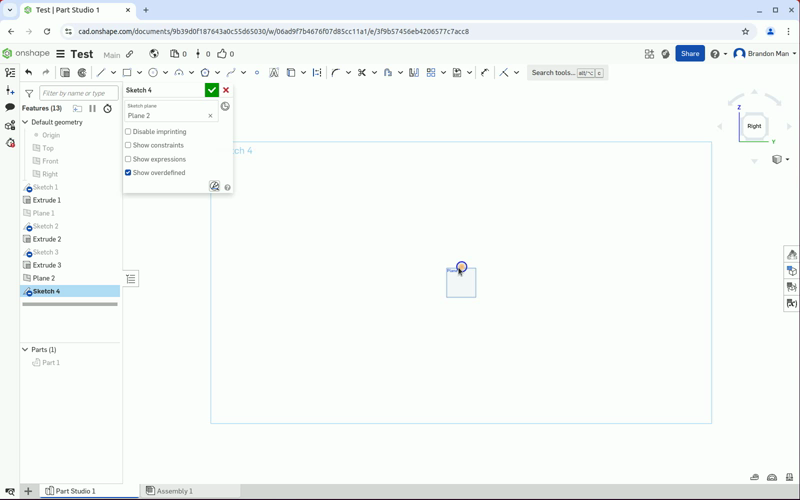
scroll(6)
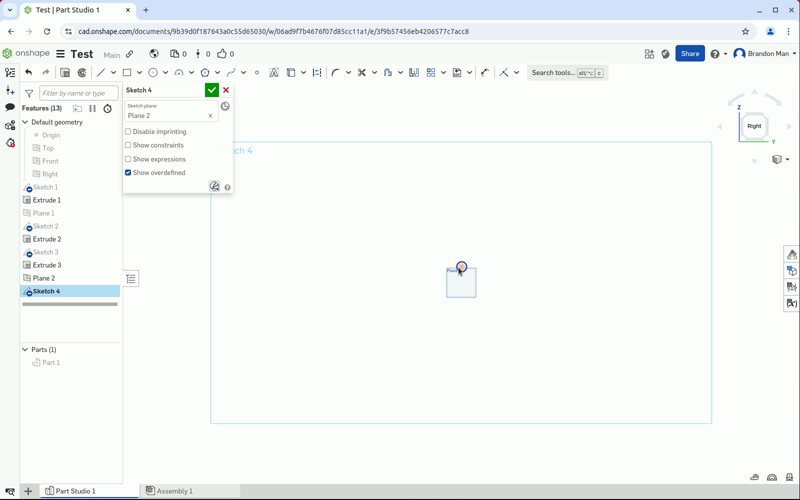
scroll(6)
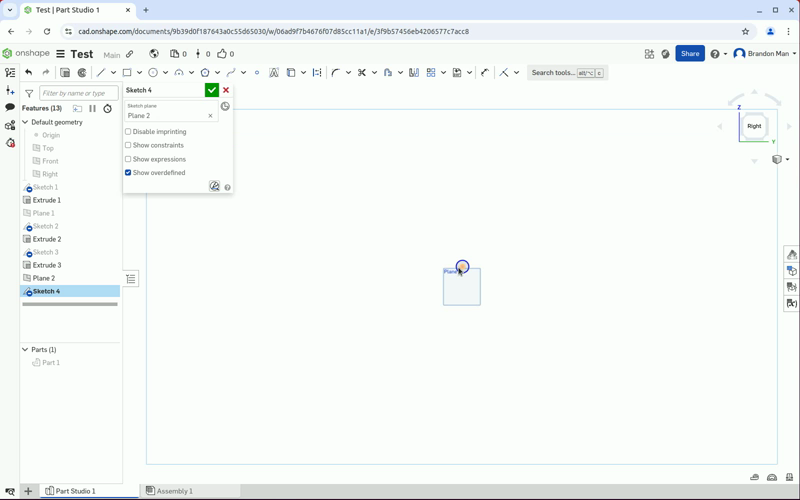
scroll(6)
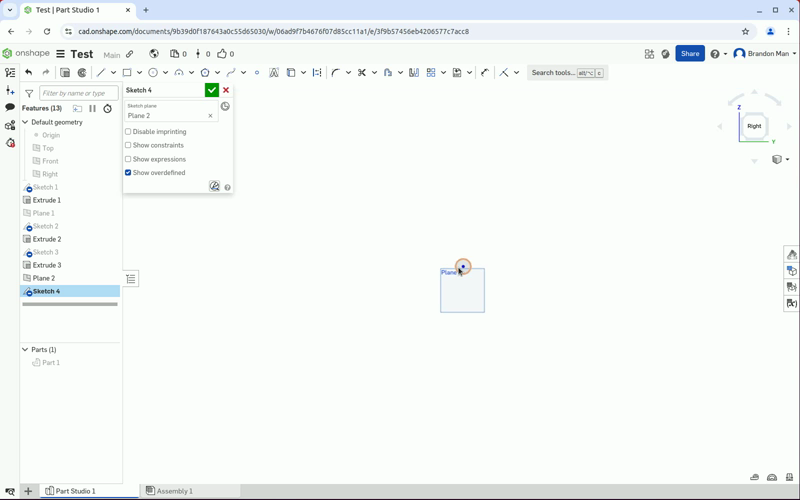
scroll(6)
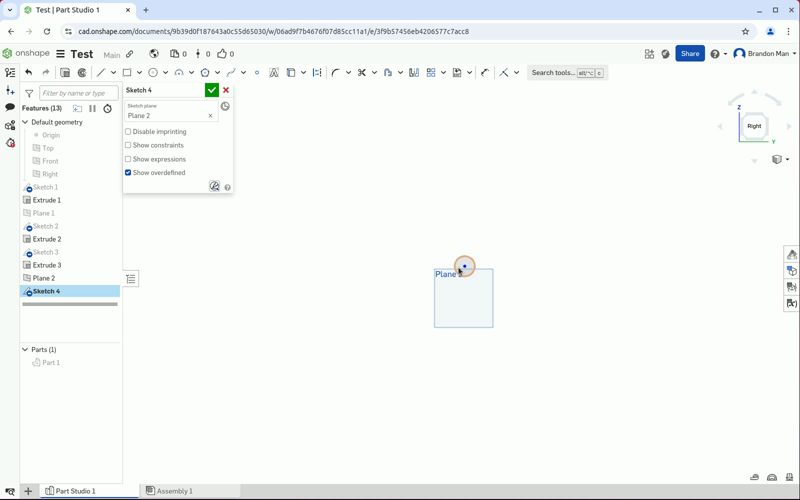
scroll(6)
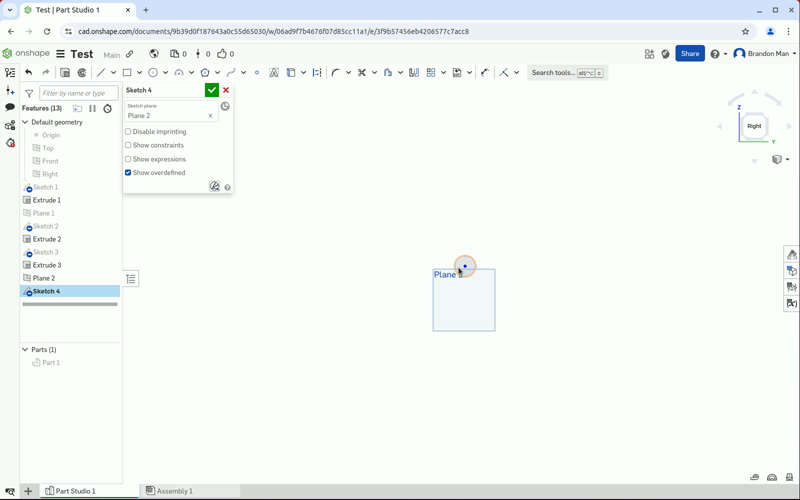
scroll(6)
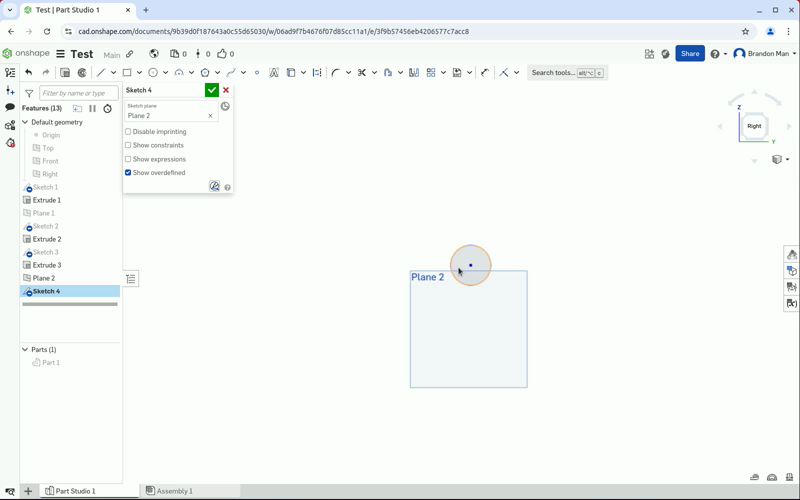
scroll(6)
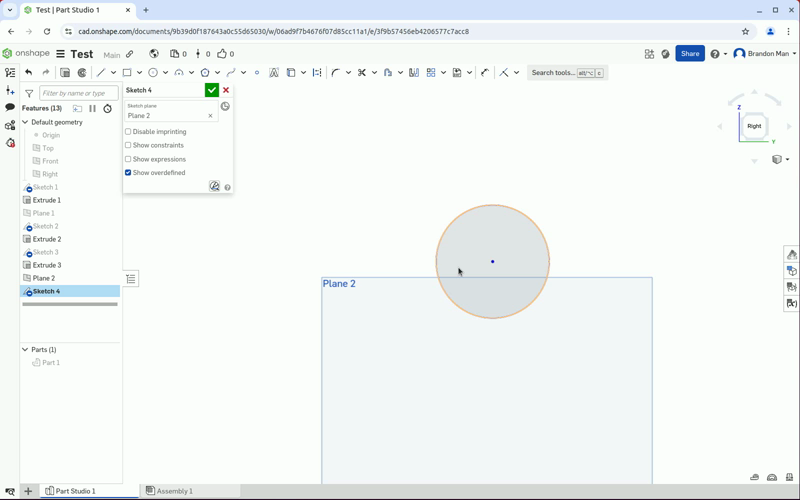
click(458, 267)
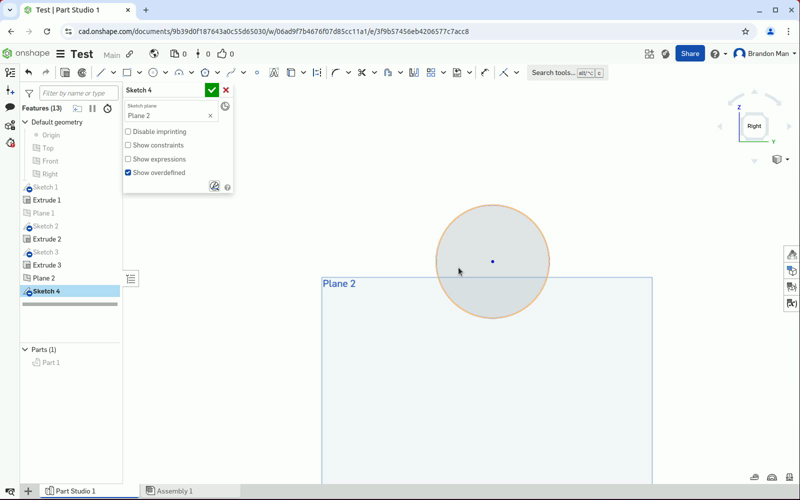
scroll(-6)
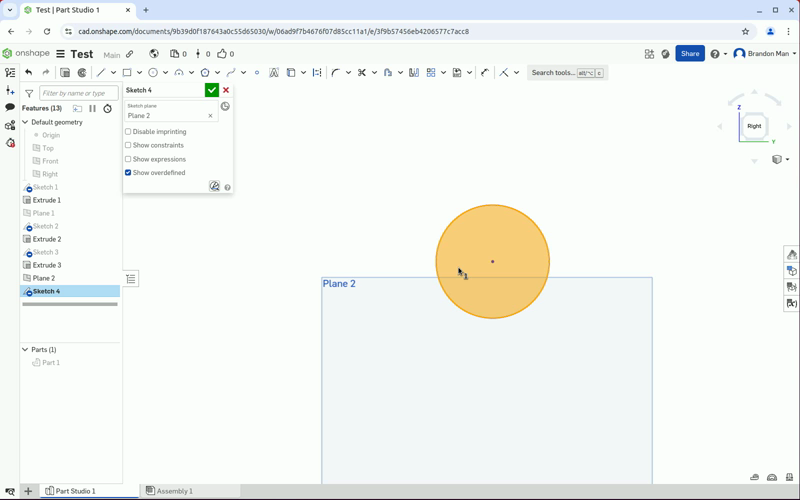
scroll(-6)
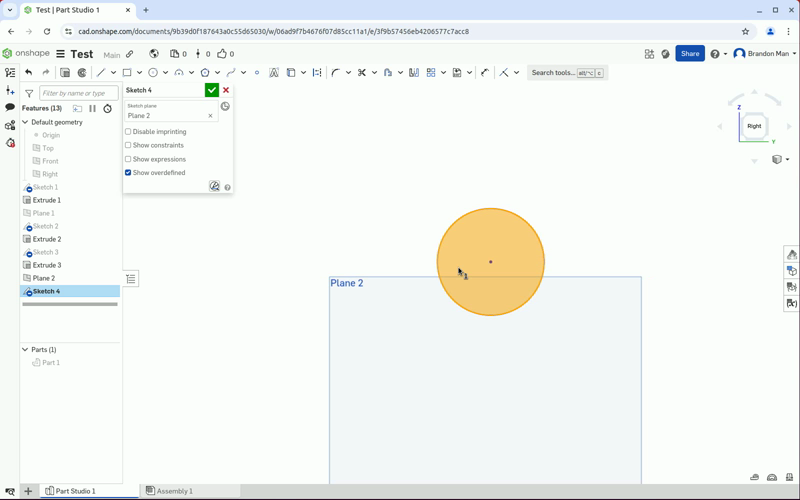
scroll(-6)
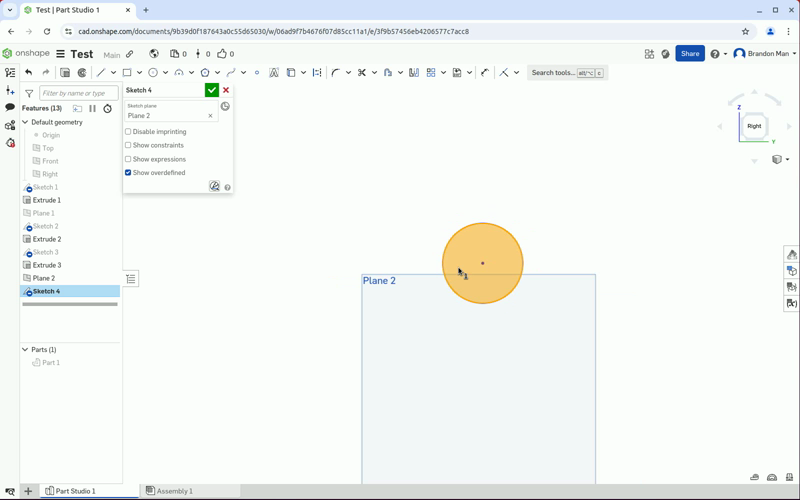
scroll(-6)
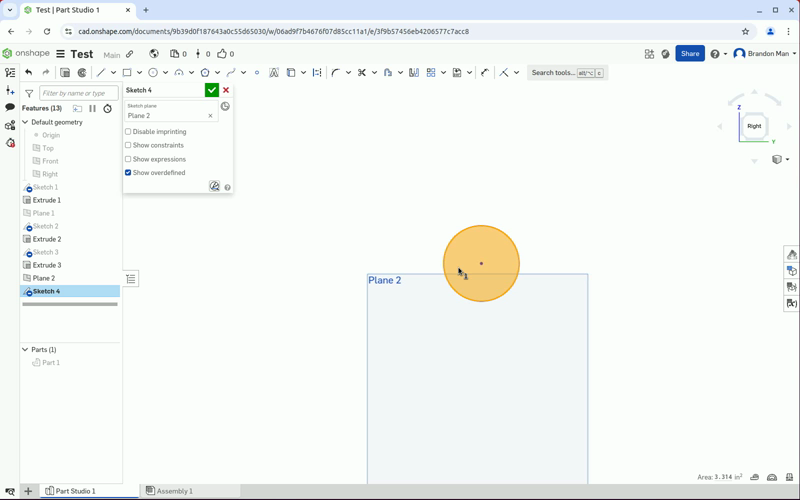
scroll(-6)
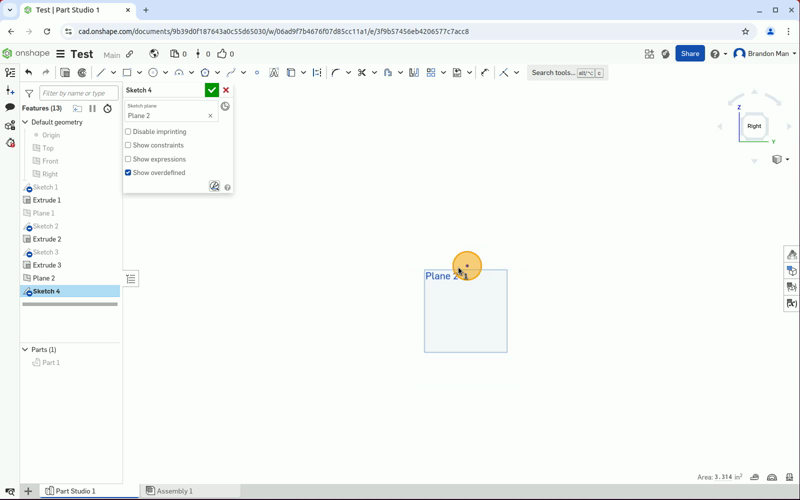
scroll(-6)
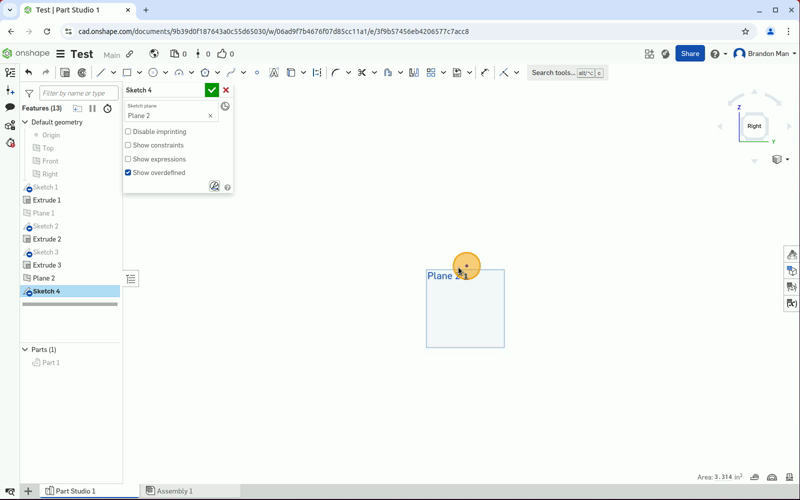
scroll(-6)
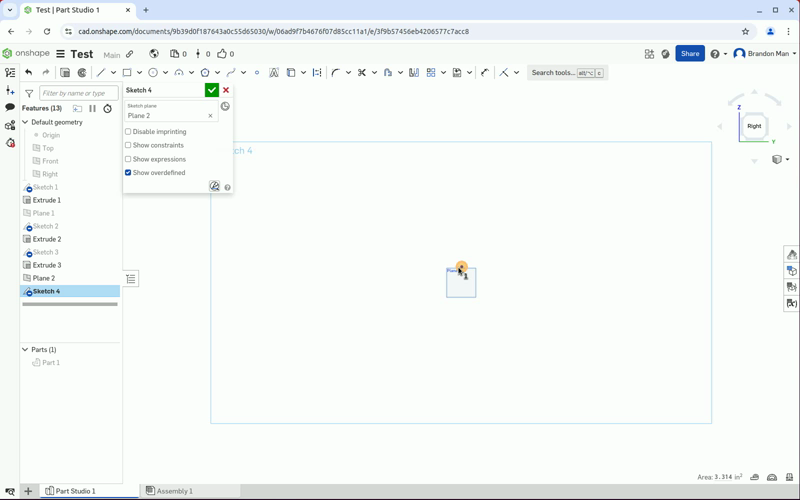
mouse_move(73, 352)
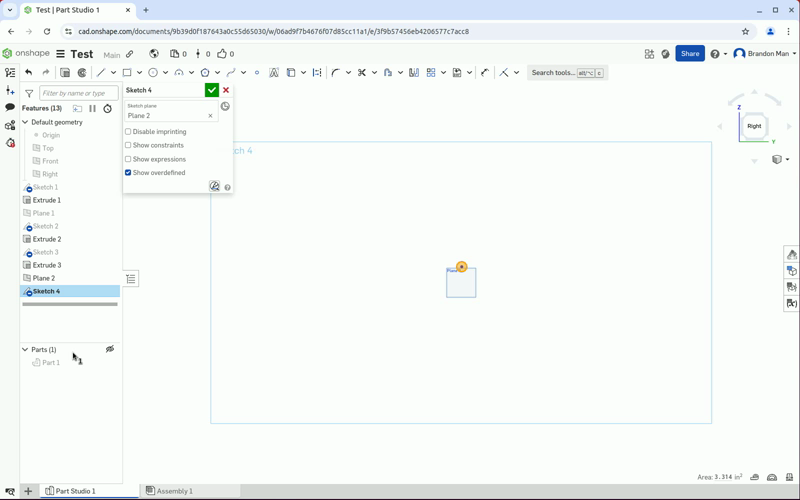
key(shift+y)
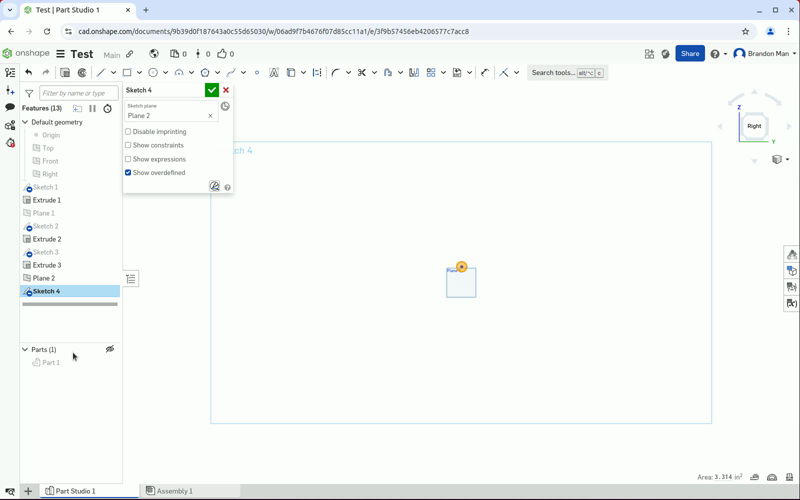
key(shift+e)
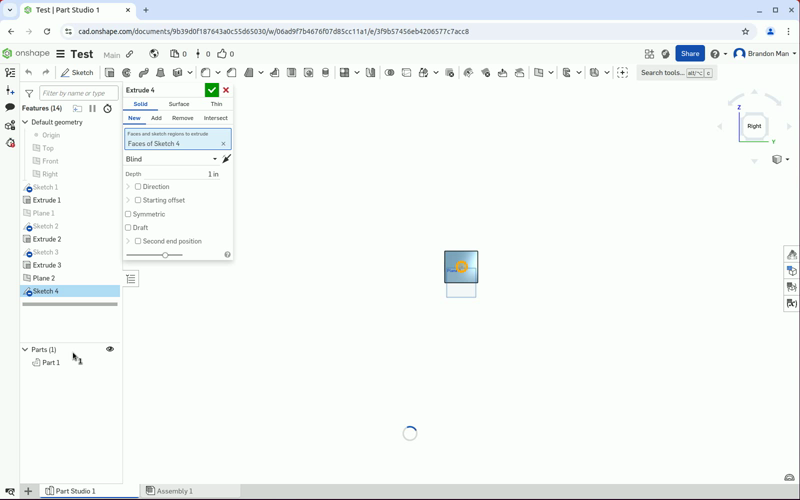
mouse_move(143, 106)
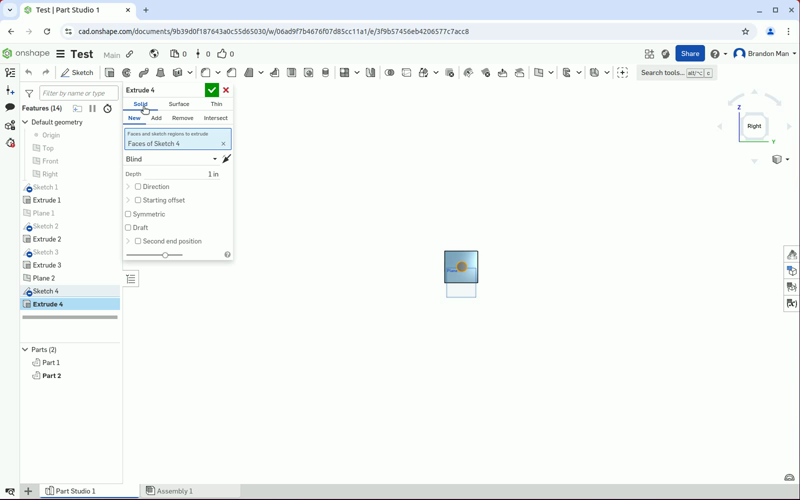
click(143, 106)
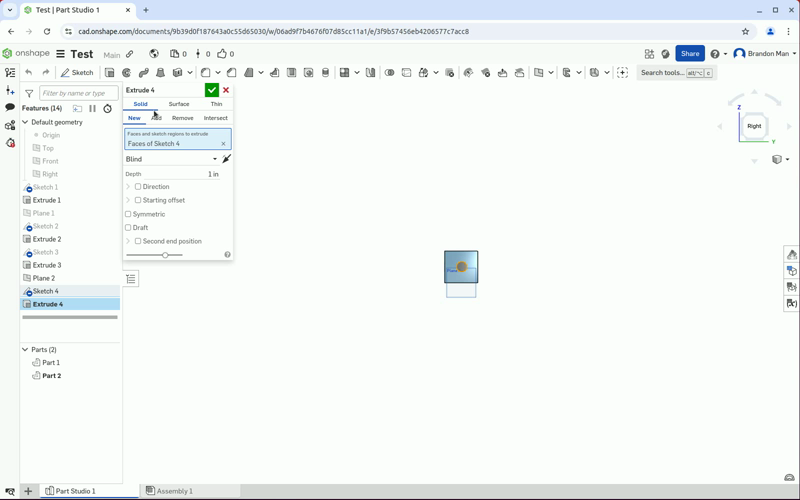
mouse_move(186, 120)
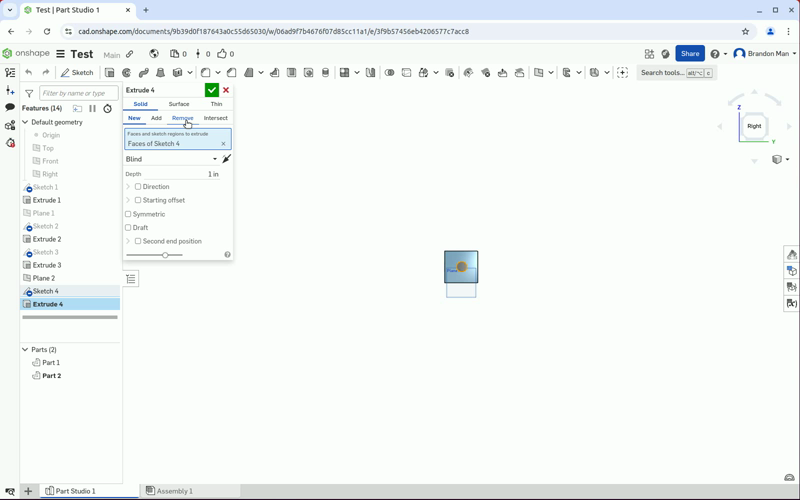
click(186, 120)
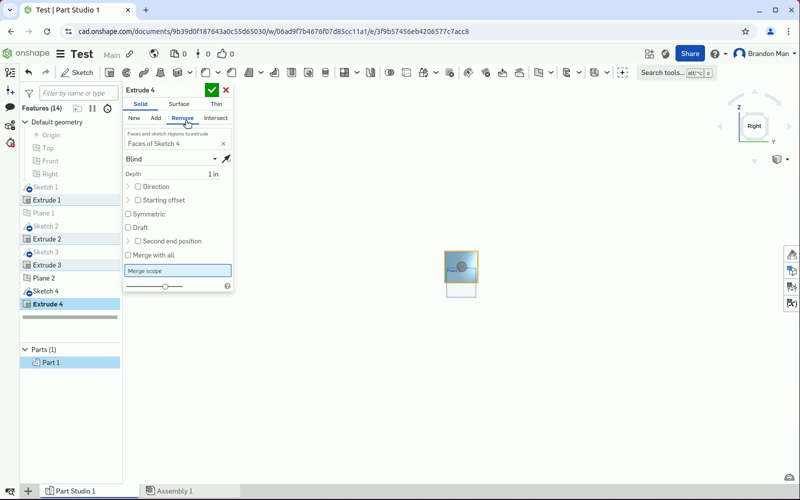
key(tab, 4)
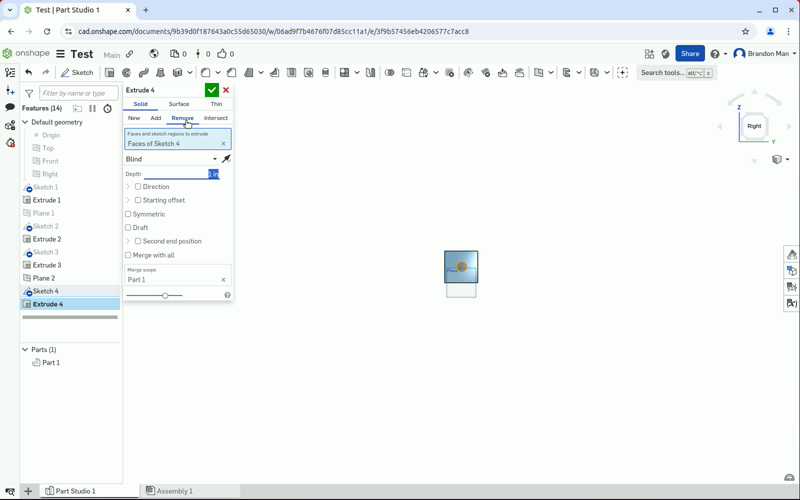
text(3.37)
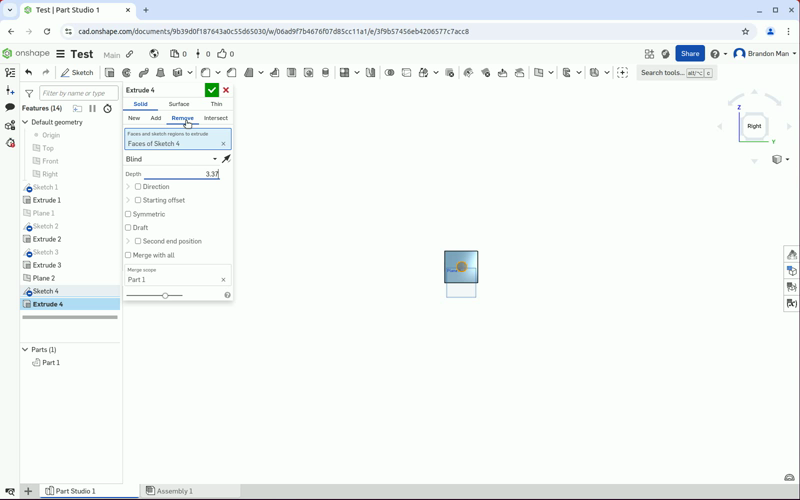
key(tab, 6)
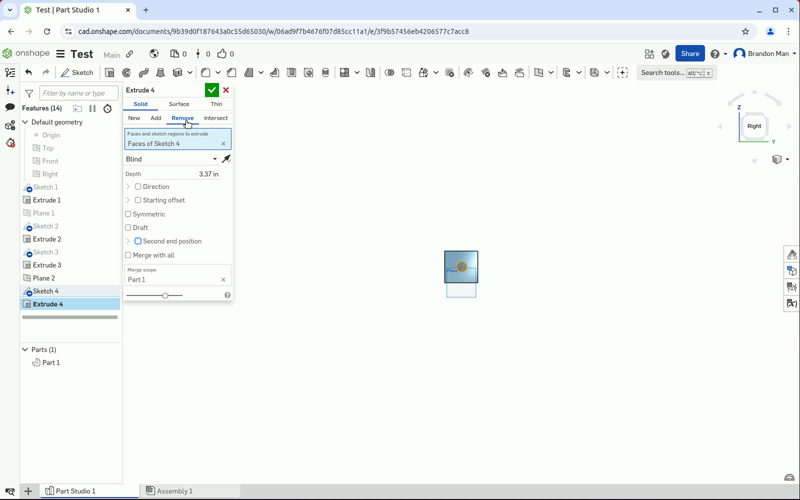
key(space)
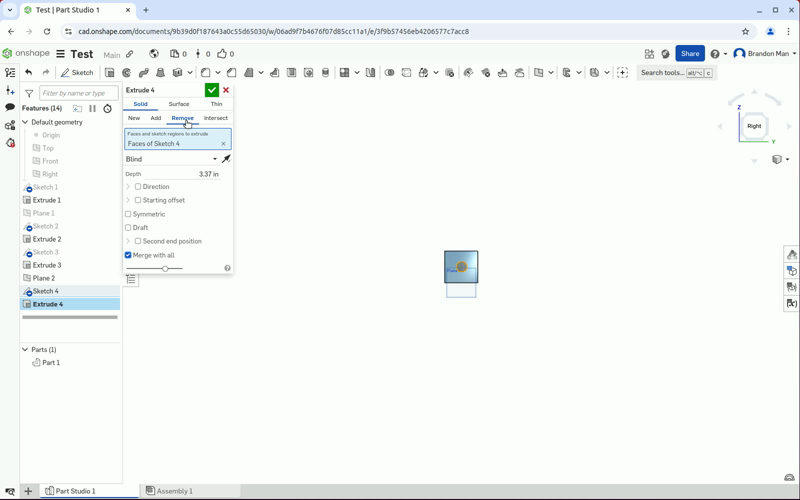
key(enter)
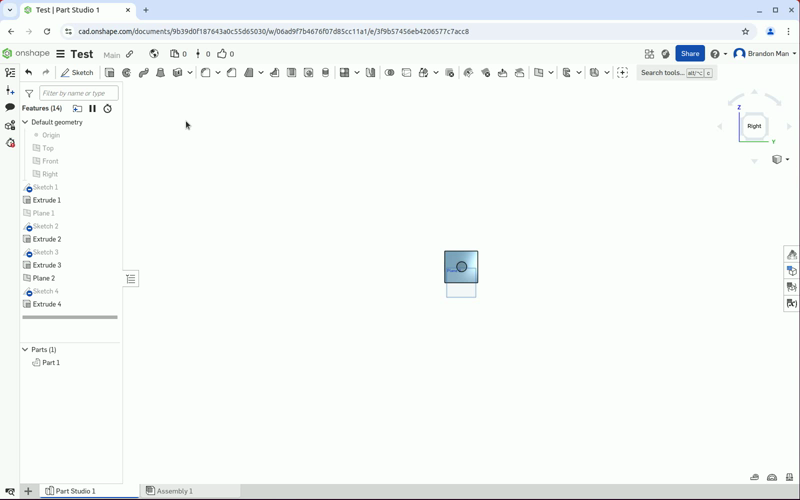
key(shift+h)
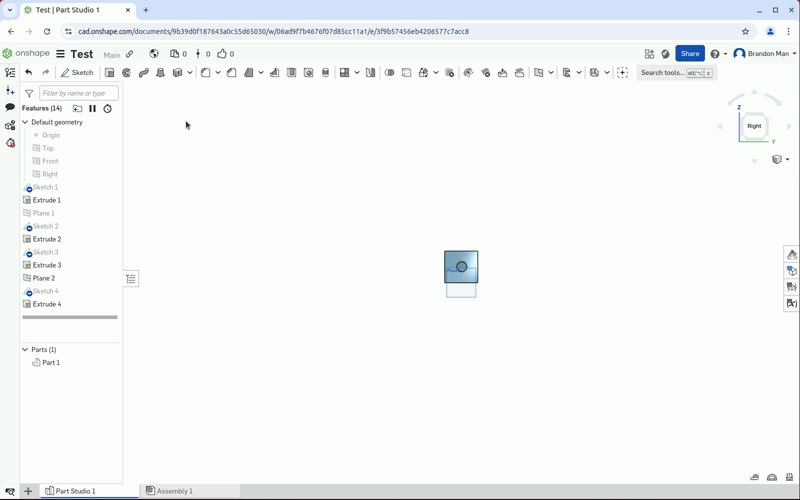
key(shift+h)
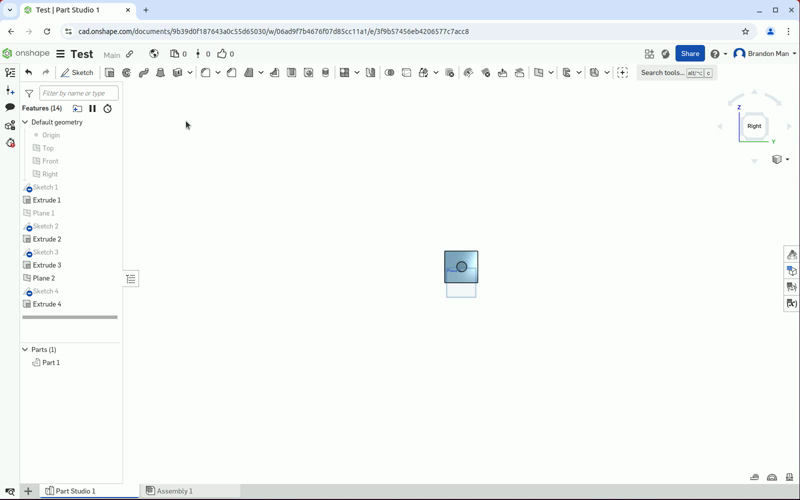
key(shift+7)
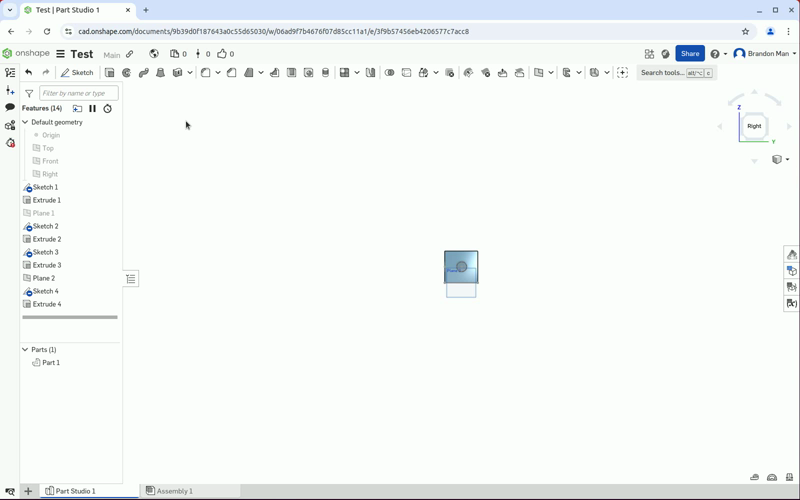
key(right, 2)
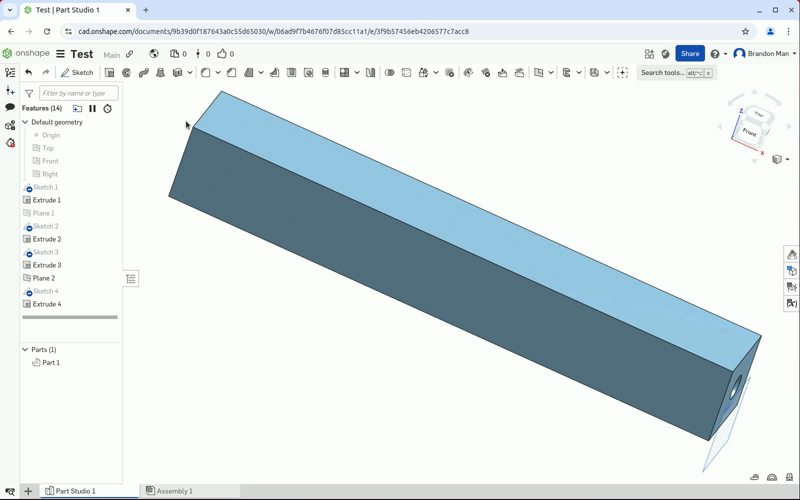
key(down, 2)
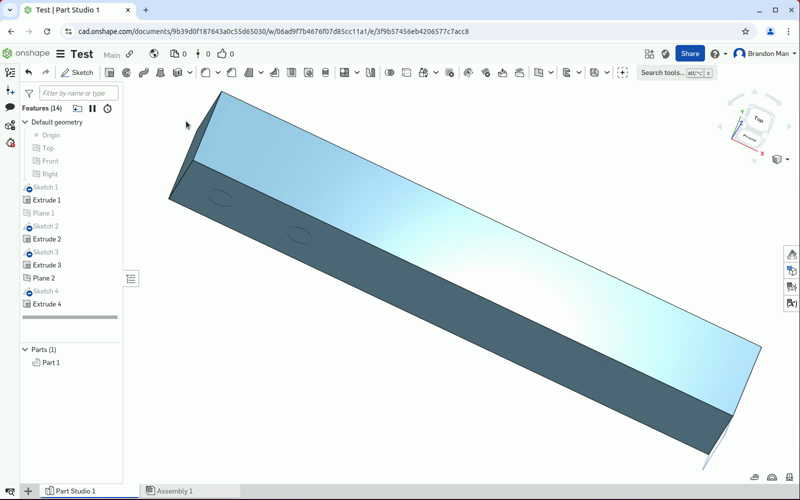
key(up, 2)
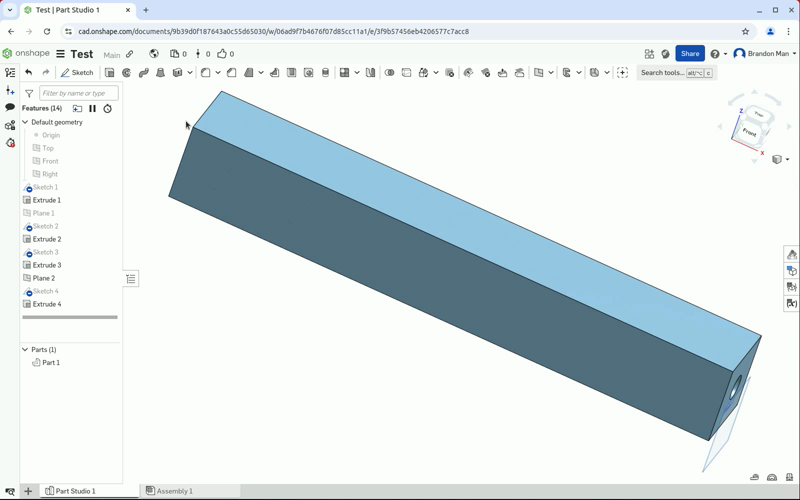
key(left, 2)
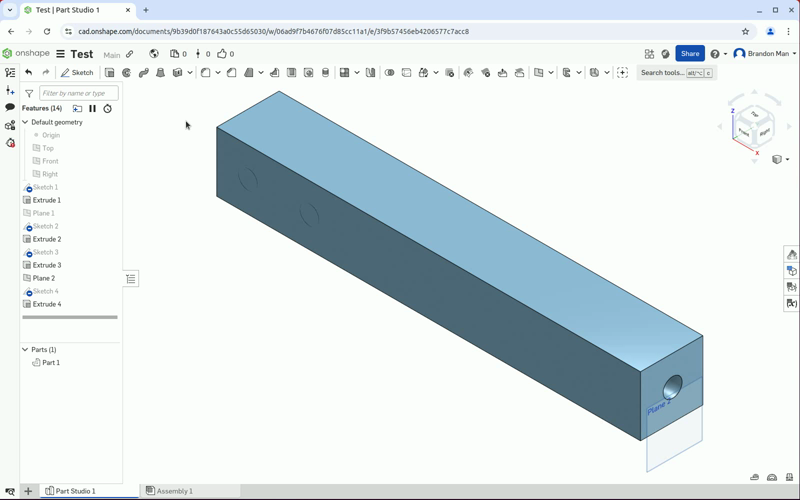
mouse_move(73, 189)
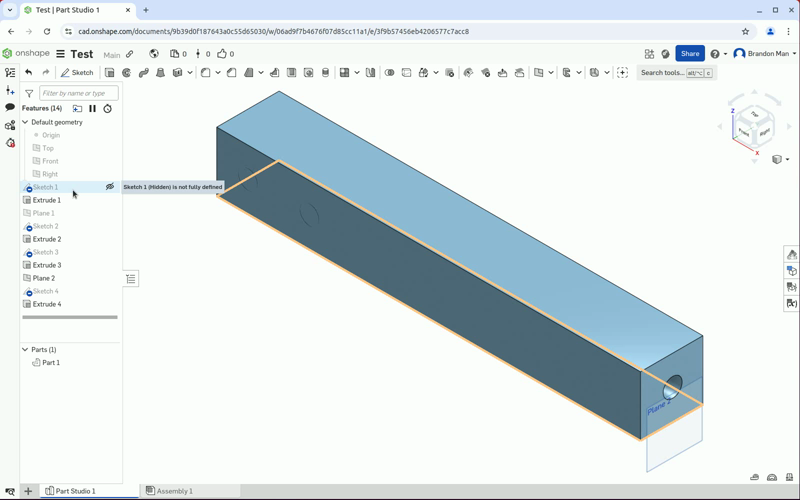
click(73, 189)